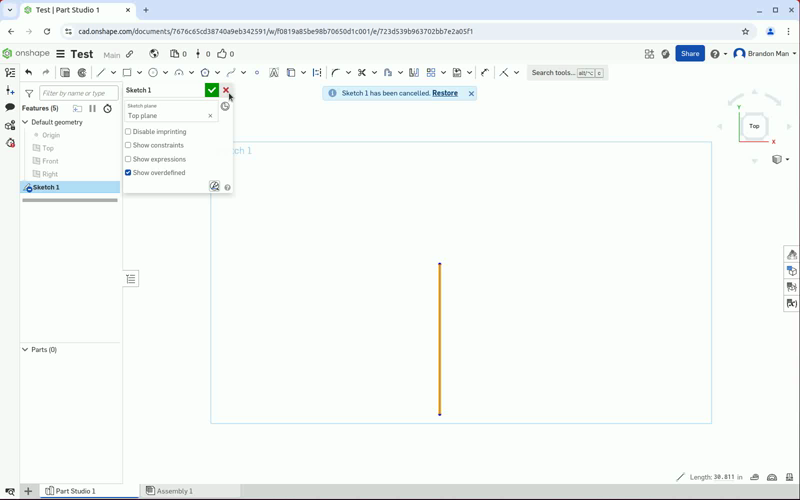
key(shift+h)
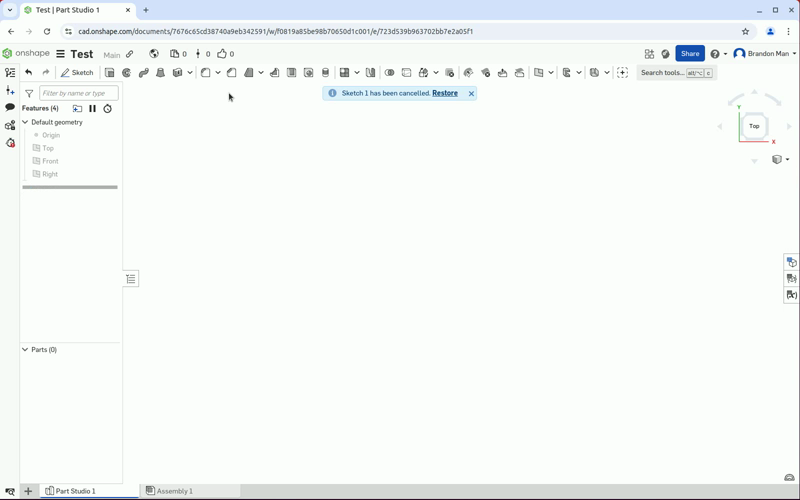
mouse_move(73, 352)
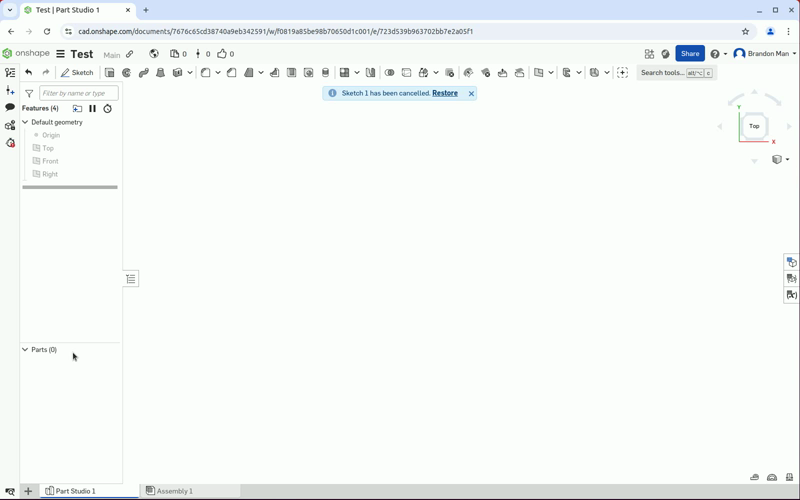
key(y)
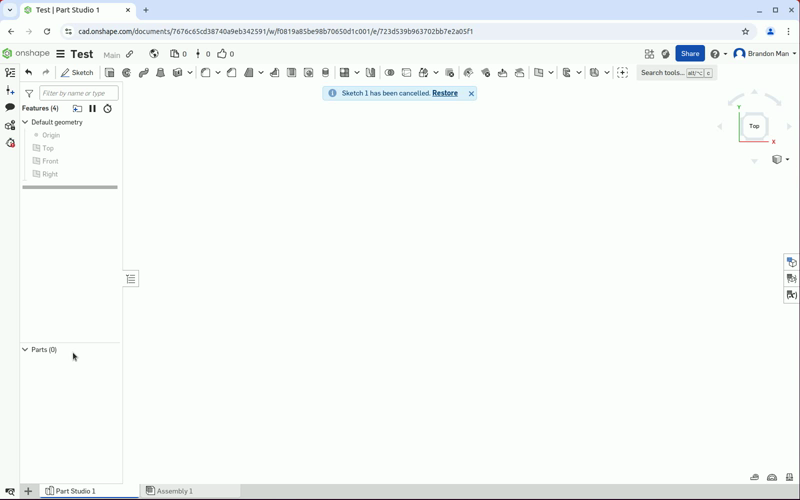
key(shift+p)
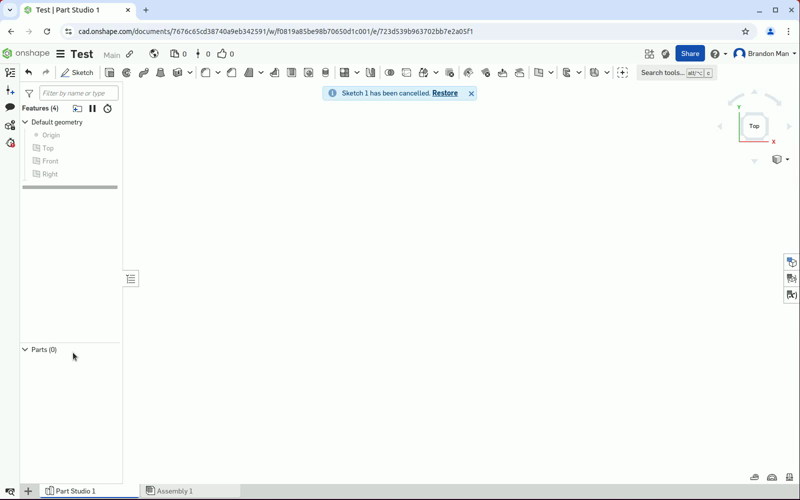
key(space)
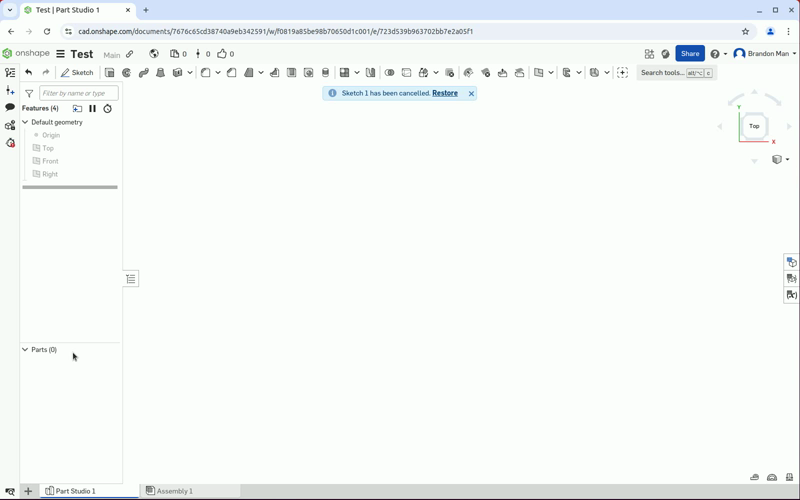
key_down(shift)
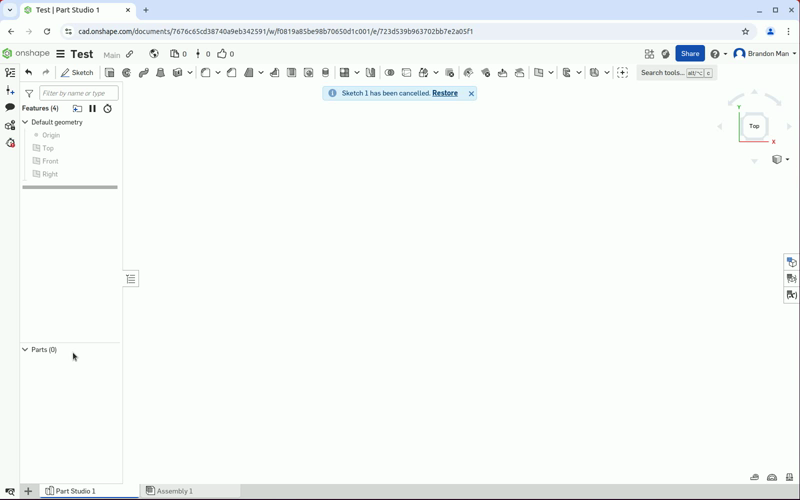
key(up)
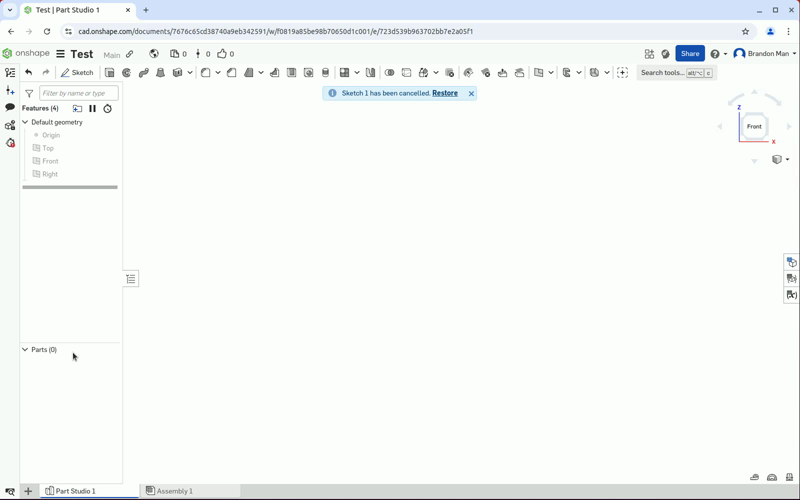
key_up(shift)
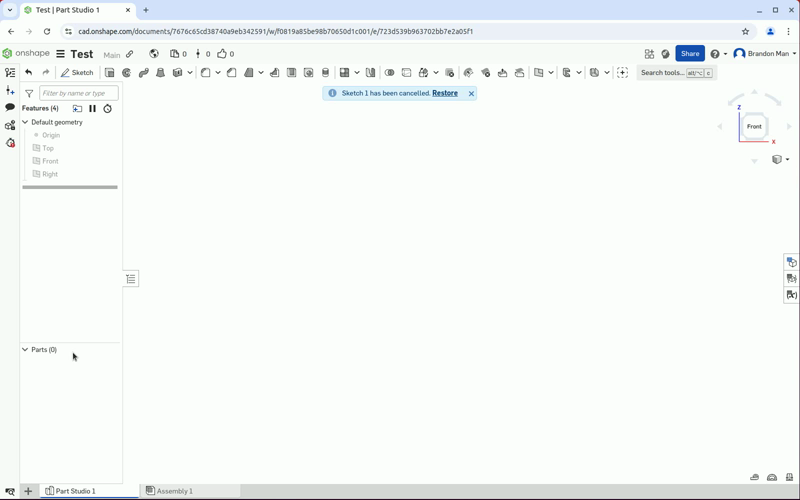
key(space)
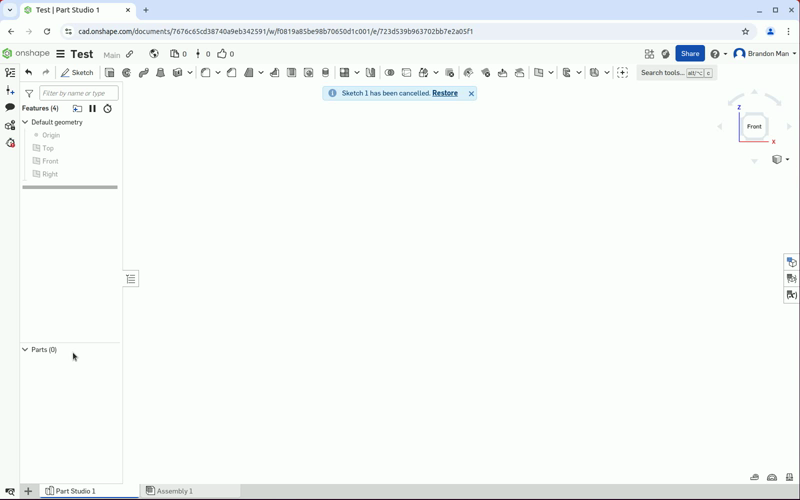
key_down(shift)
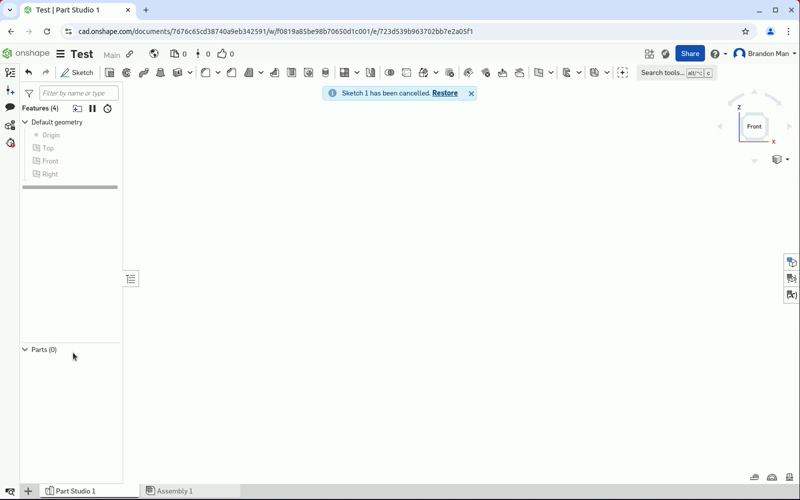
key(left)
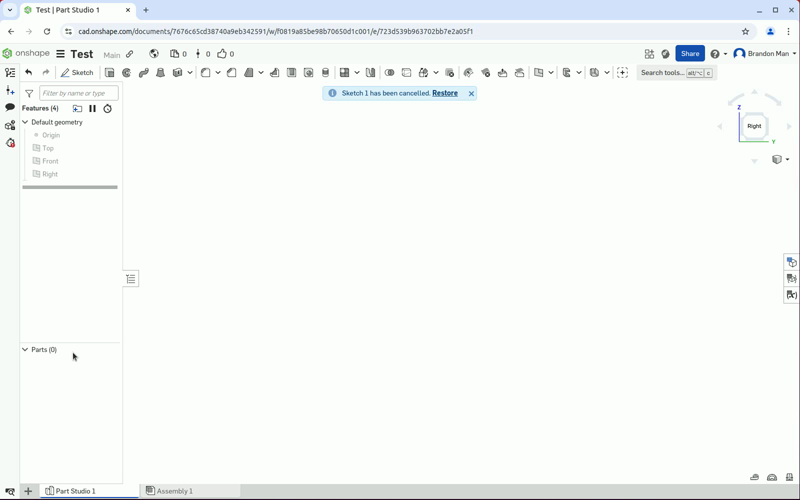
key_up(shift)
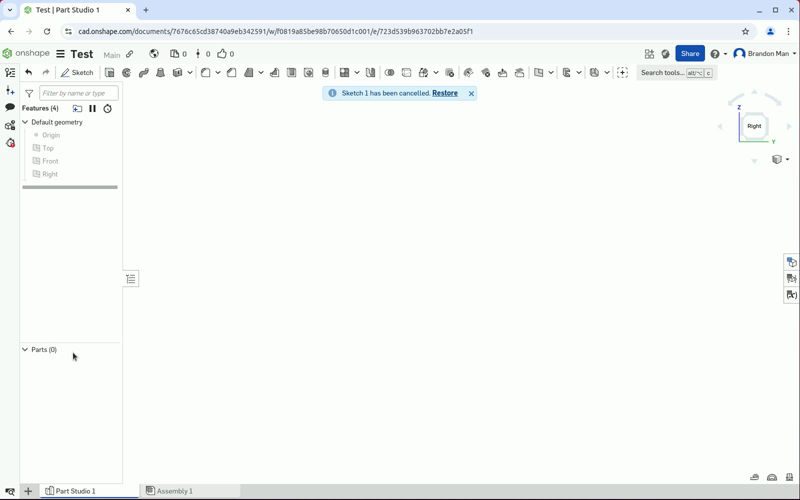
mouse_move(73, 352)
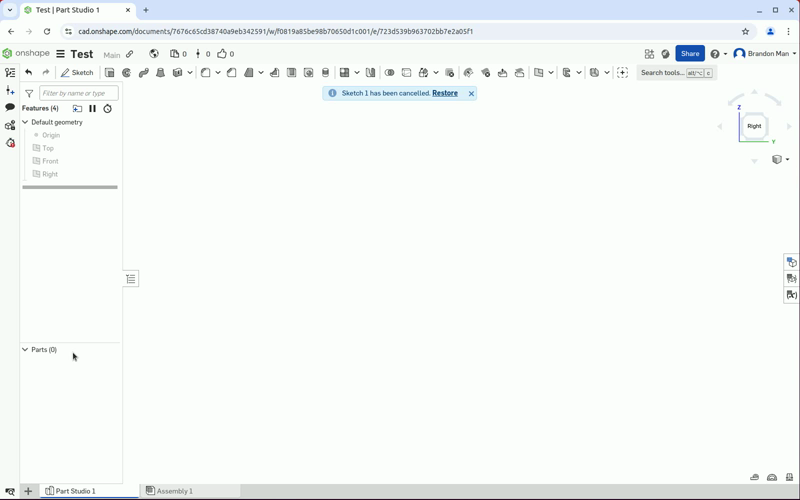
key(shift+y)
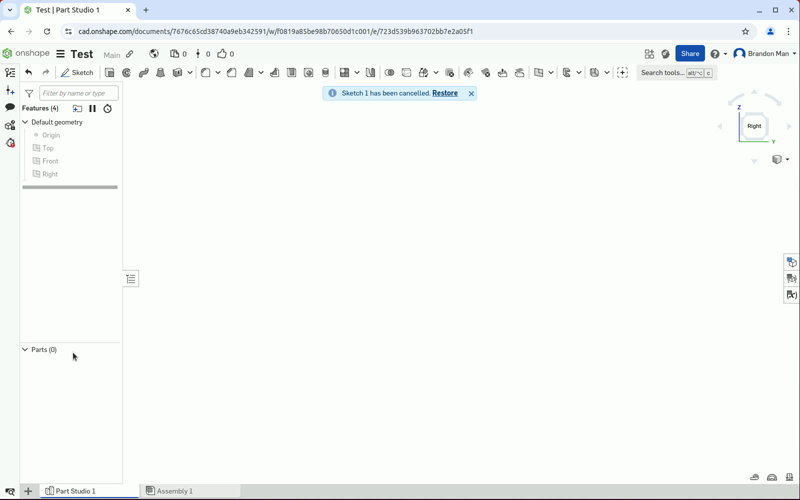
key(shift+s)
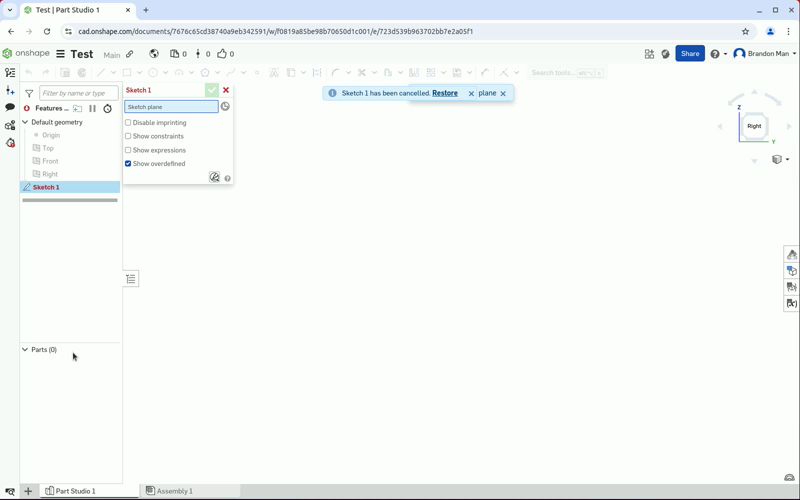
mouse_move(73, 176)
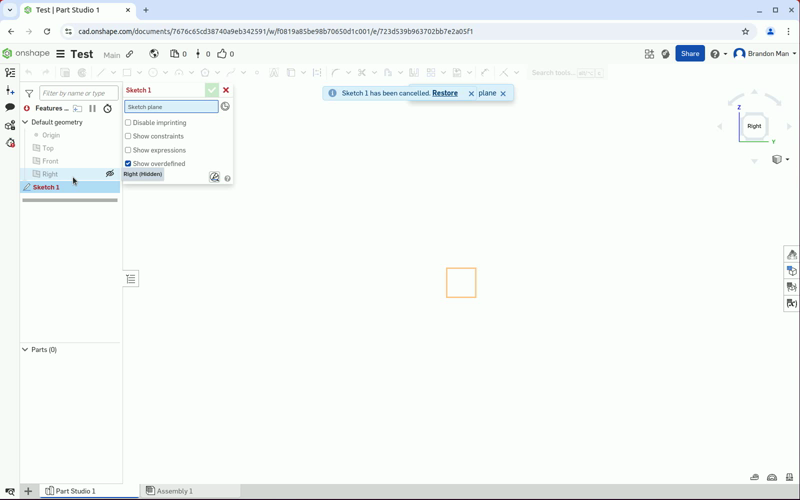
click(73, 176)
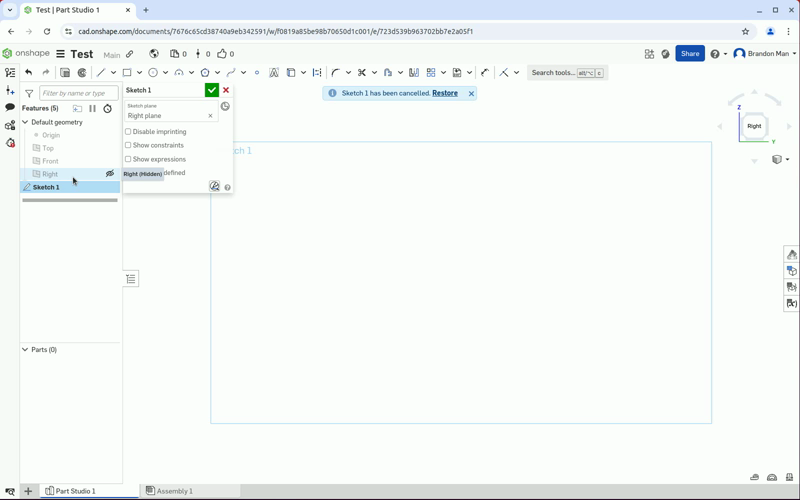
mouse_move(73, 352)
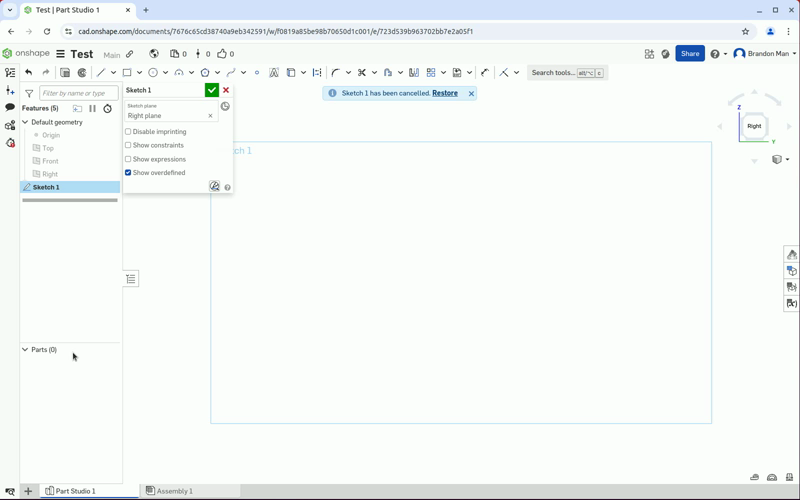
key(y)
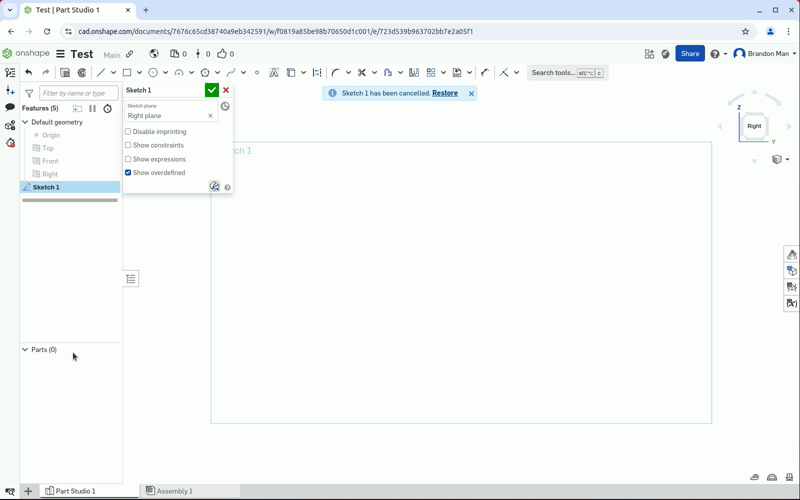
key(l)
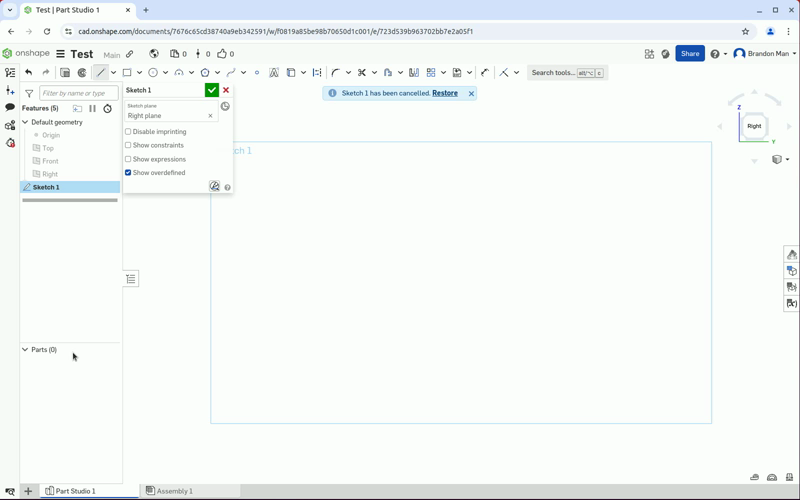
key_down(shift)
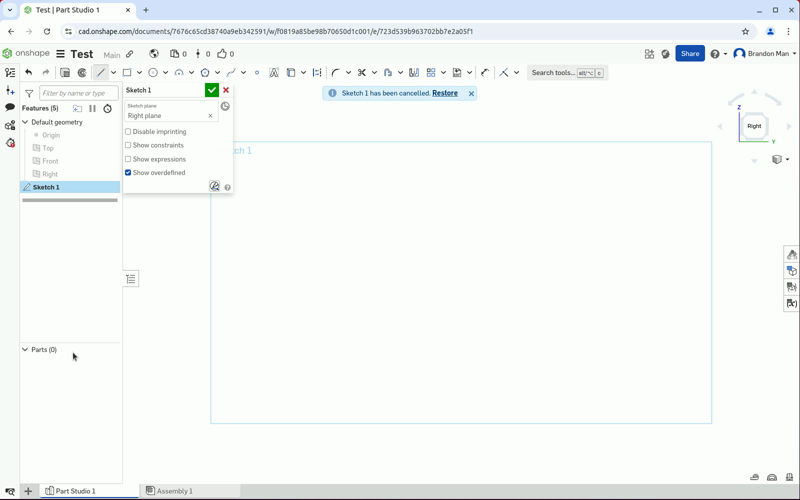
mouse_move(422, 395)
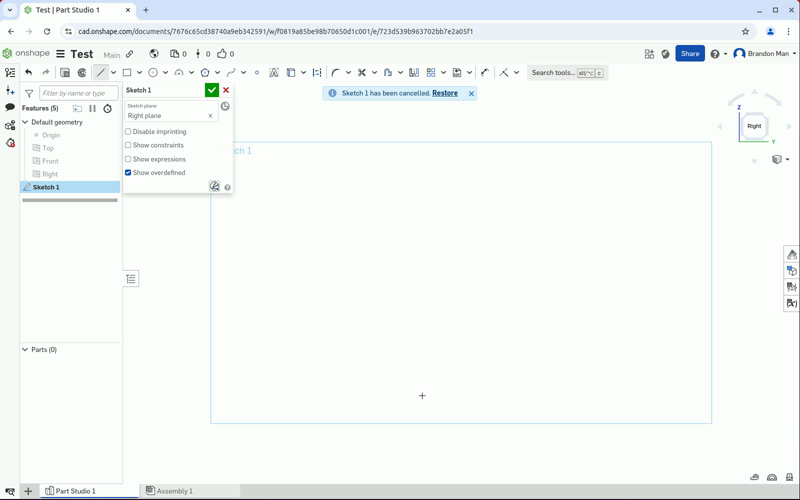
click(422, 395)
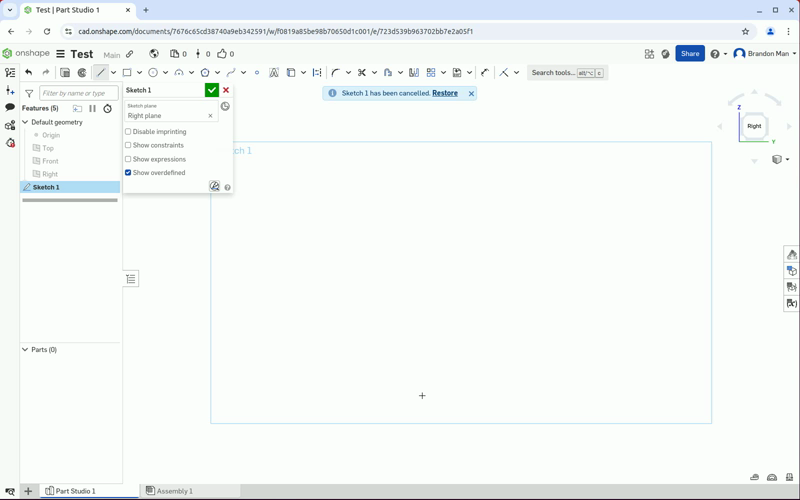
key_up(shift)
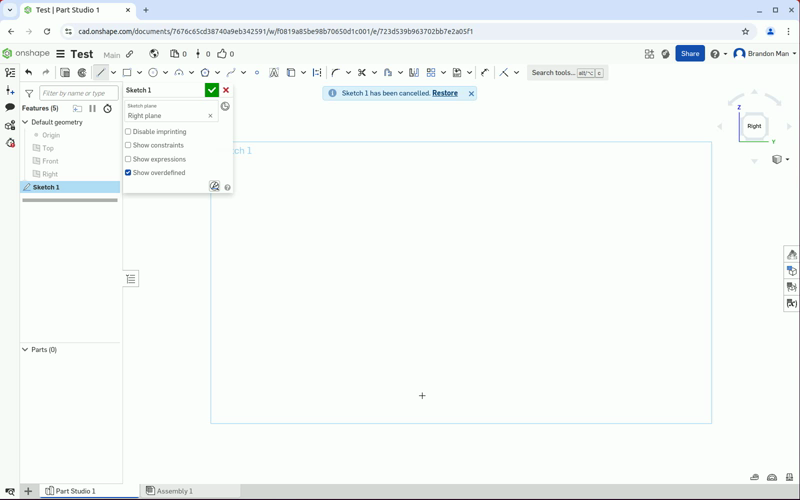
key_down(shift)
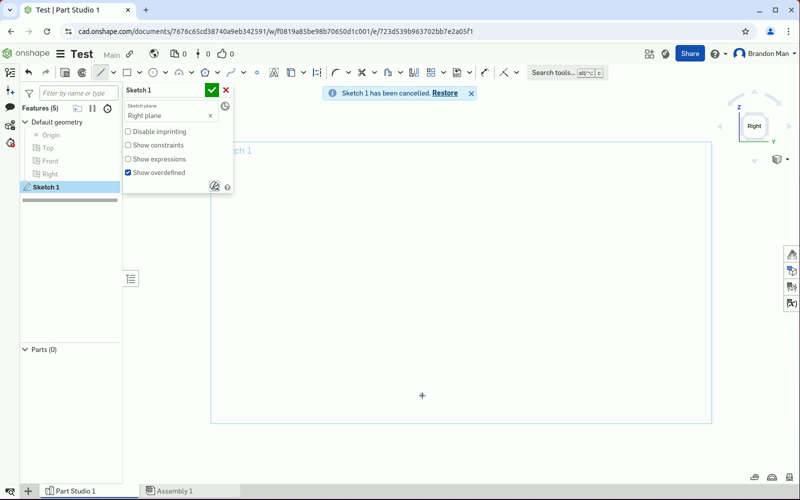
mouse_move(499, 395)
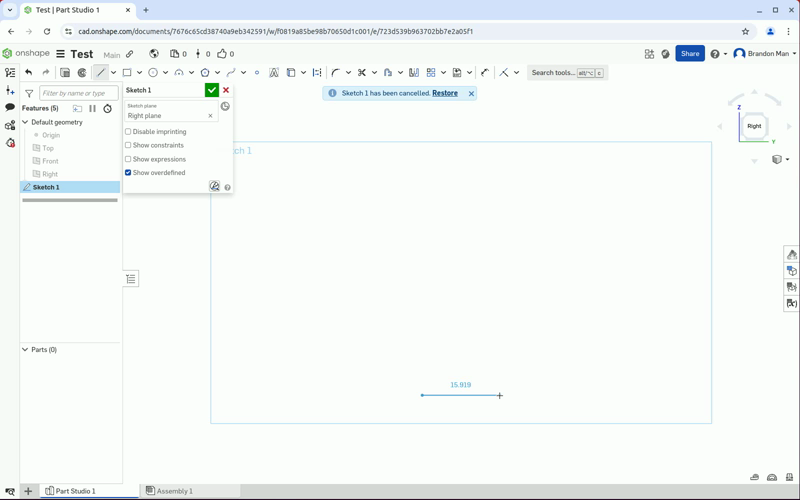
click(499, 395)
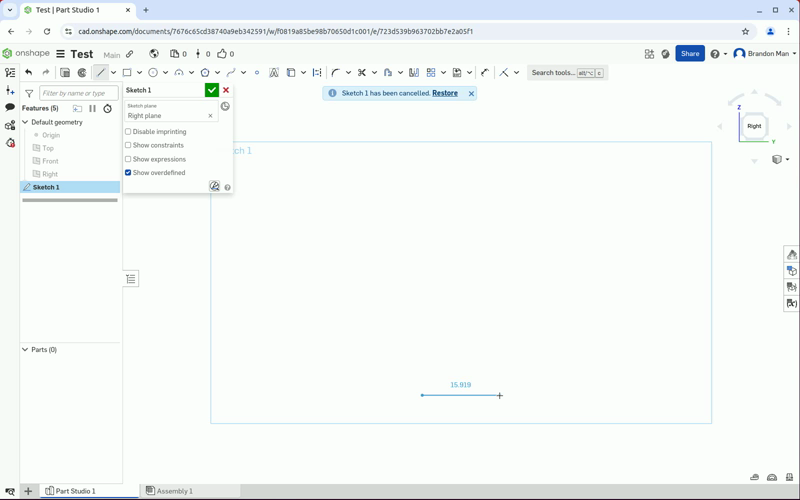
key_up(shift)
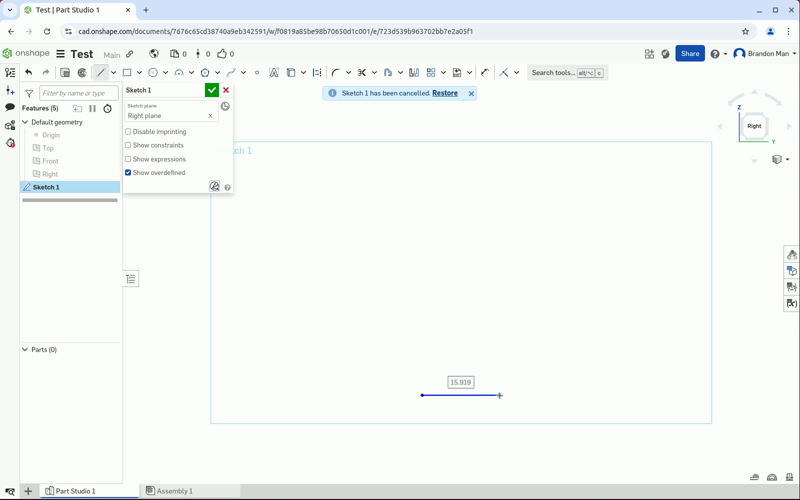
key_down(shift)
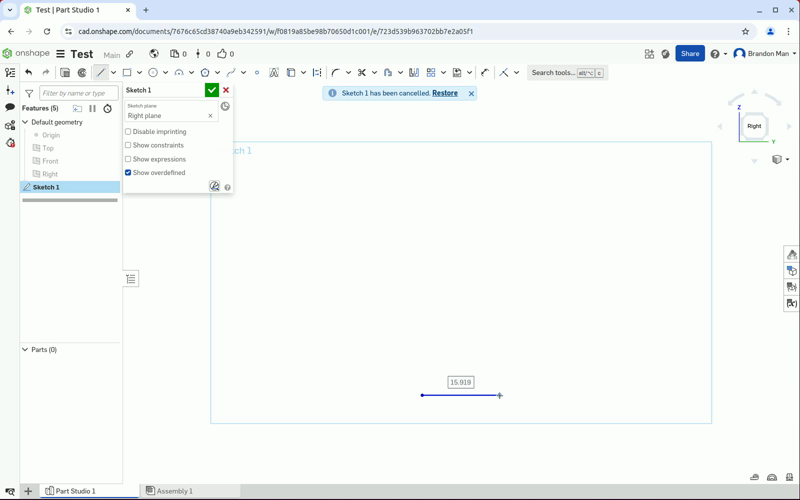
mouse_move(499, 171)
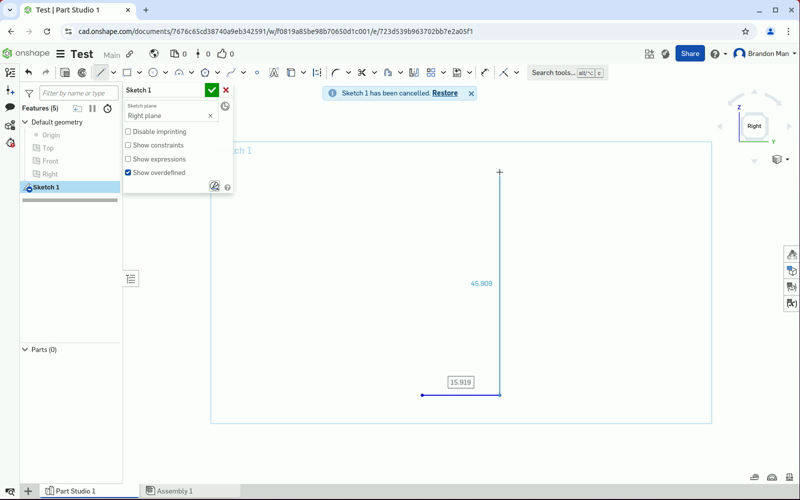
click(499, 171)
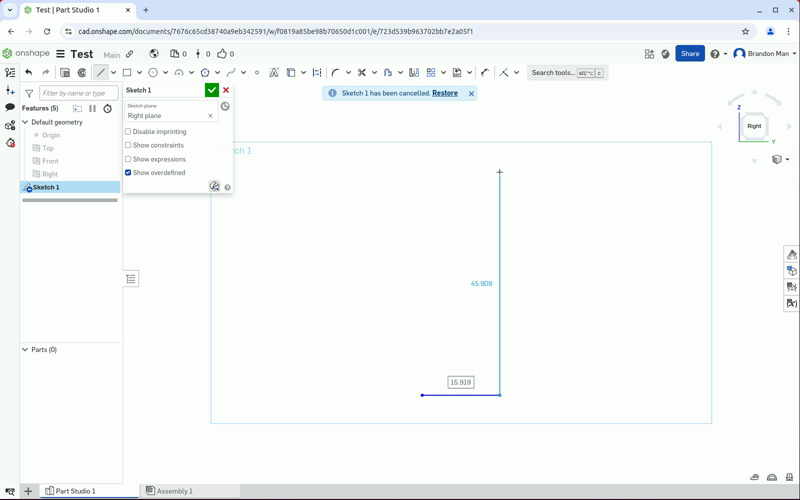
key_up(shift)
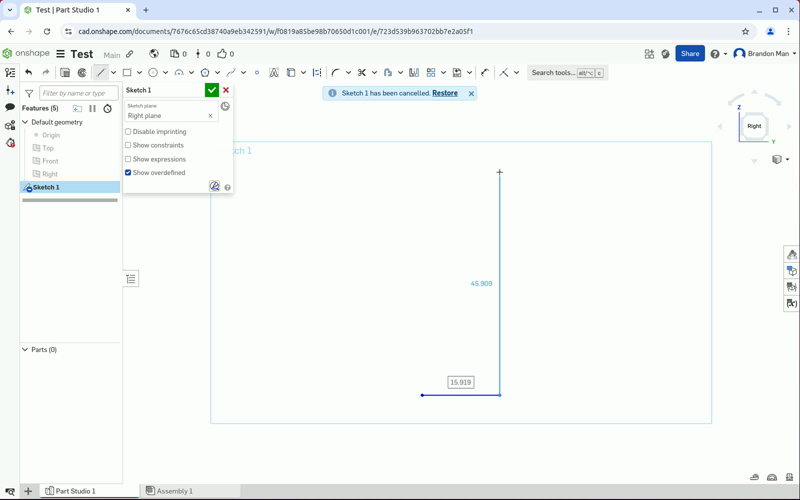
key_down(shift)
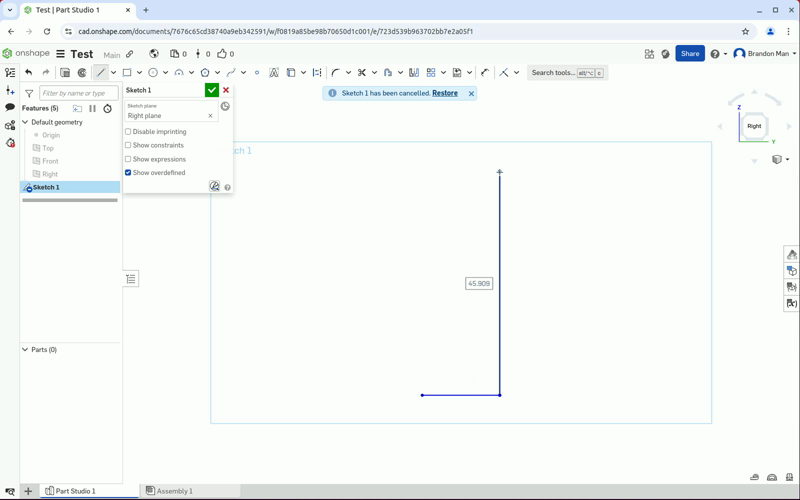
mouse_move(422, 171)
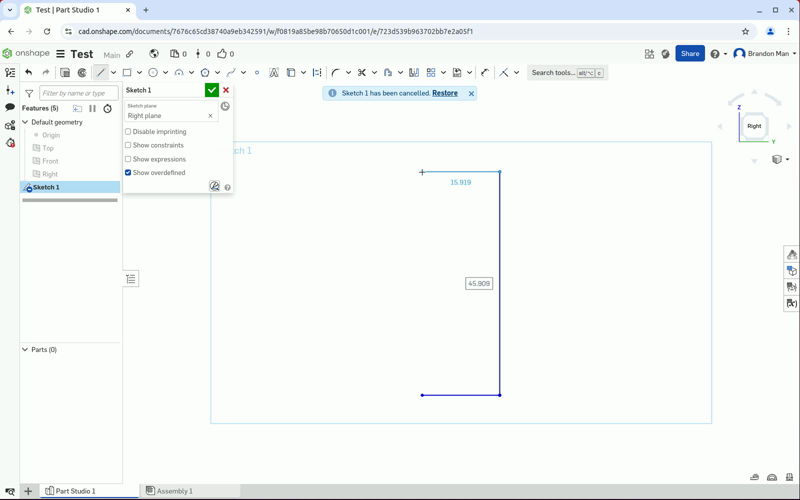
click(422, 171)
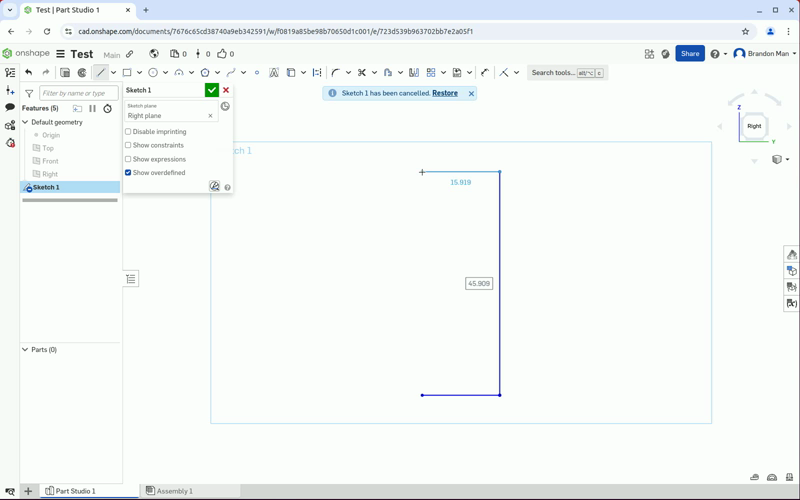
key_up(shift)
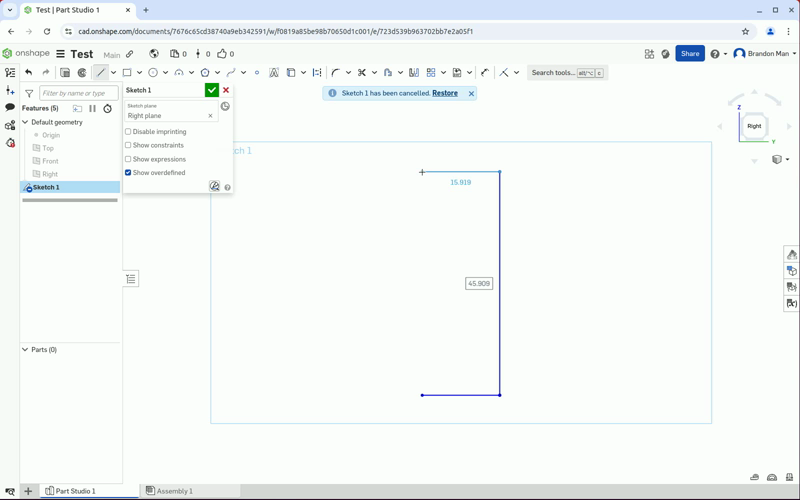
key_down(shift)
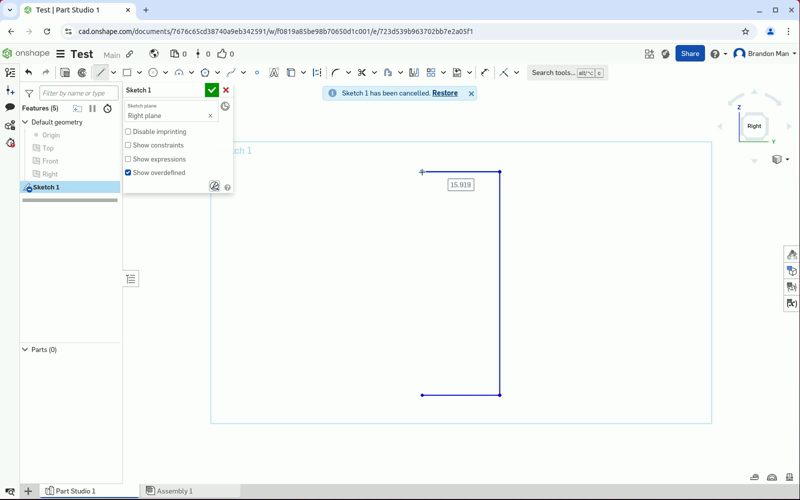
mouse_move(422, 395)
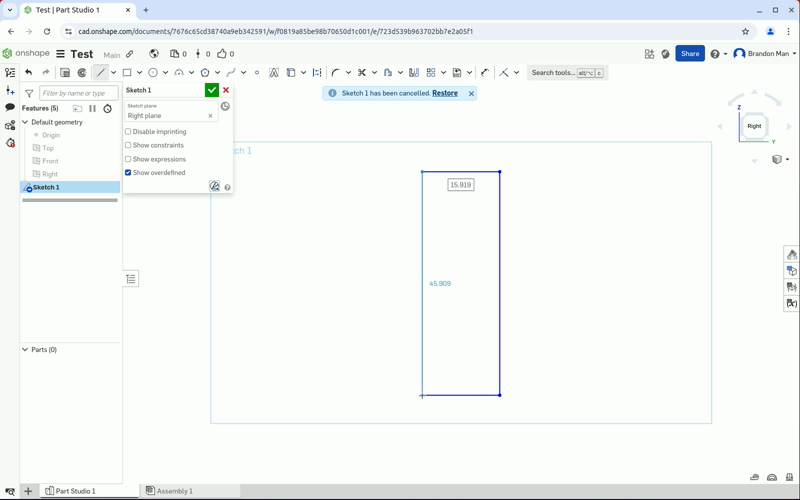
key_up(shift)
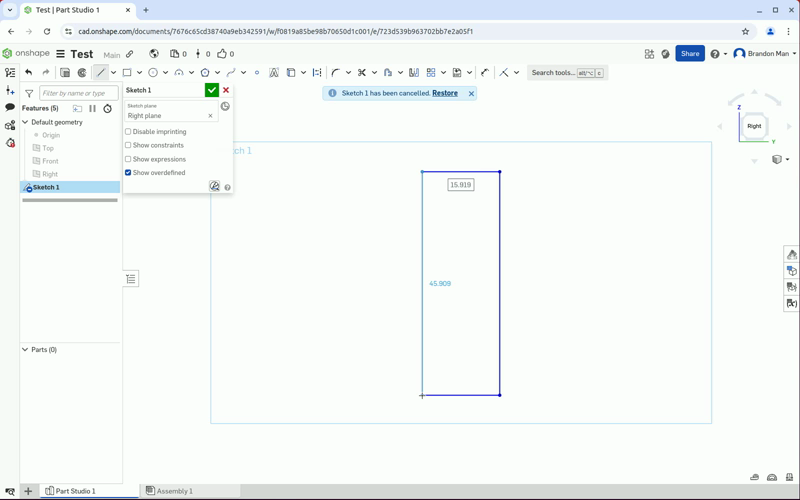
click(422, 395)
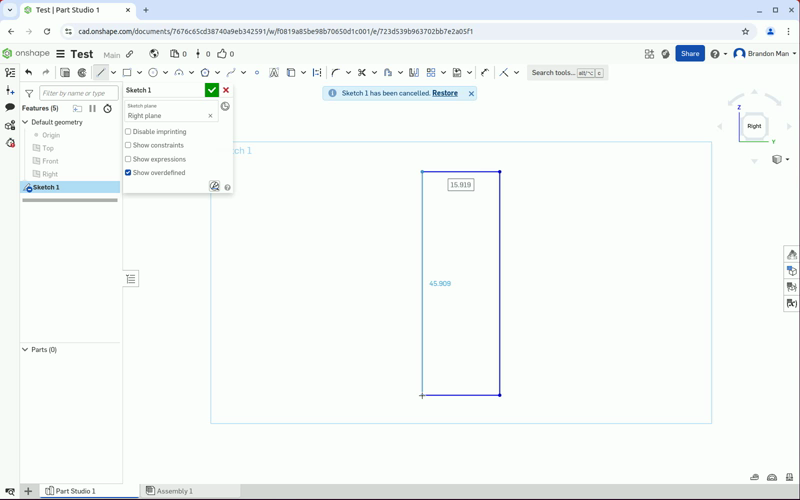
key(esc)
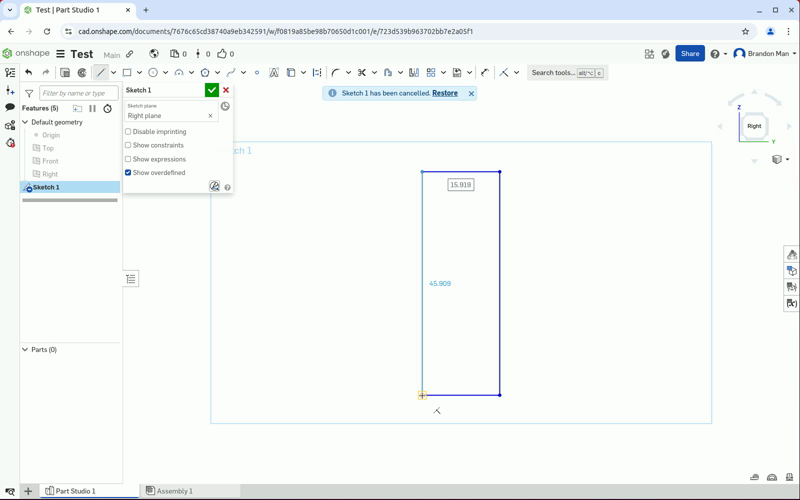
mouse_move(442, 204)
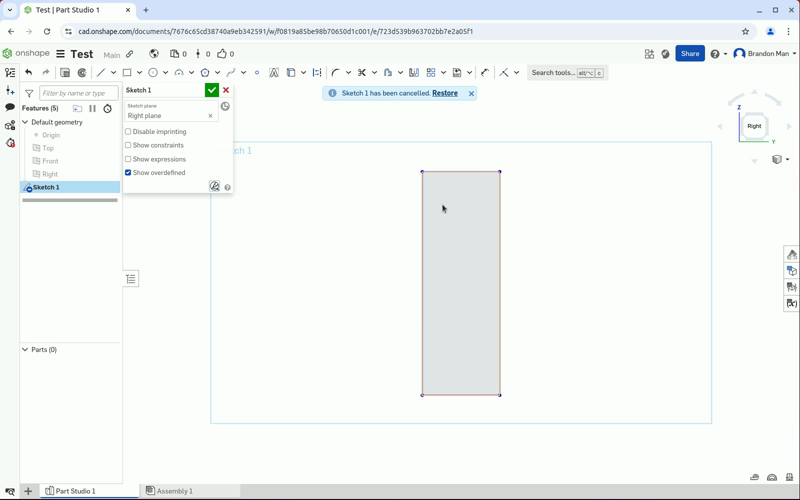
click(442, 204)
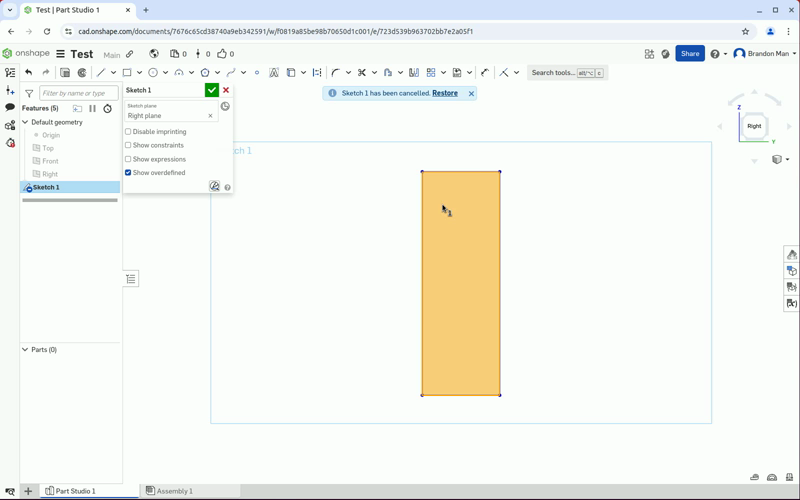
mouse_move(73, 352)
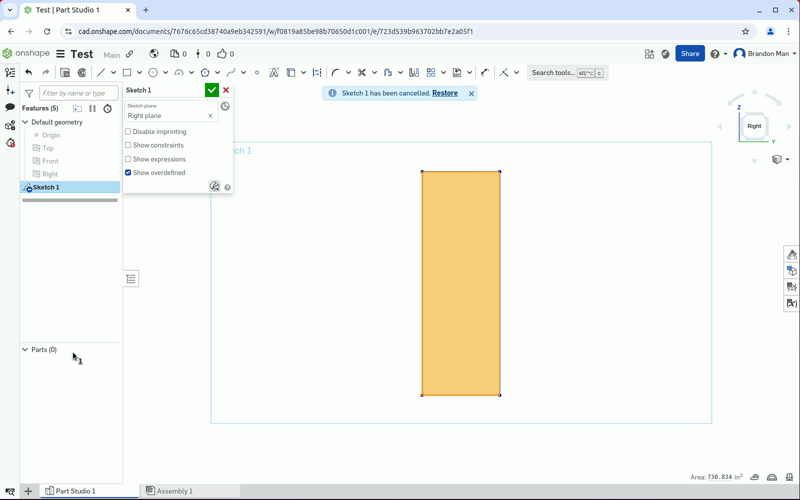
key(shift+y)
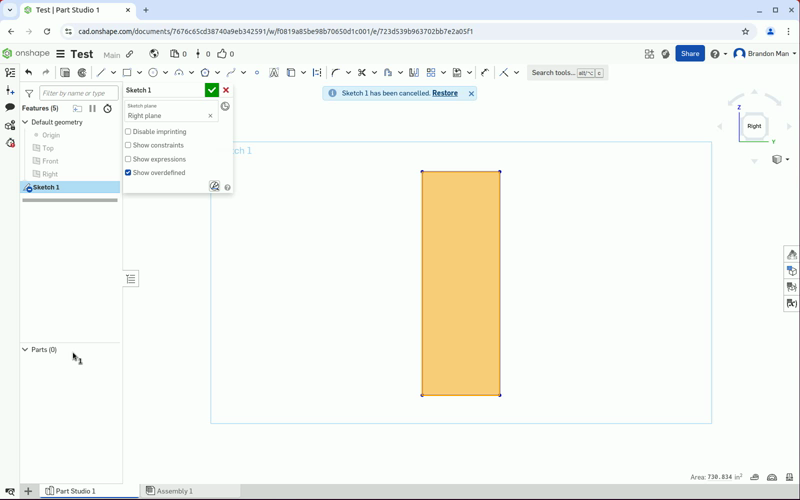
key(shift+e)
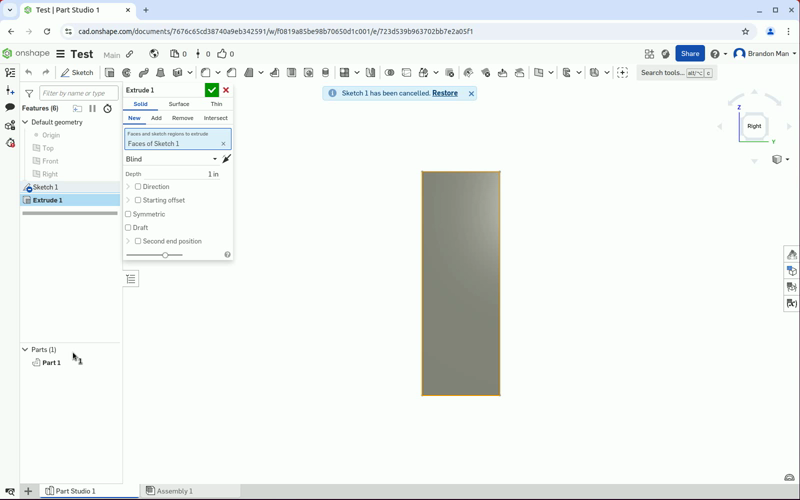
mouse_move(143, 106)
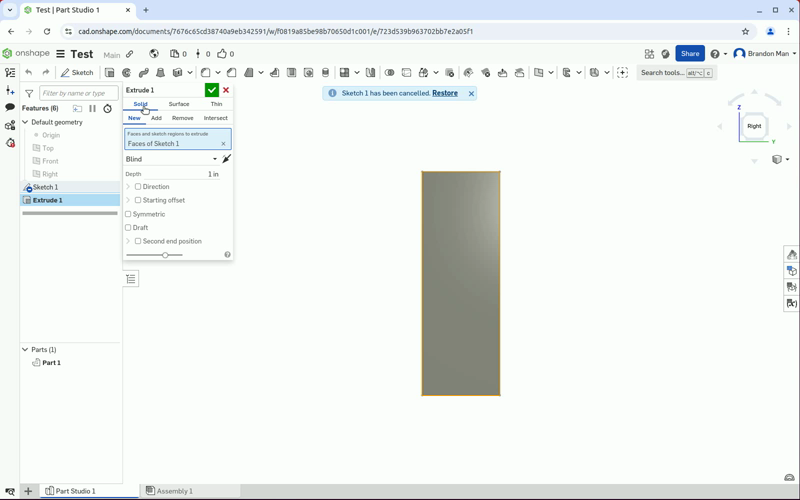
click(143, 106)
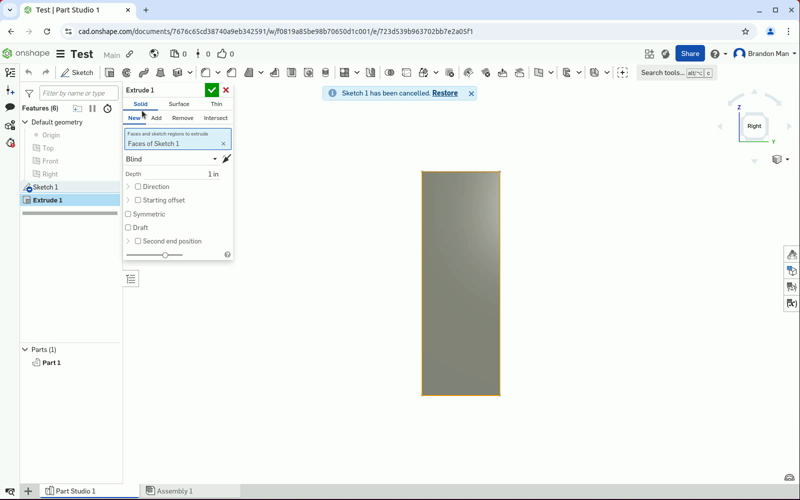
mouse_move(137, 120)
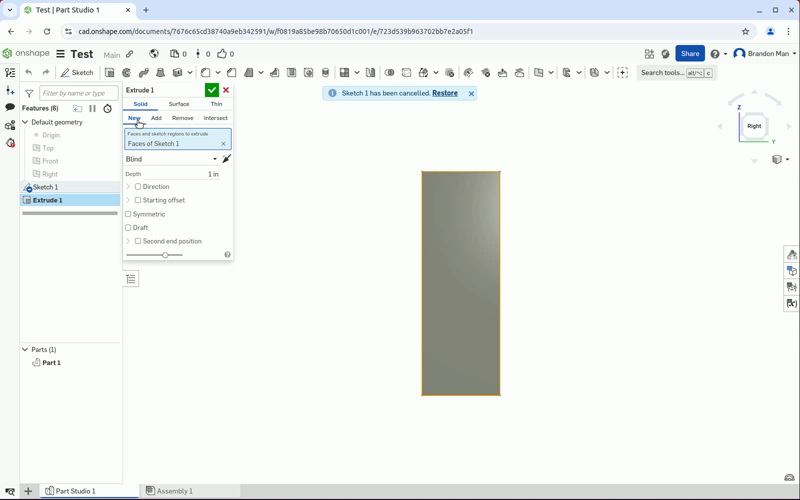
click(137, 120)
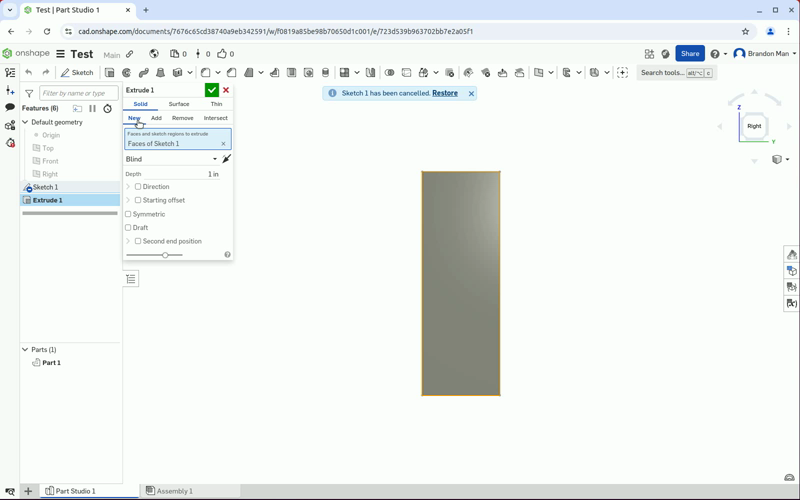
key(tab, 4)
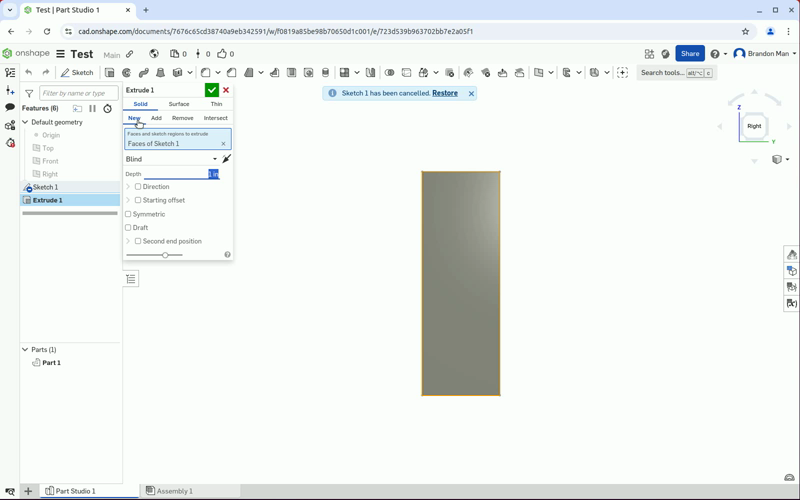
text(0.963)
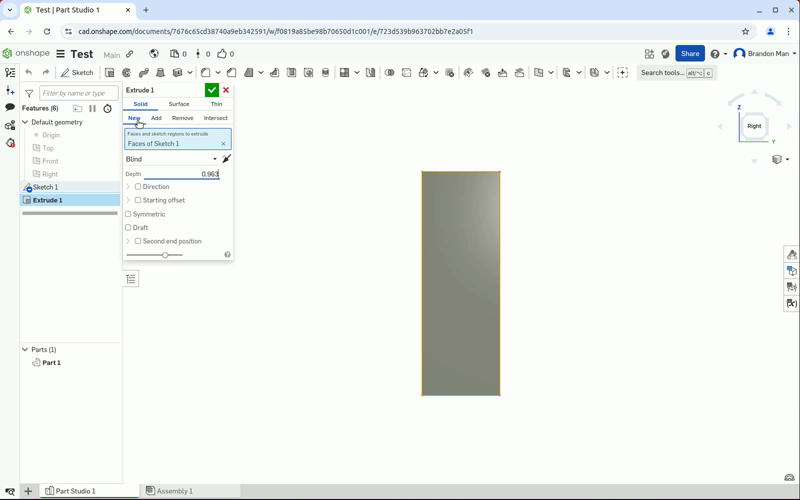
key(enter)
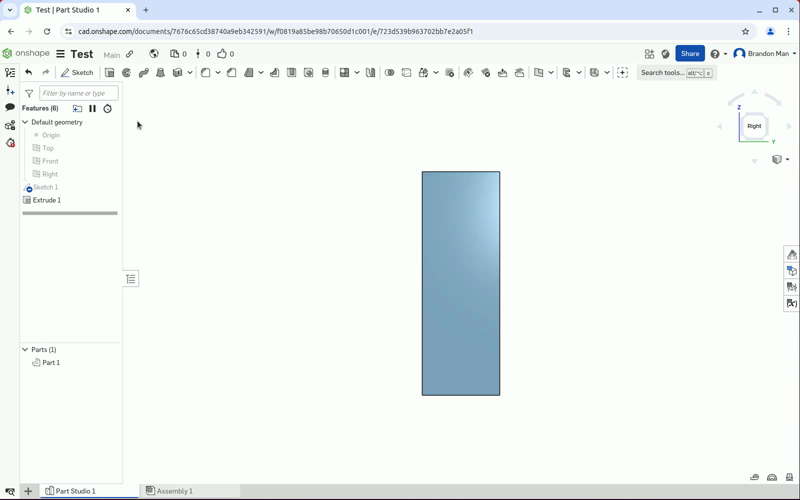
key(shift+h)
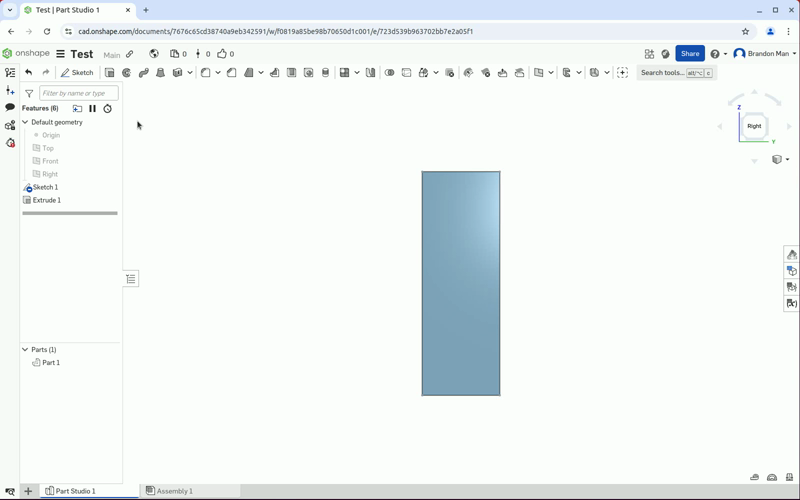
key(shift+h)
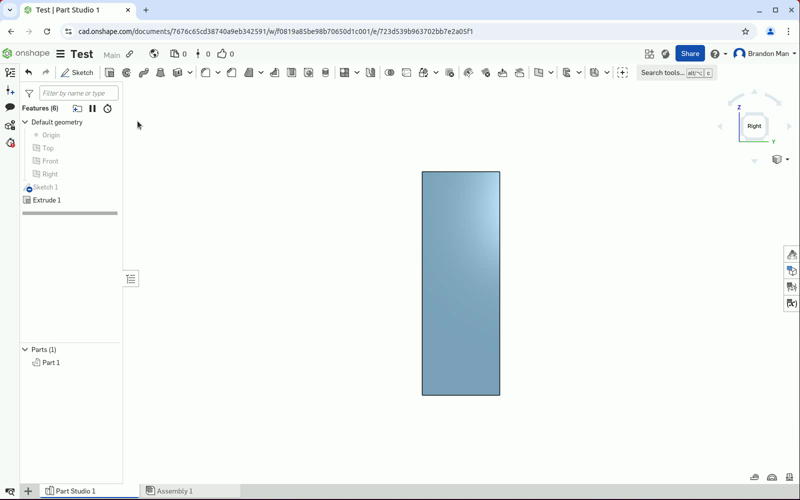
mouse_move(73, 189)
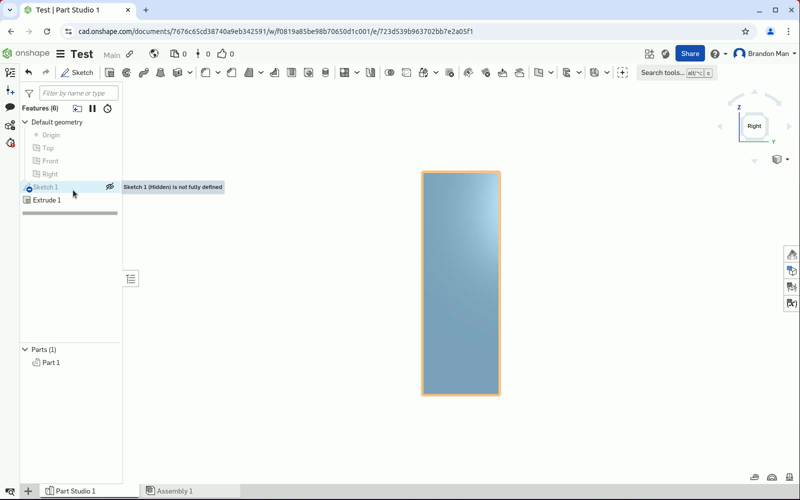
click(73, 189)
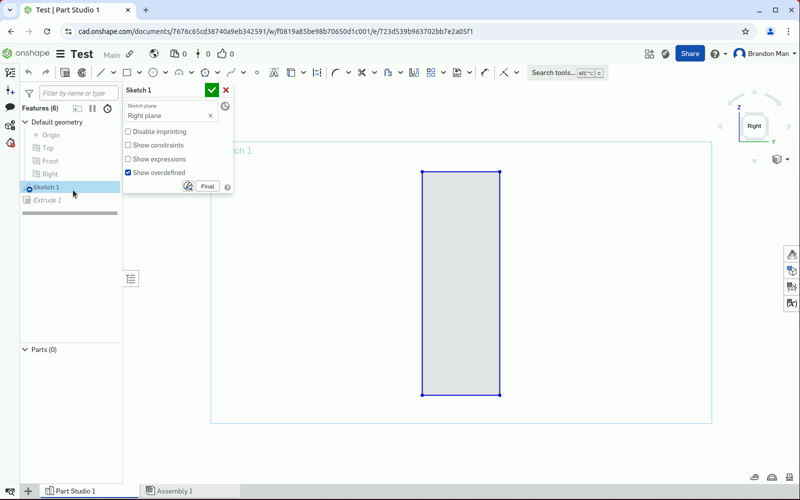
mouse_move(229, 92)
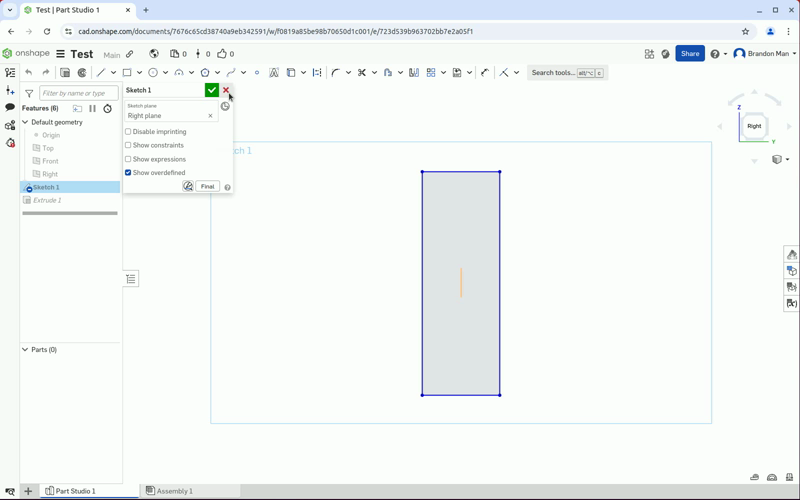
click(229, 92)
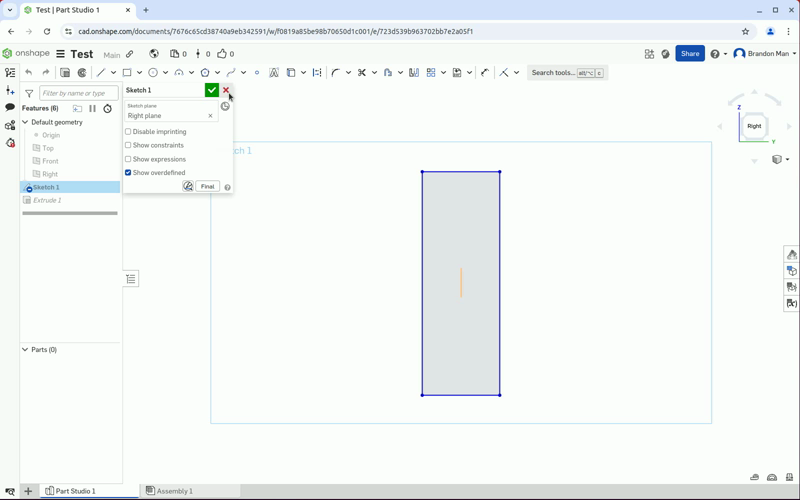
key(shift+s)
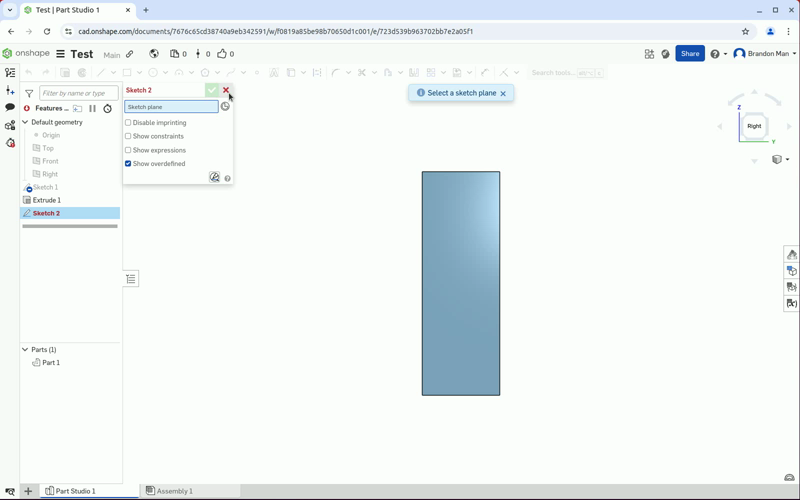
mouse_move(73, 176)
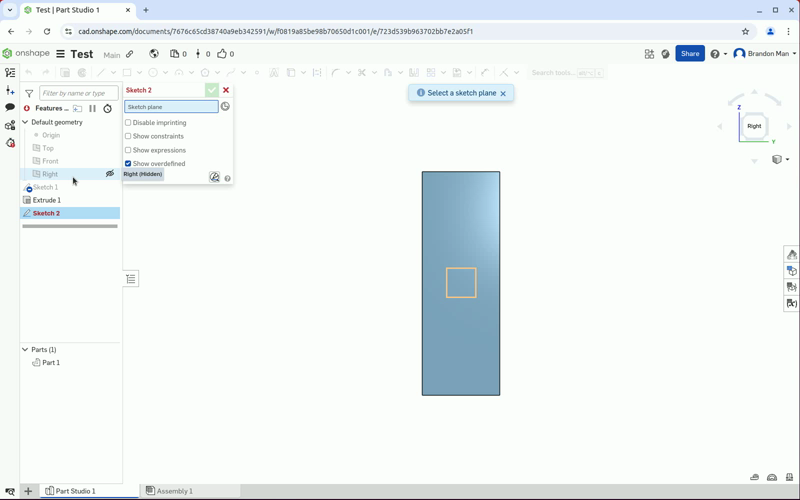
click(73, 176)
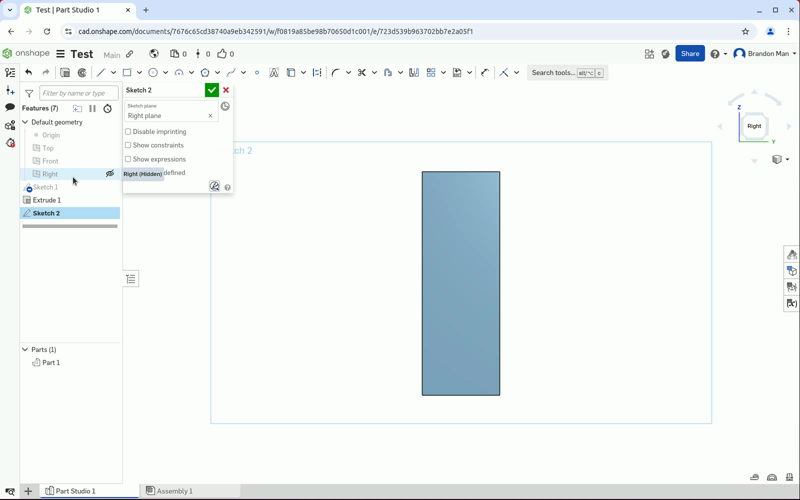
mouse_move(73, 352)
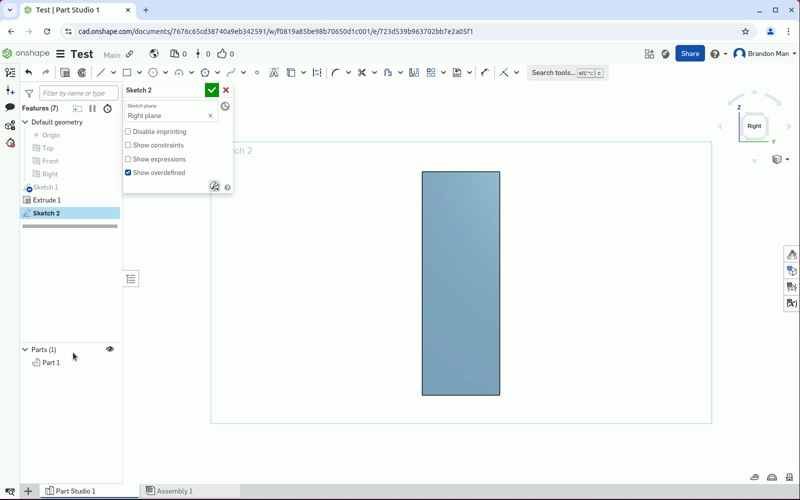
key(y)
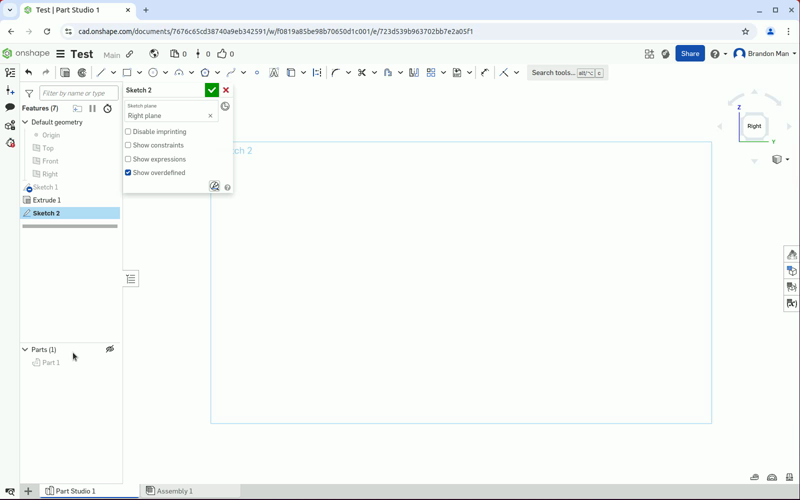
key(l)
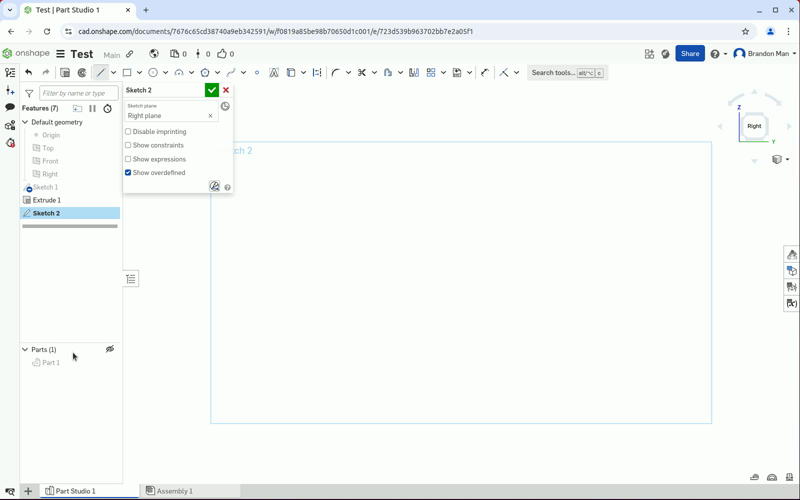
key_down(shift)
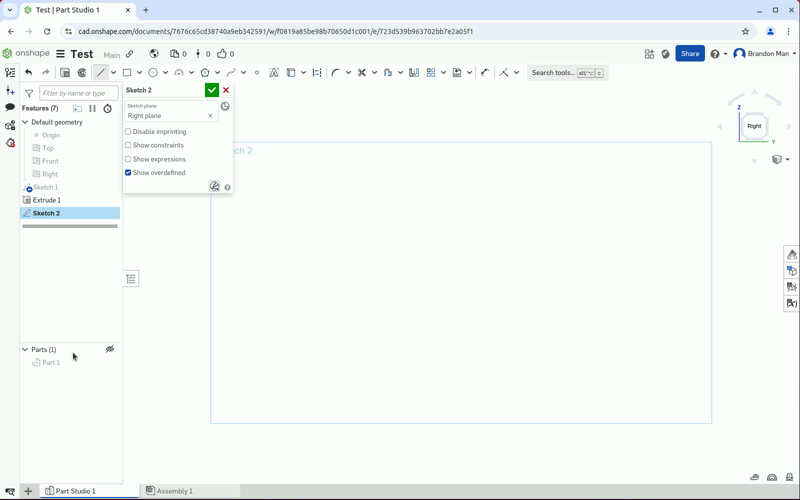
mouse_move(499, 395)
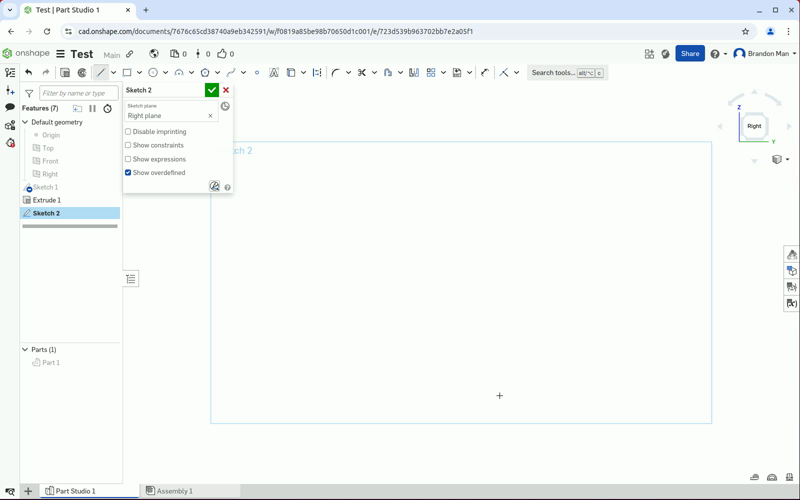
click(499, 395)
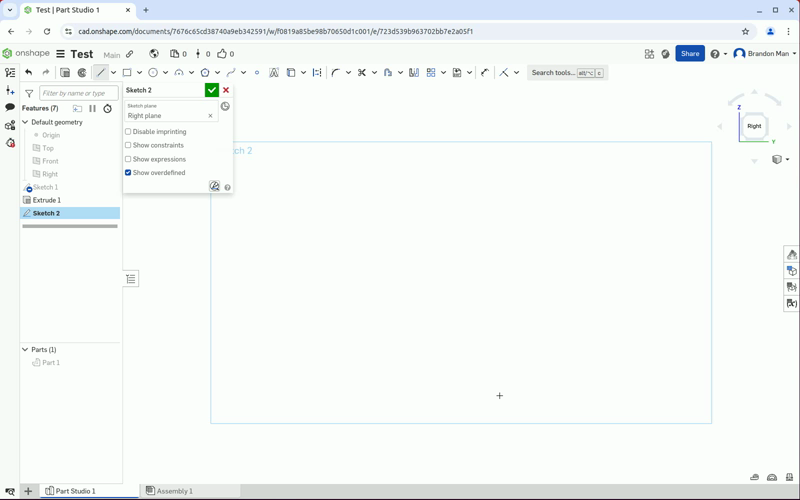
key_up(shift)
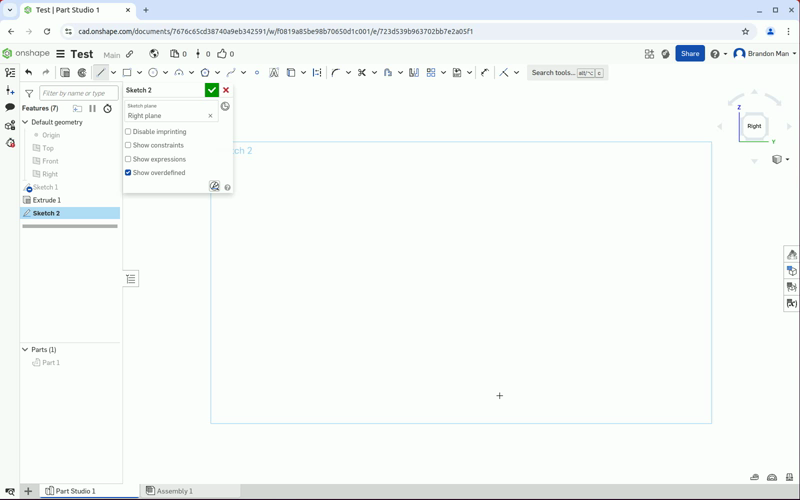
key_down(shift)
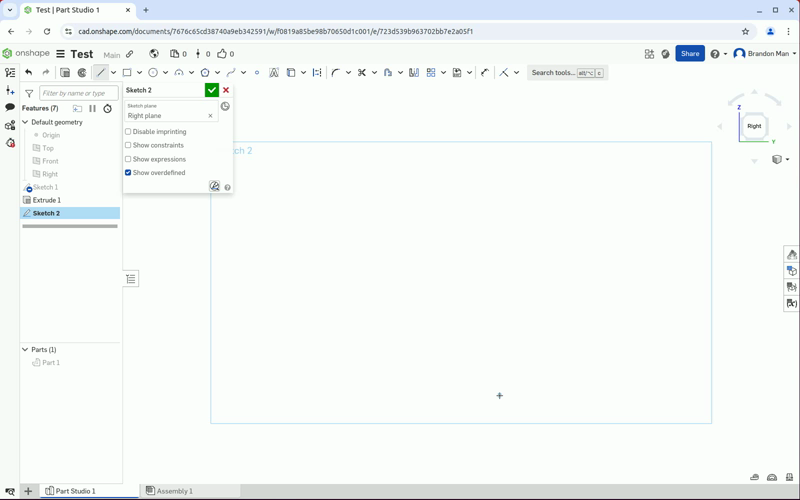
mouse_move(529, 395)
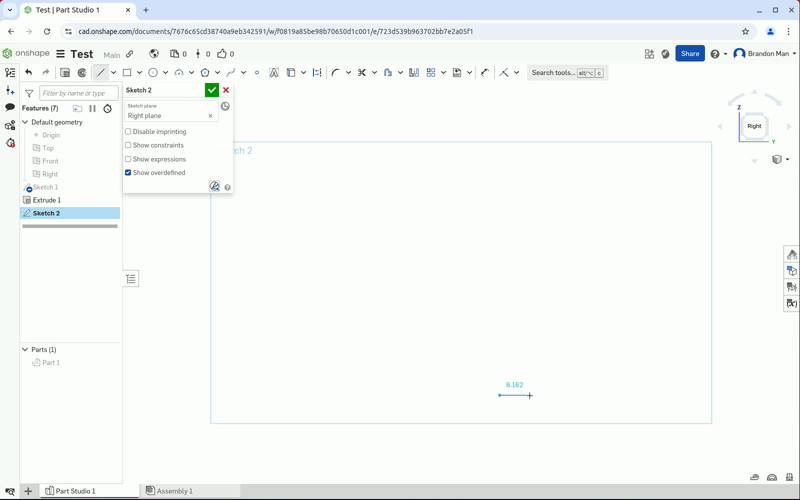
mouse_move(504, 395)
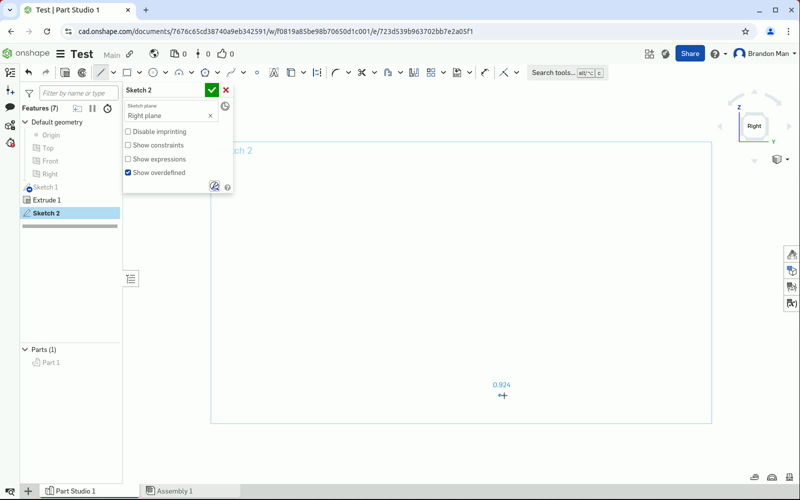
scroll(6)
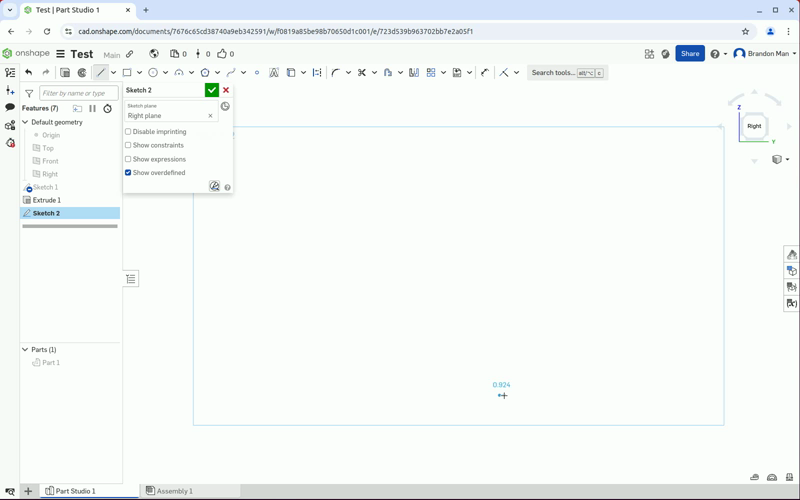
scroll(6)
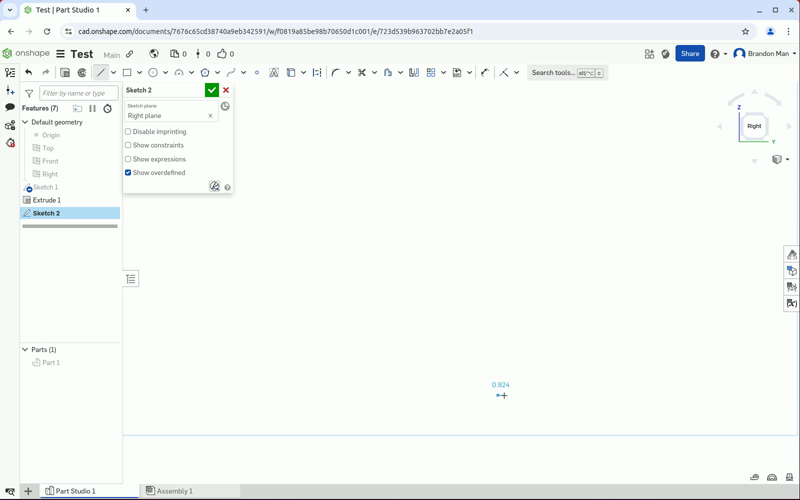
scroll(6)
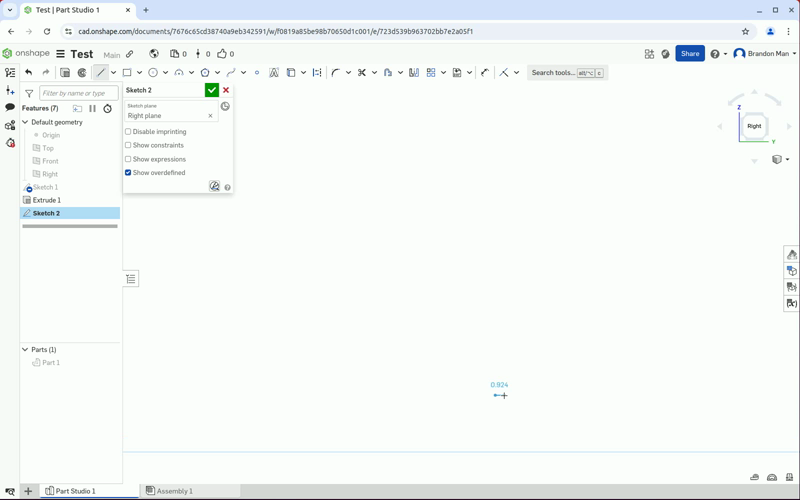
scroll(6)
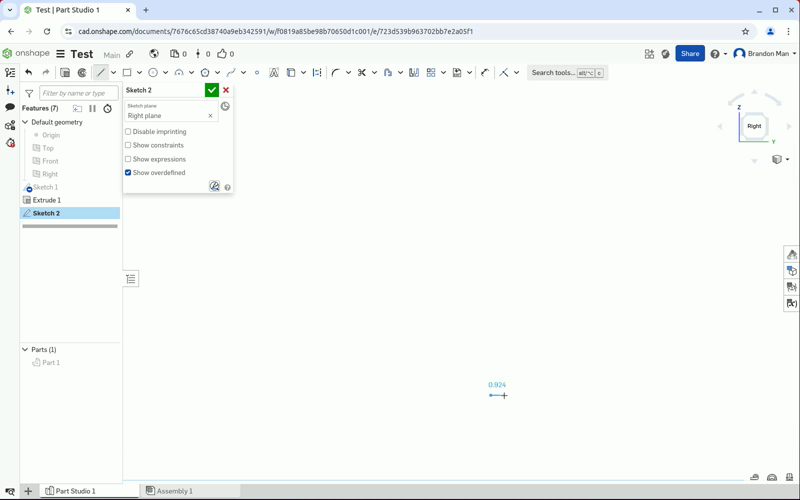
scroll(6)
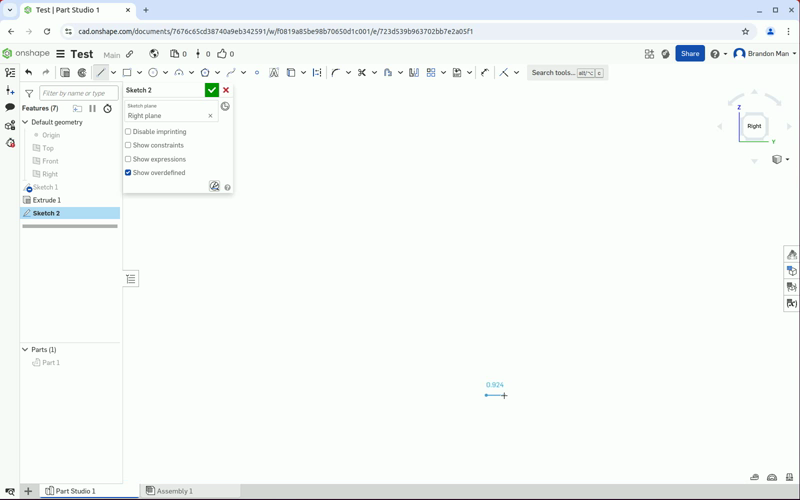
scroll(6)
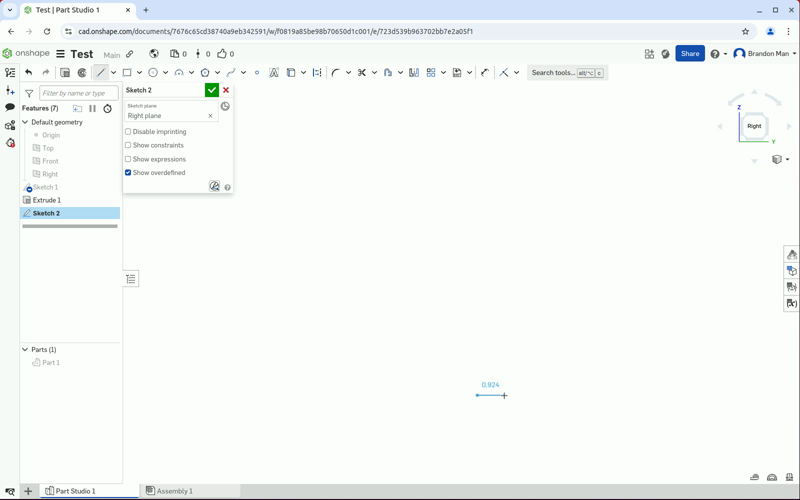
scroll(6)
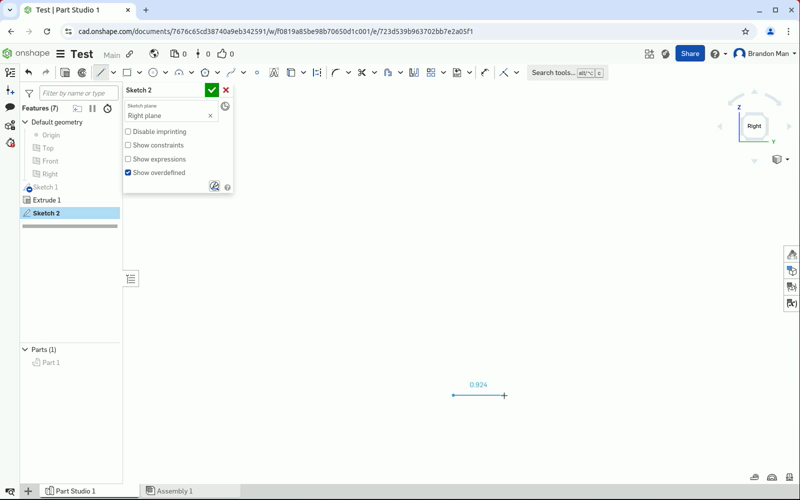
click(504, 395)
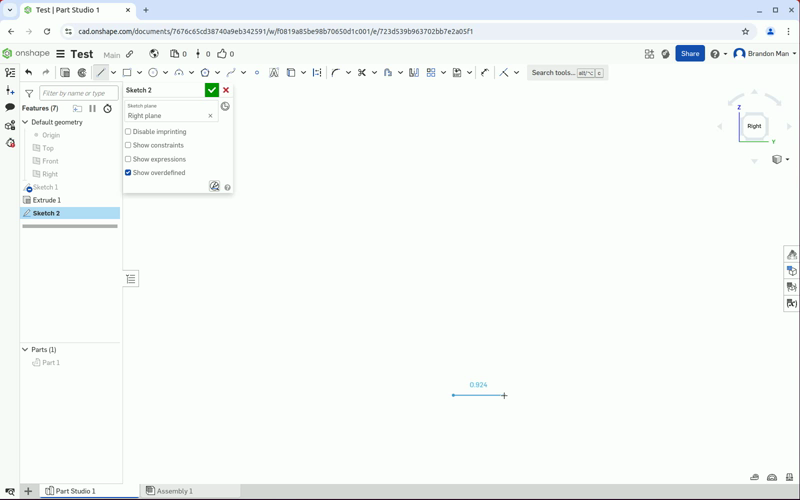
scroll(-6)
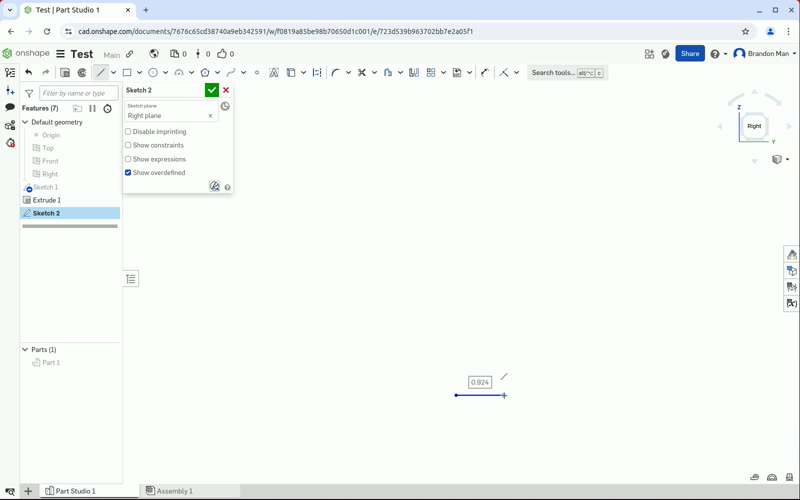
scroll(-6)
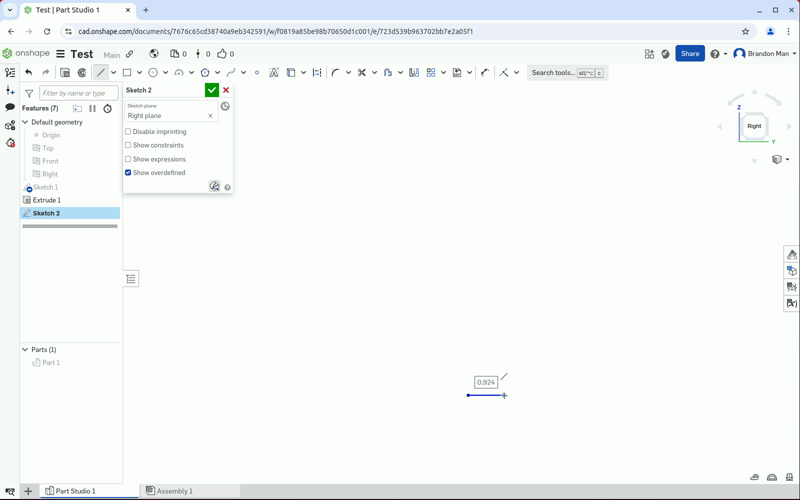
scroll(-6)
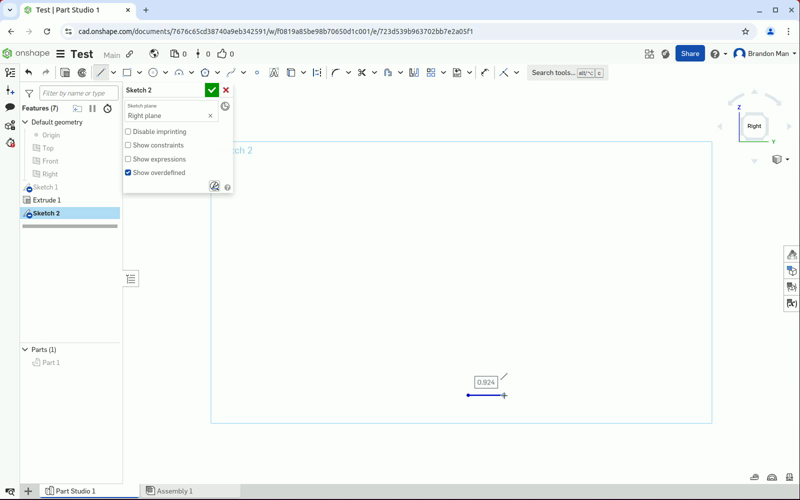
scroll(-6)
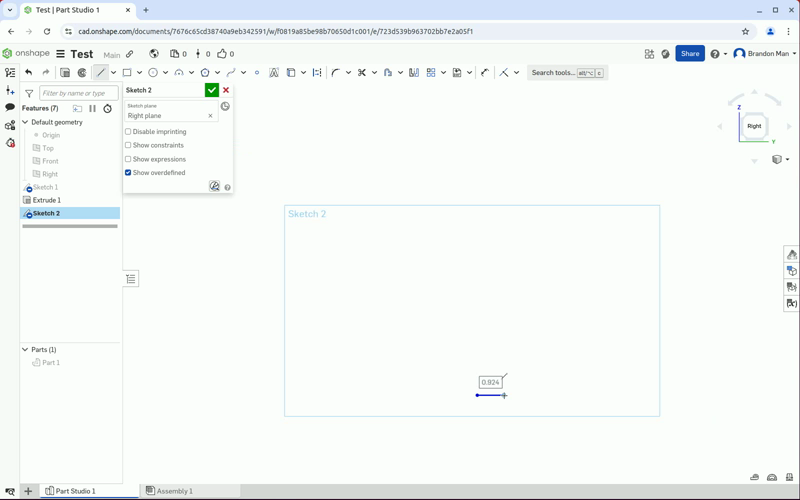
scroll(-6)
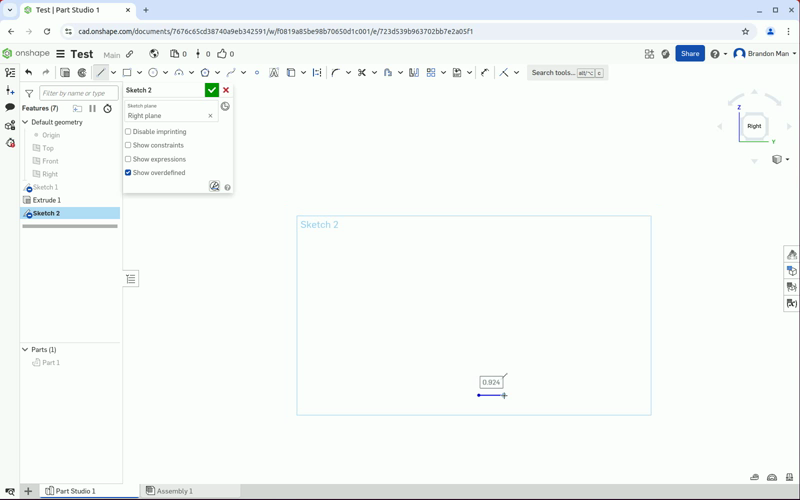
scroll(-6)
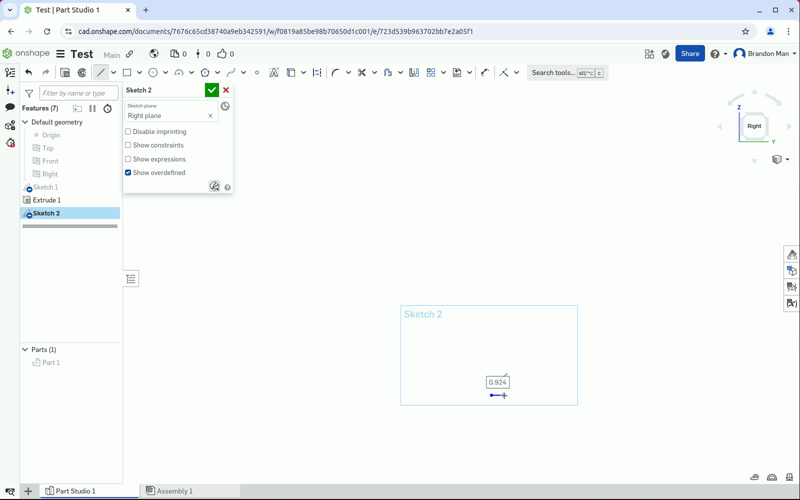
scroll(-6)
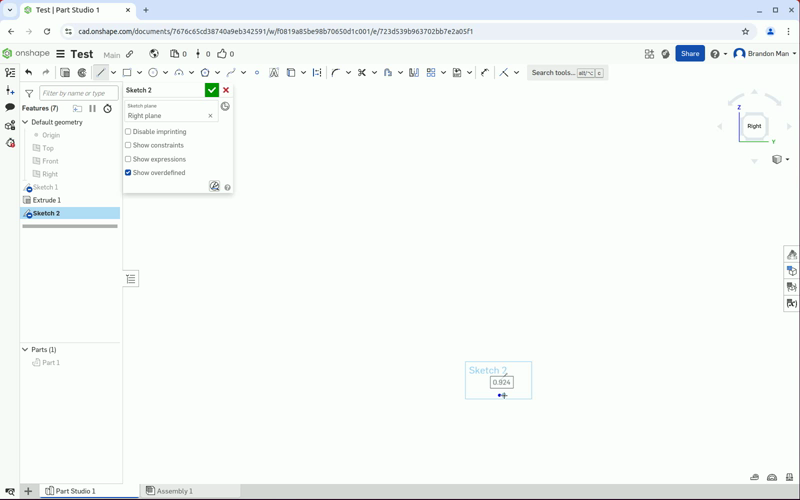
key_up(shift)
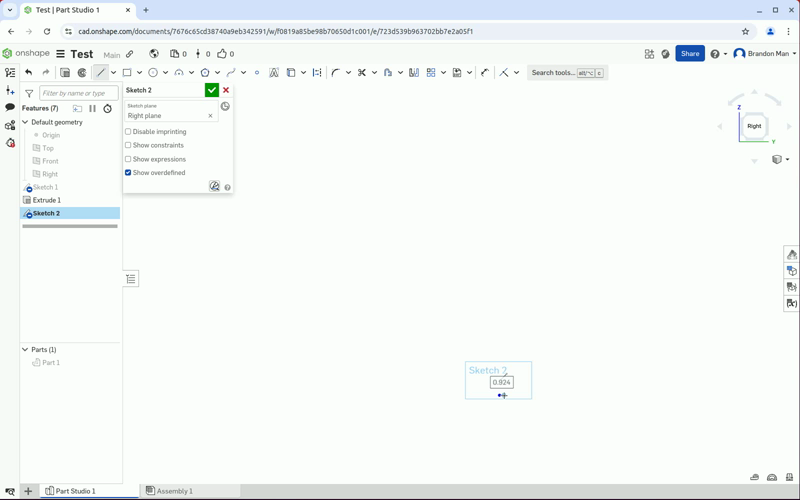
key_down(shift)
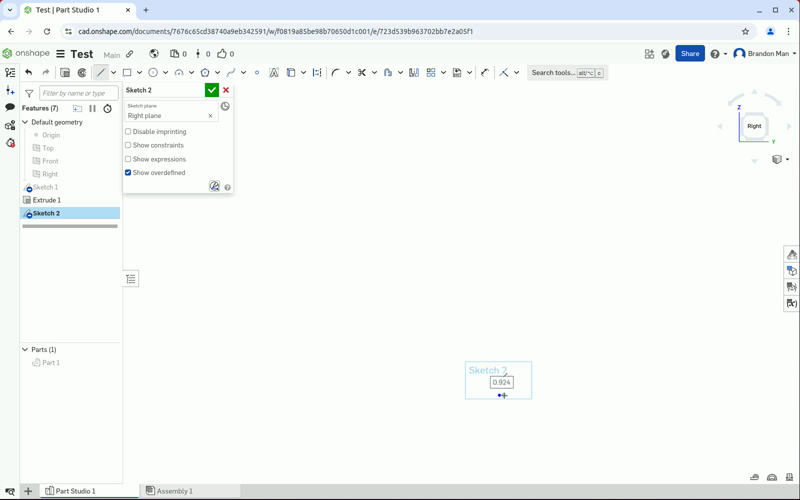
mouse_move(504, 171)
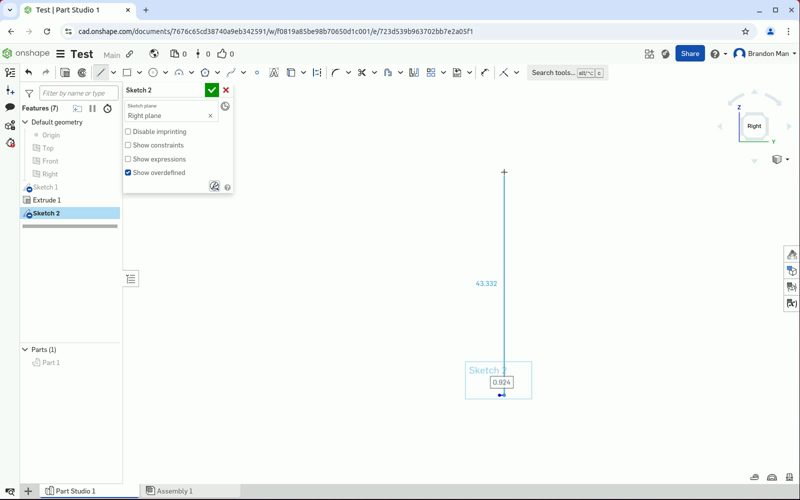
click(504, 171)
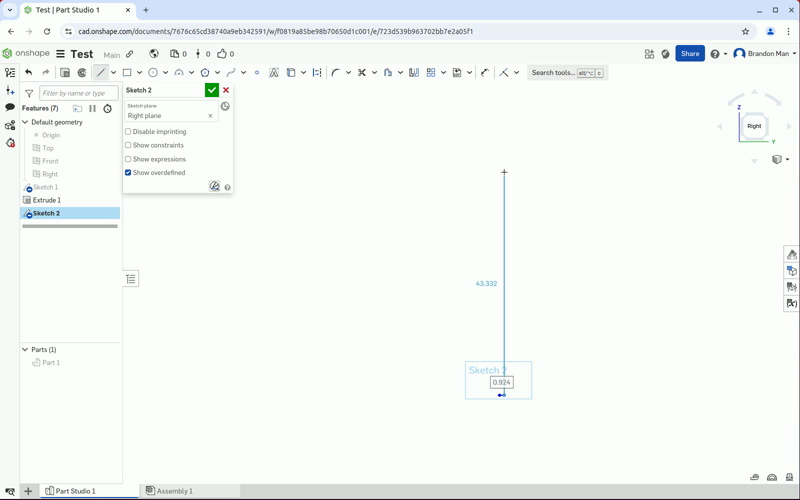
key_up(shift)
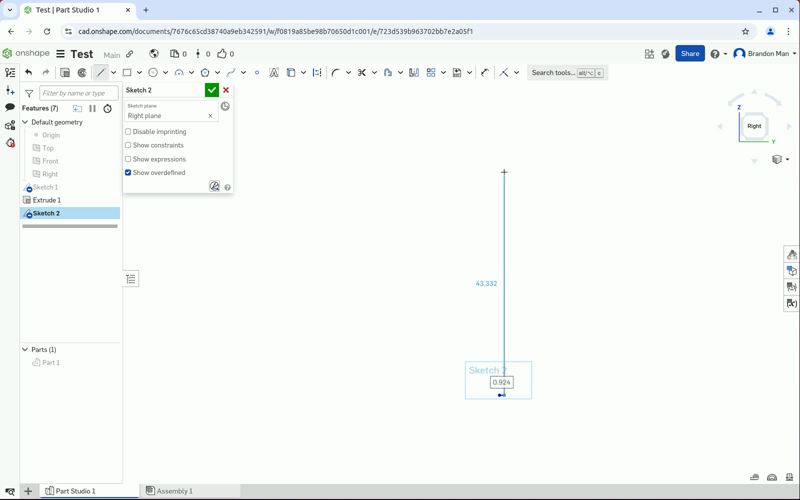
key_down(shift)
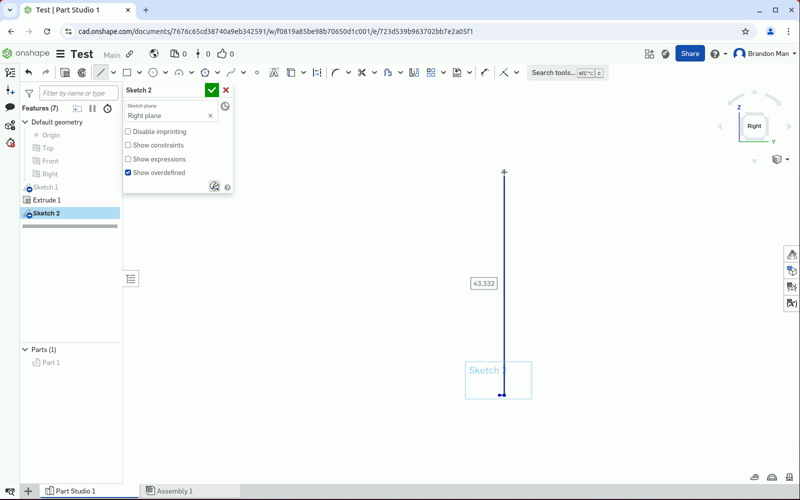
mouse_move(534, 171)
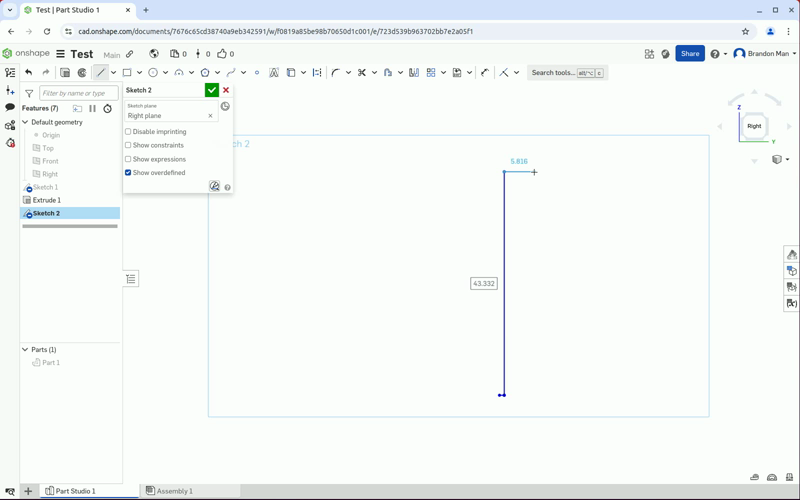
mouse_move(499, 171)
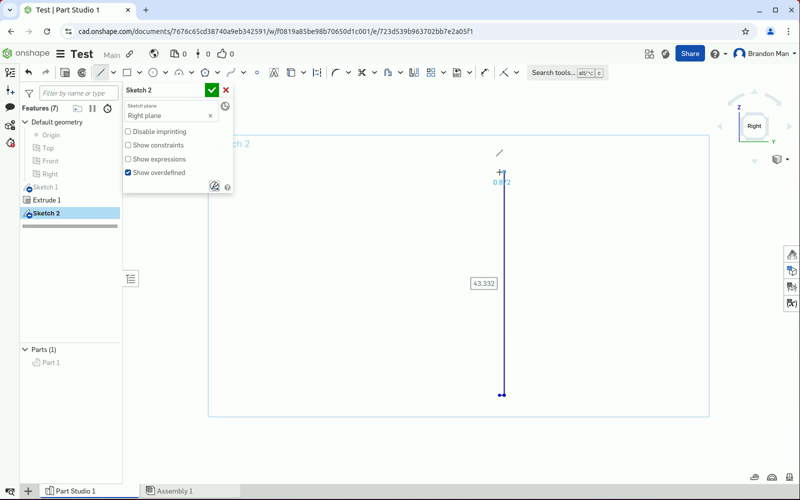
scroll(6)
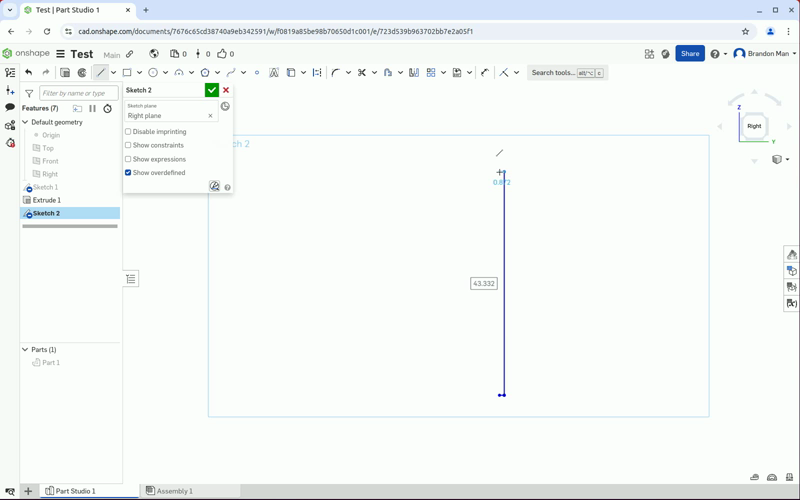
scroll(6)
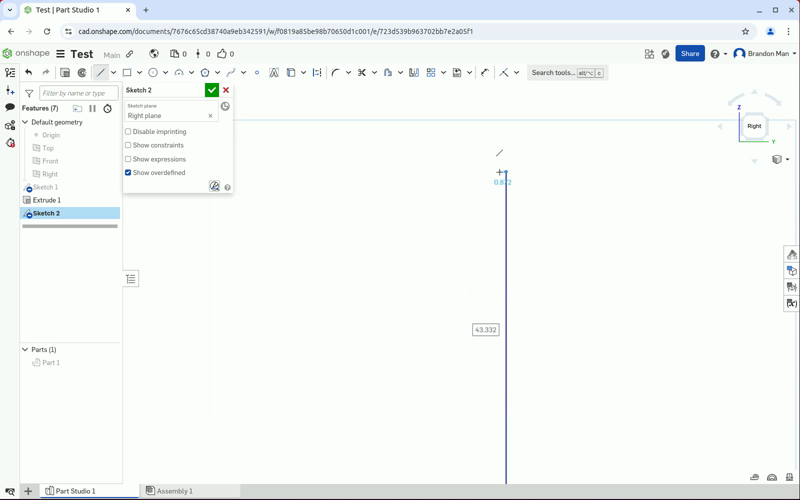
scroll(6)
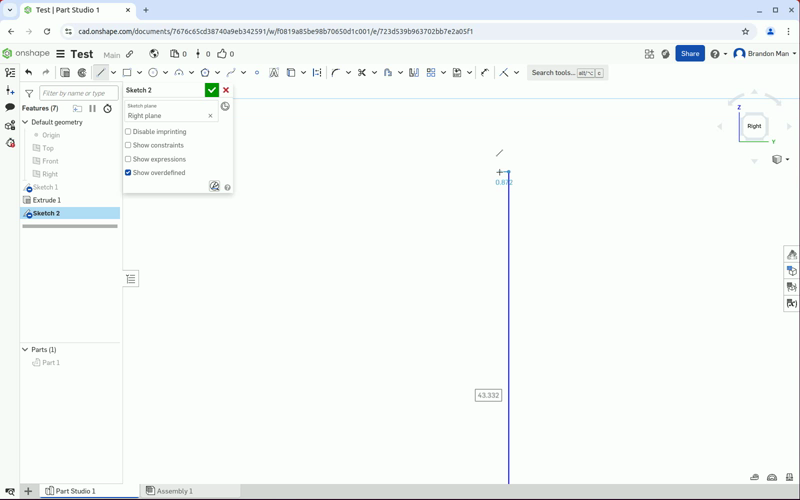
scroll(6)
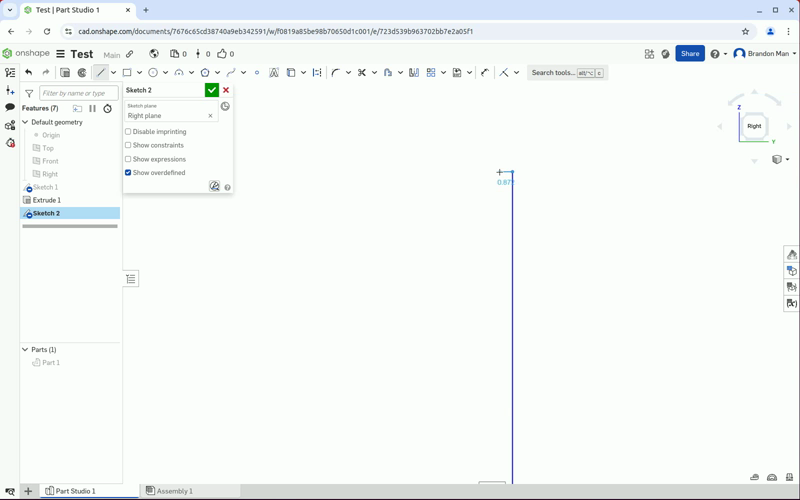
scroll(6)
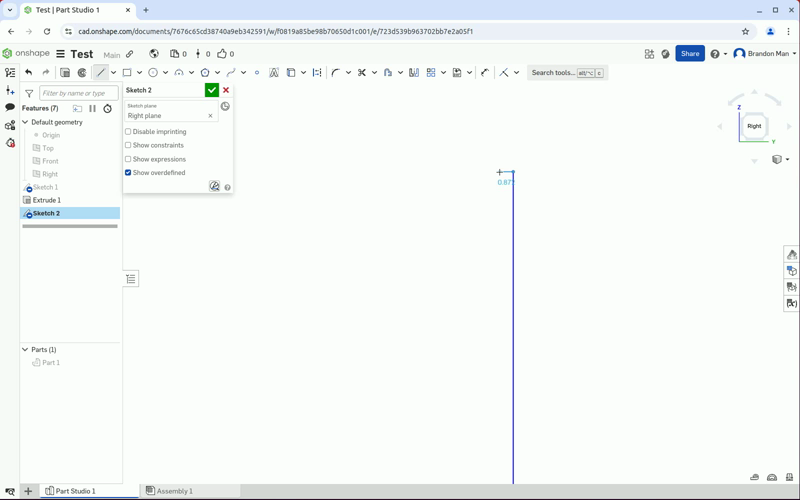
scroll(6)
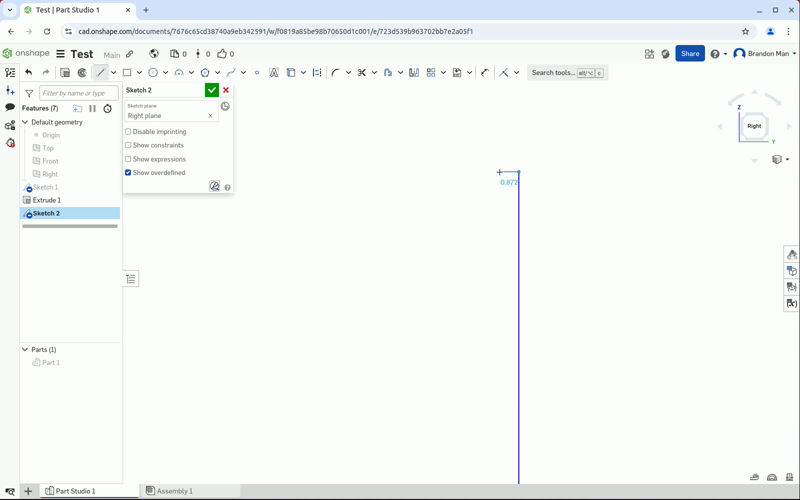
scroll(6)
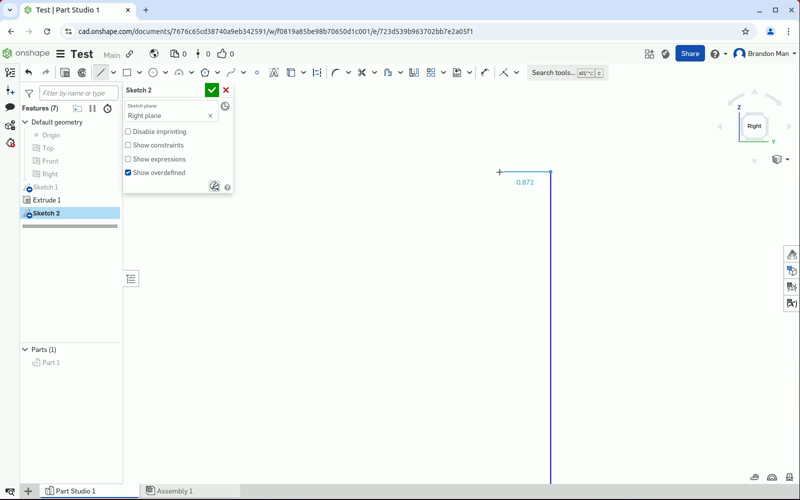
click(499, 171)
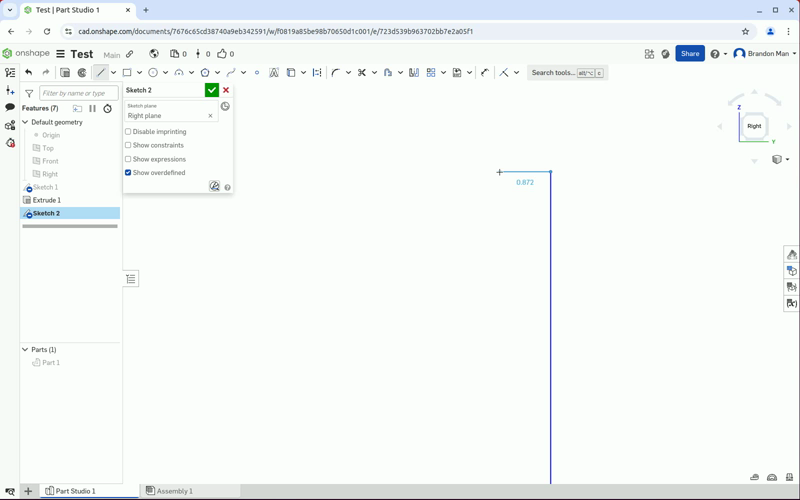
scroll(-6)
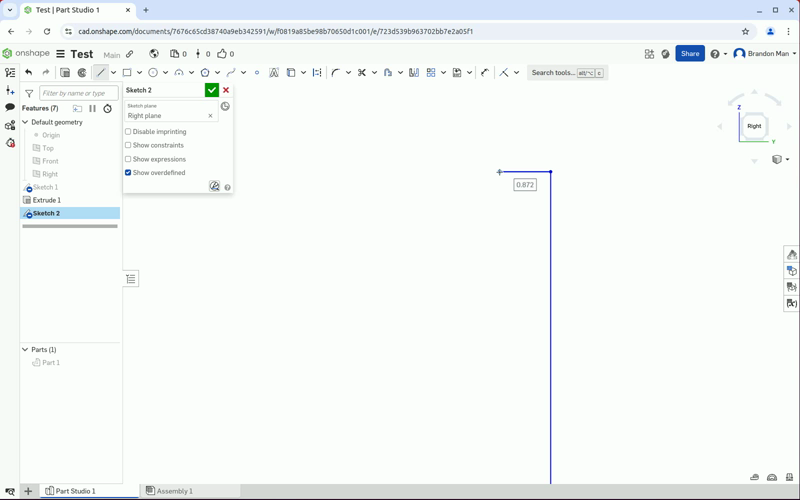
scroll(-6)
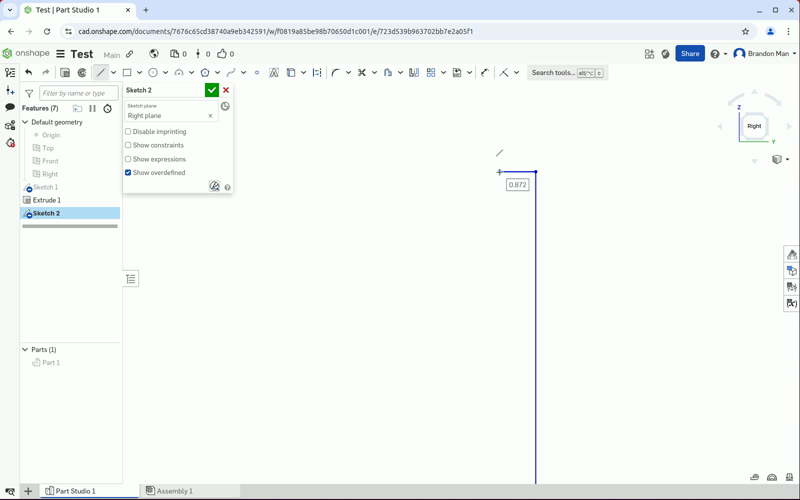
scroll(-6)
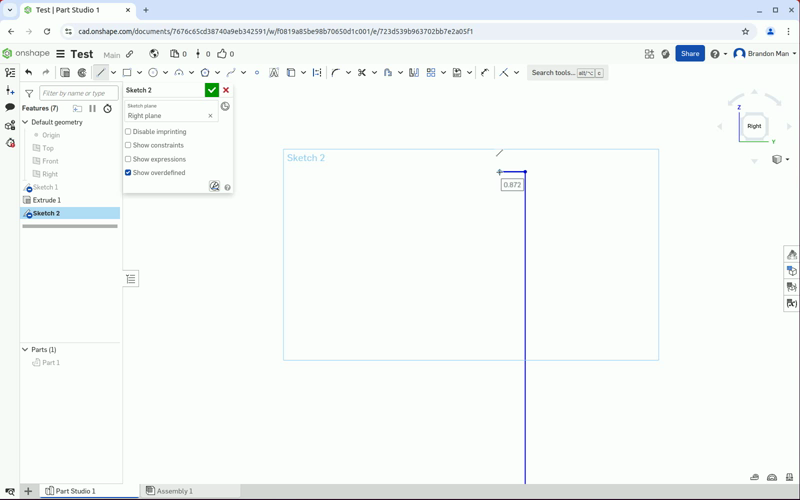
scroll(-6)
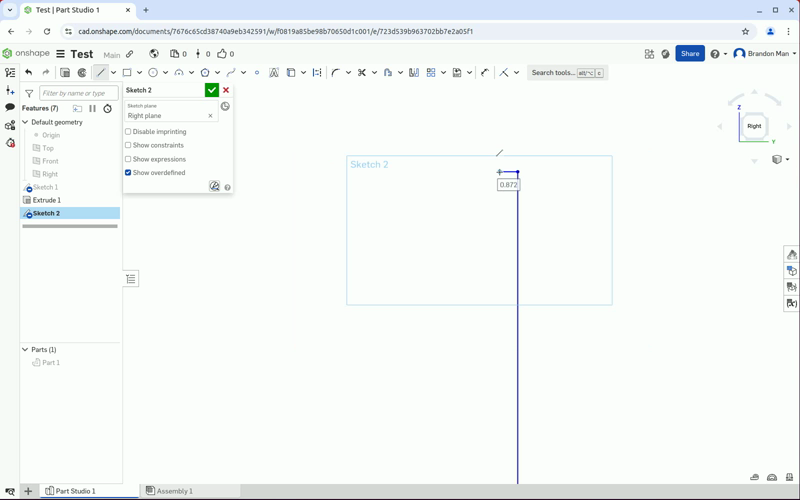
scroll(-6)
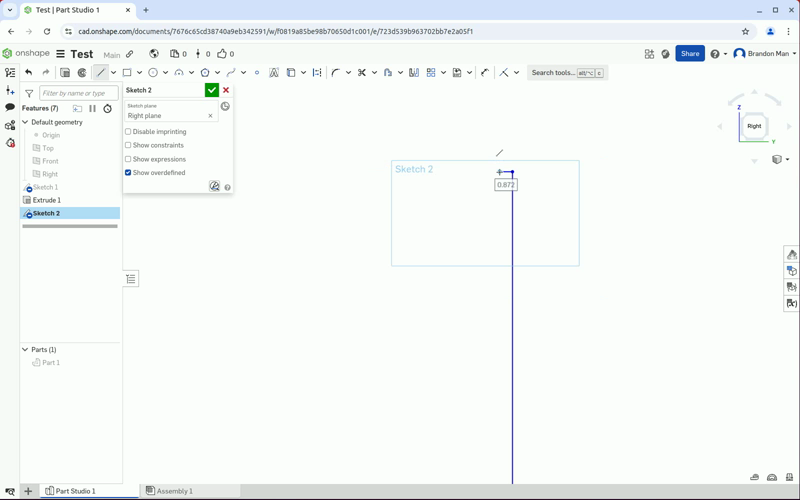
scroll(-6)
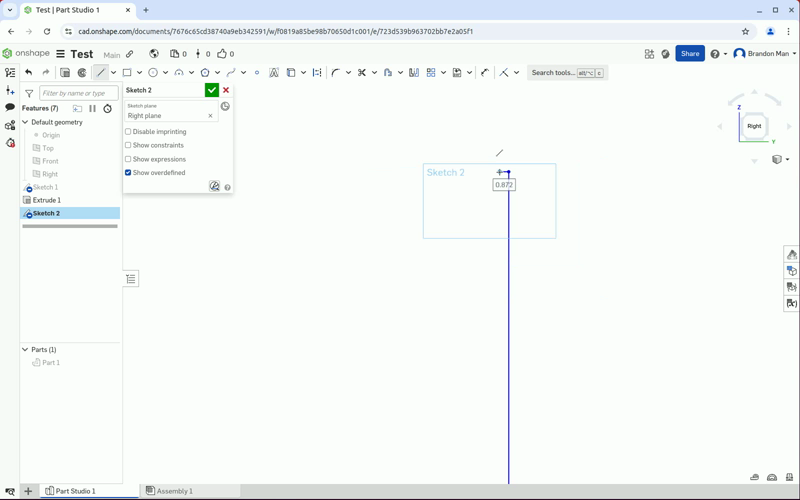
scroll(-6)
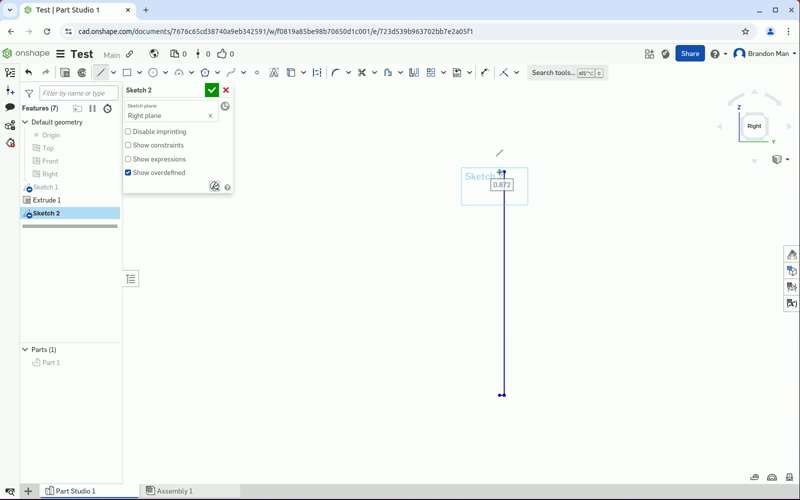
key_up(shift)
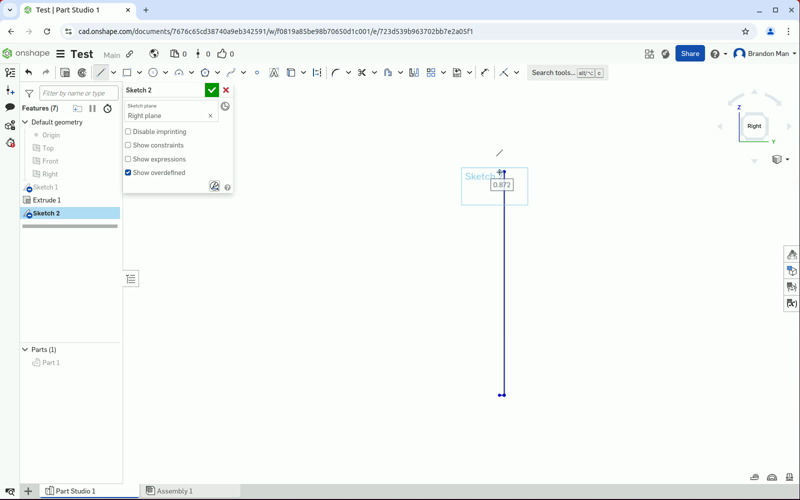
key_down(shift)
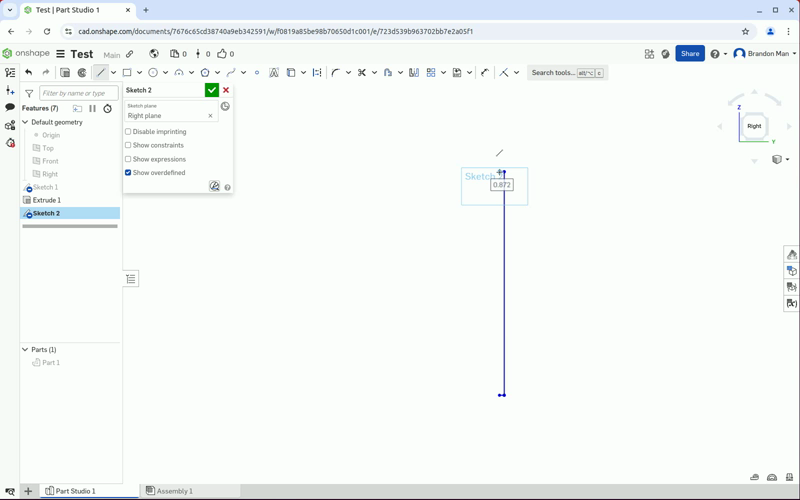
mouse_move(499, 395)
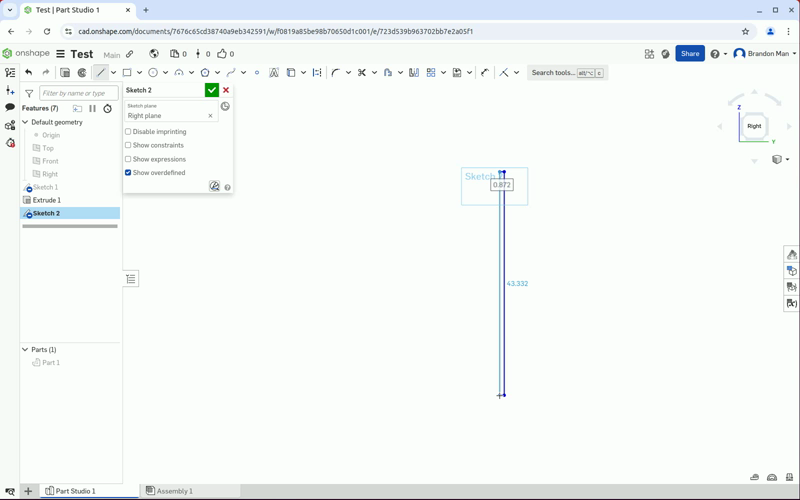
key_up(shift)
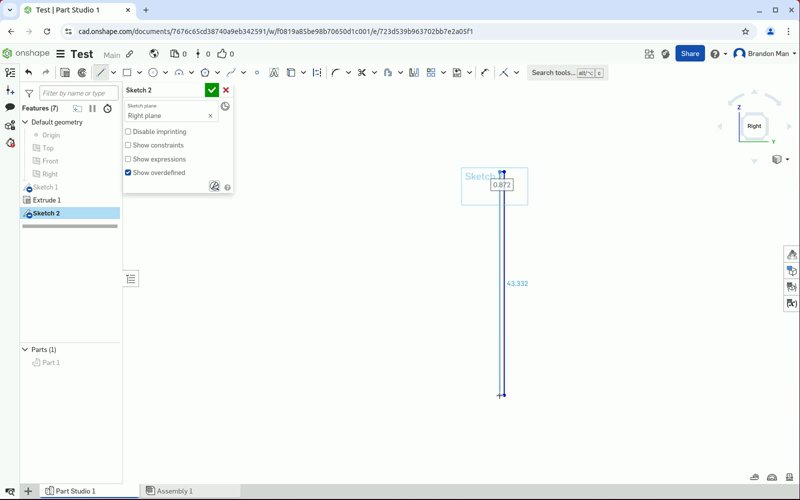
click(499, 395)
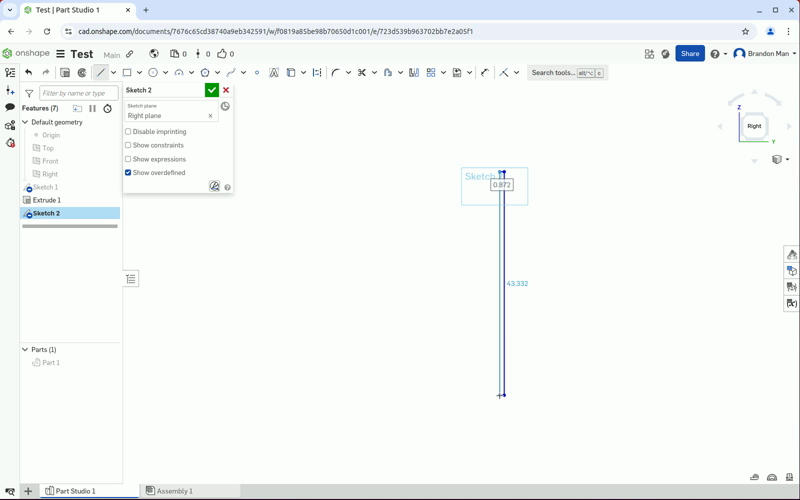
key(esc)
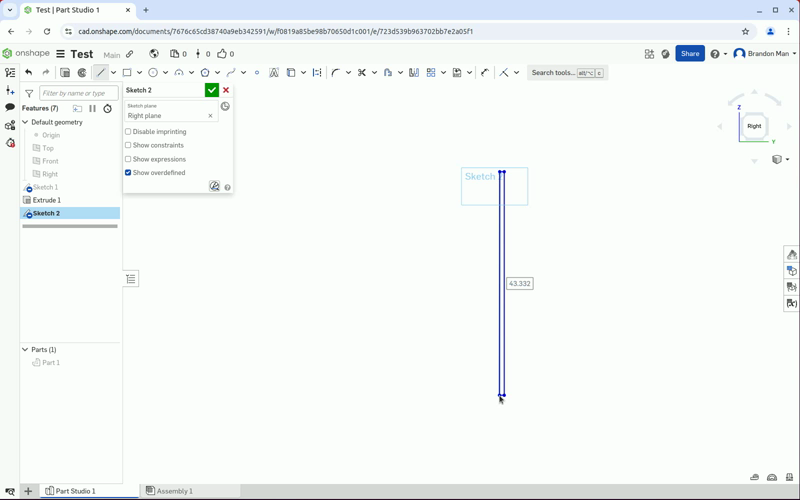
mouse_move(501, 356)
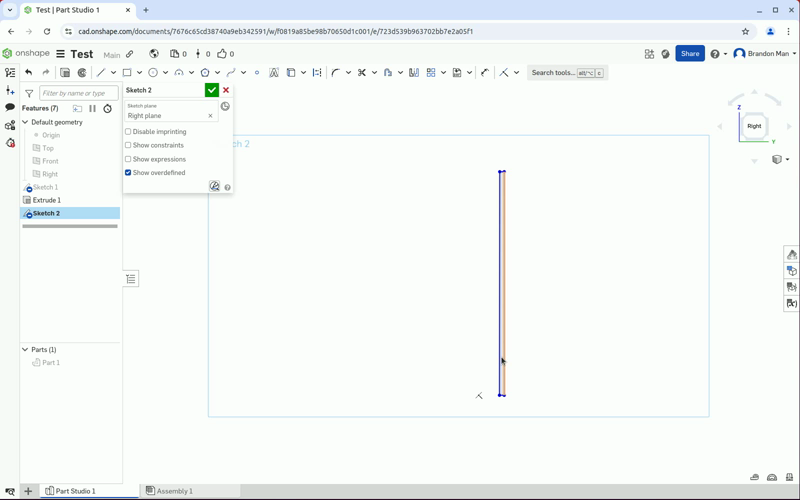
scroll(6)
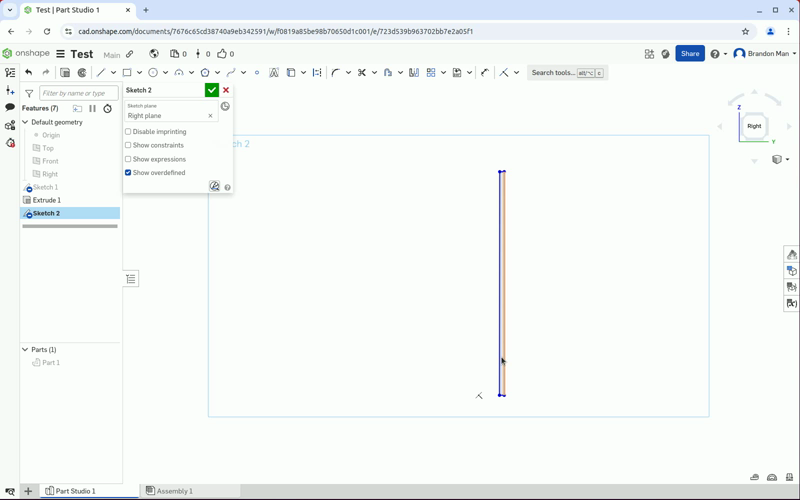
scroll(6)
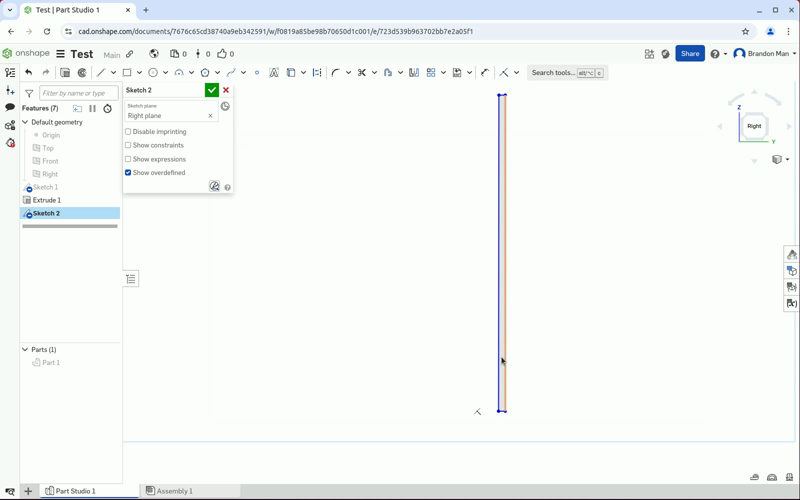
scroll(6)
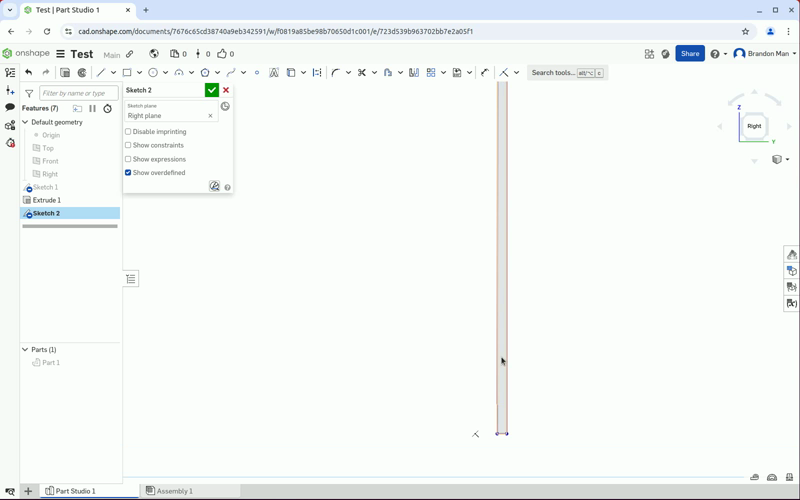
scroll(6)
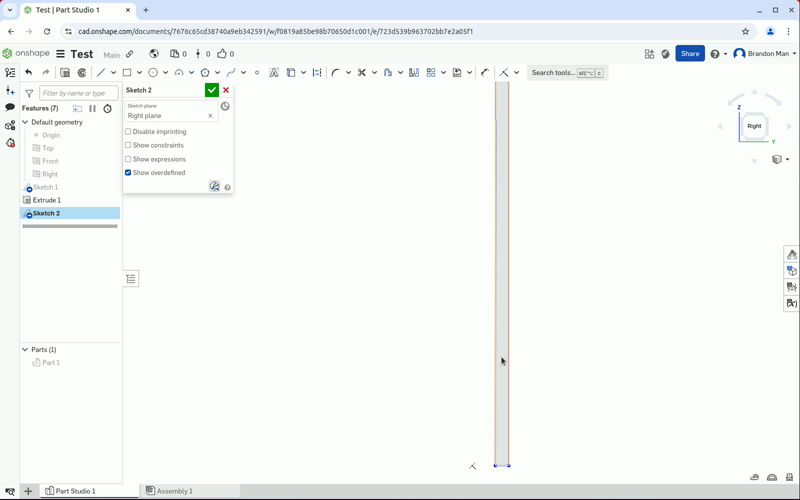
scroll(6)
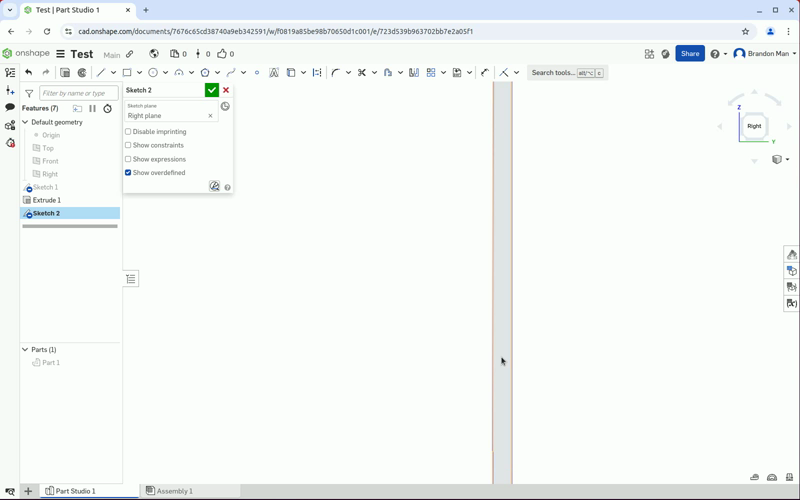
scroll(6)
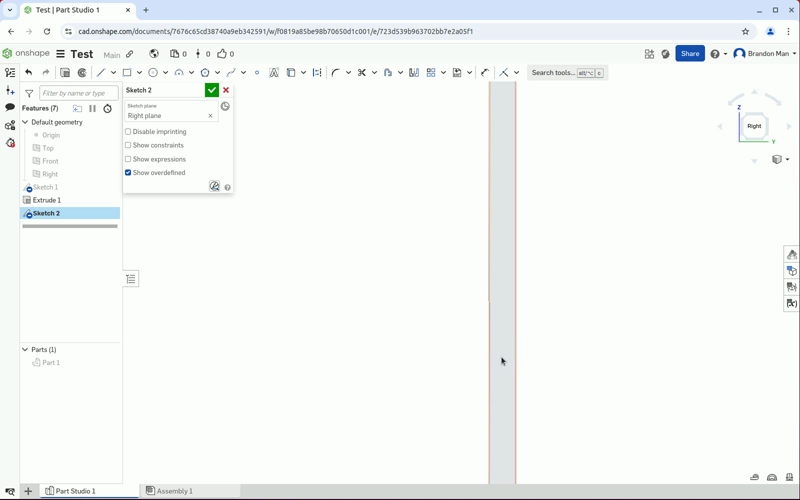
scroll(6)
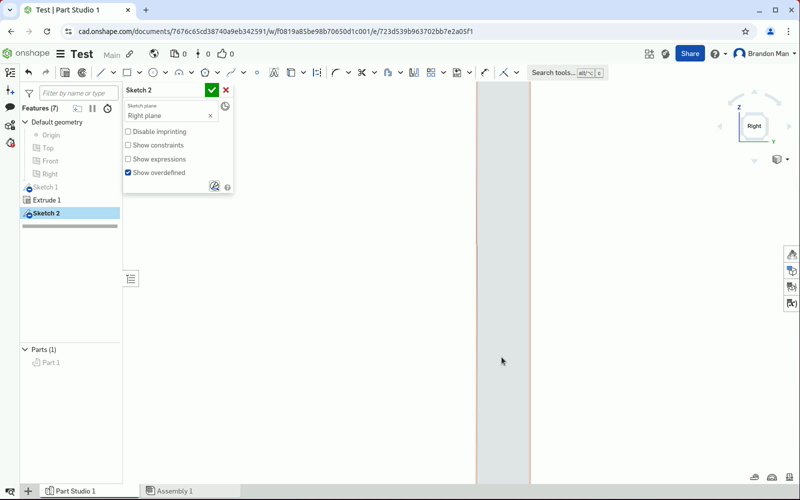
click(501, 356)
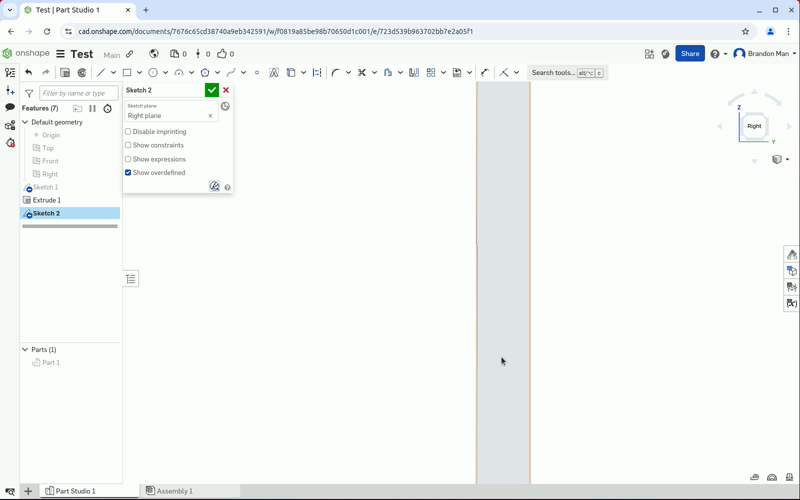
scroll(-6)
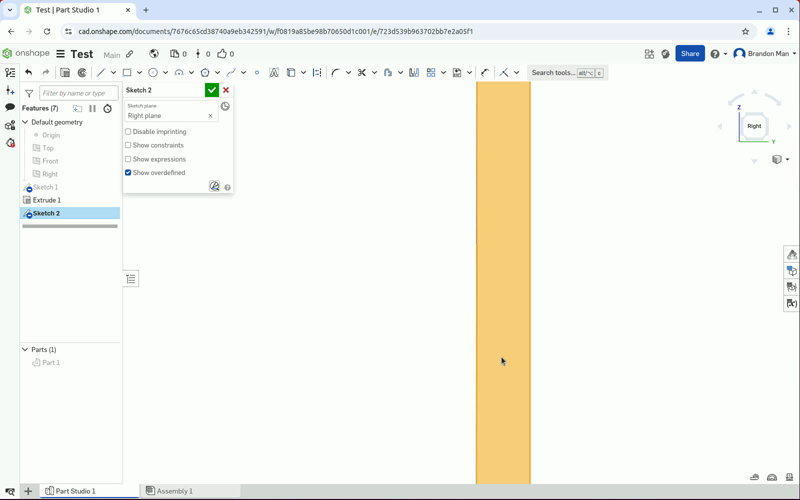
scroll(-6)
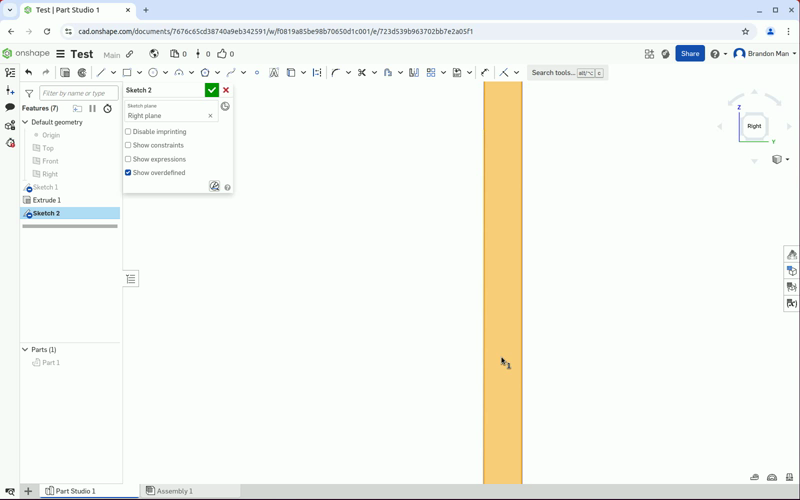
scroll(-6)
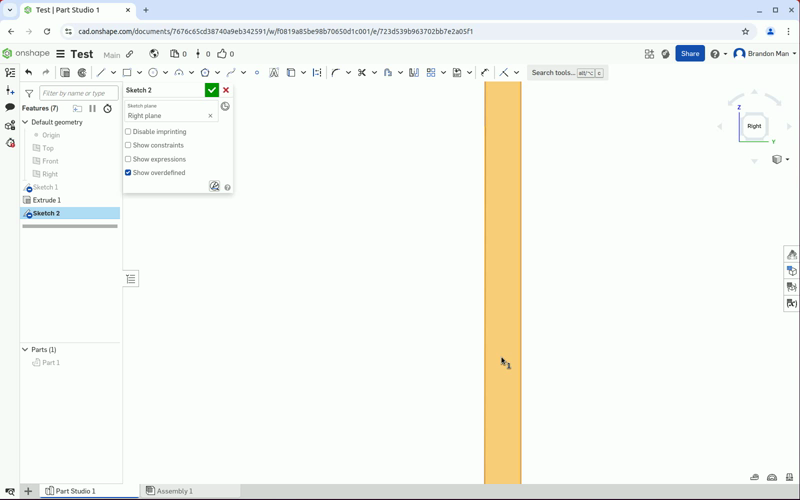
scroll(-6)
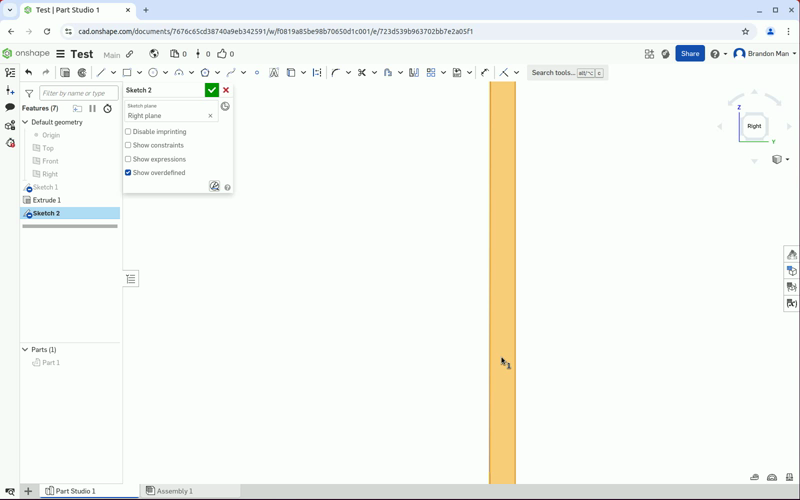
scroll(-6)
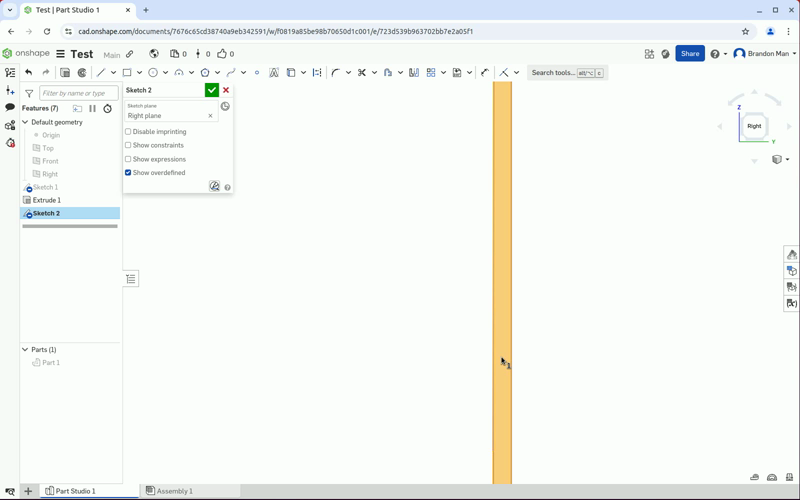
scroll(-6)
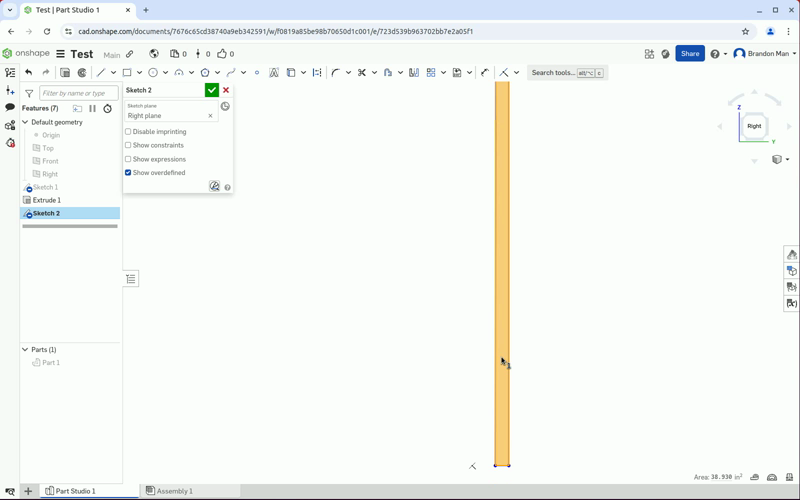
scroll(-6)
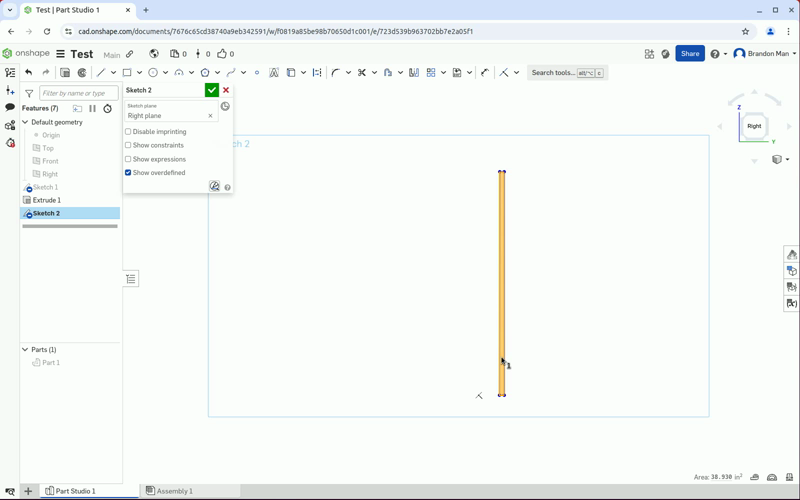
mouse_move(73, 352)
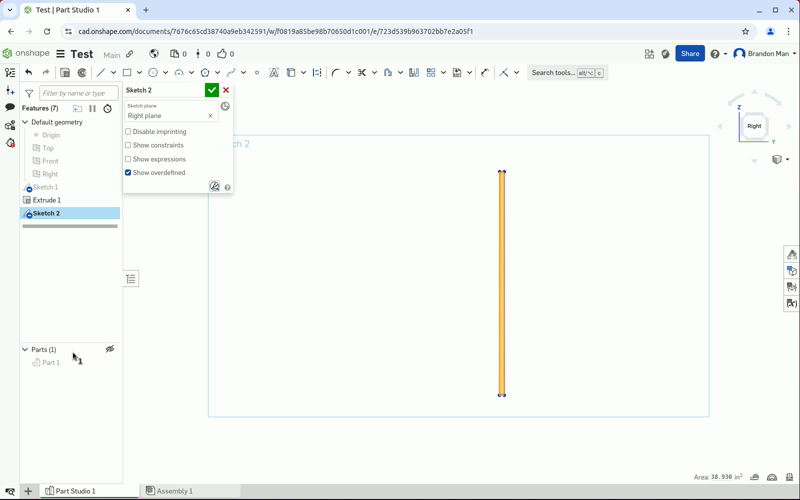
key(shift+y)
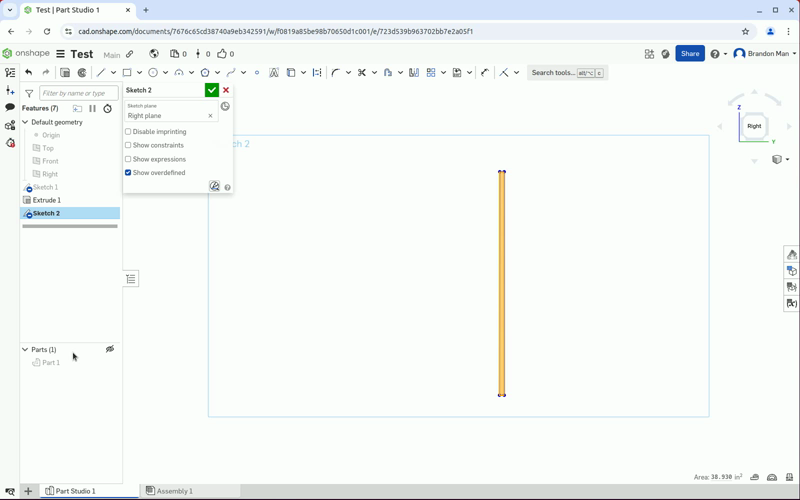
key(shift+e)
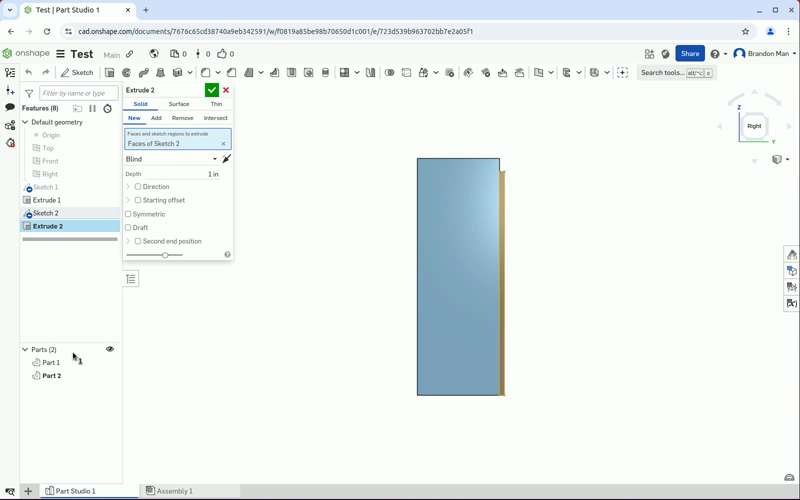
mouse_move(143, 106)
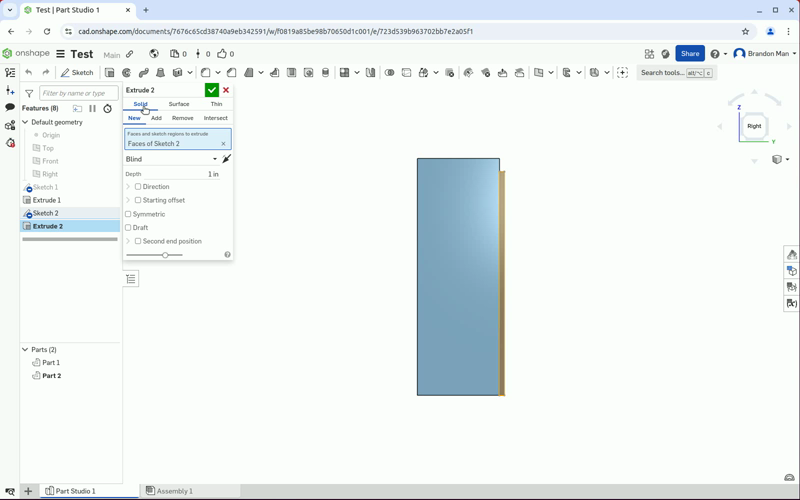
click(143, 106)
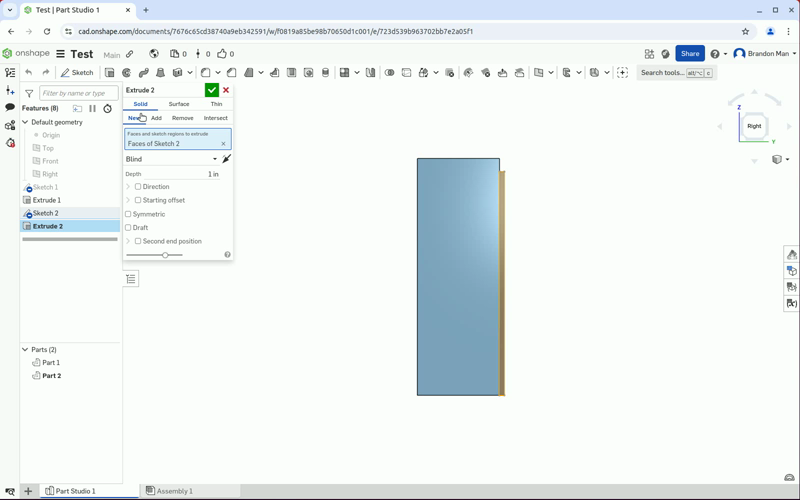
mouse_move(137, 120)
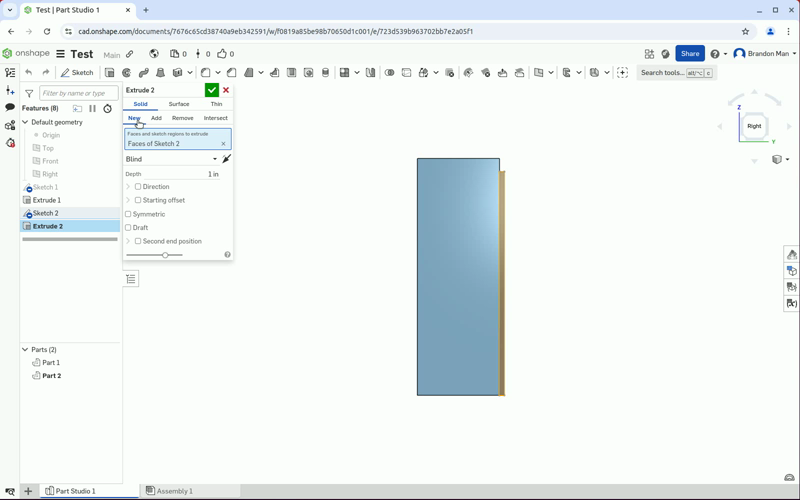
click(137, 120)
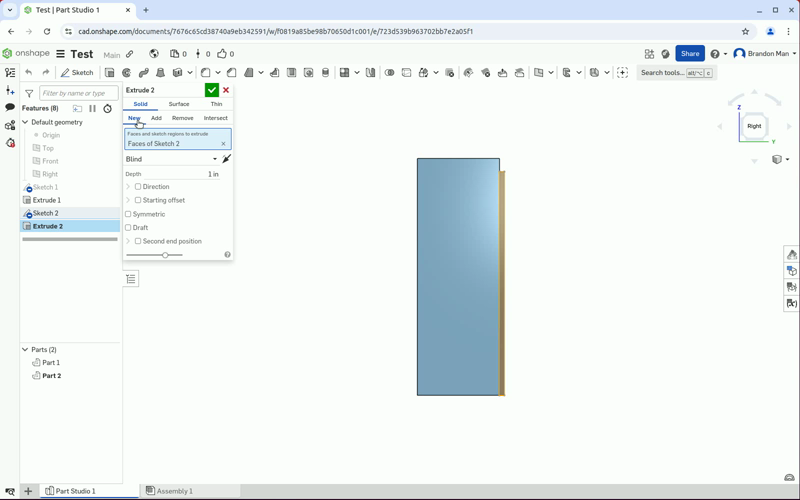
key(tab, 4)
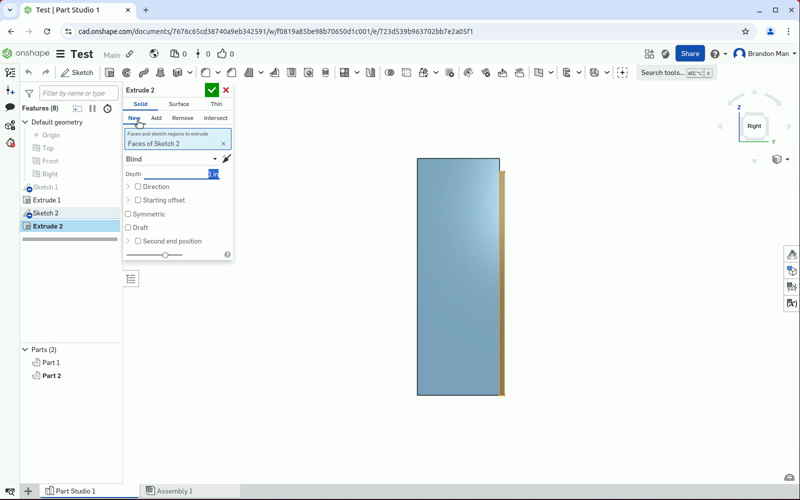
text(3.851)
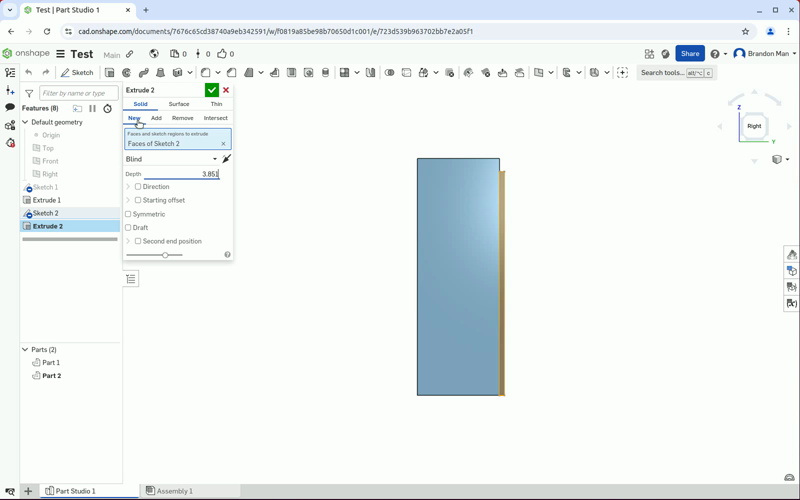
key(enter)
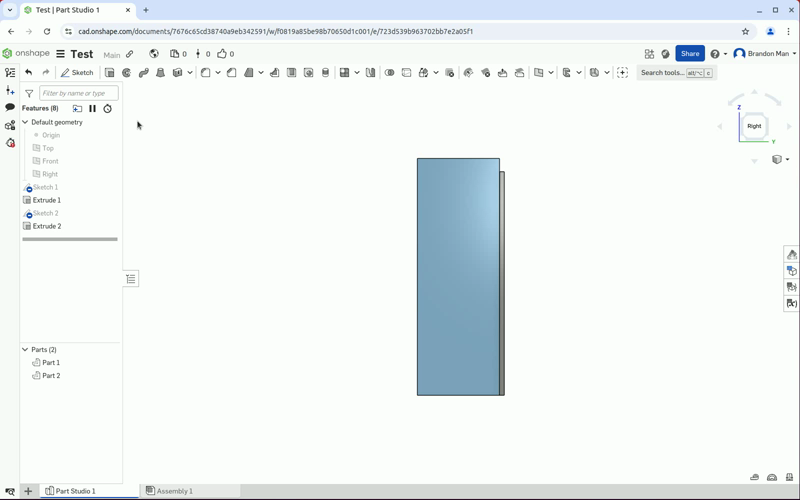
key(shift+h)
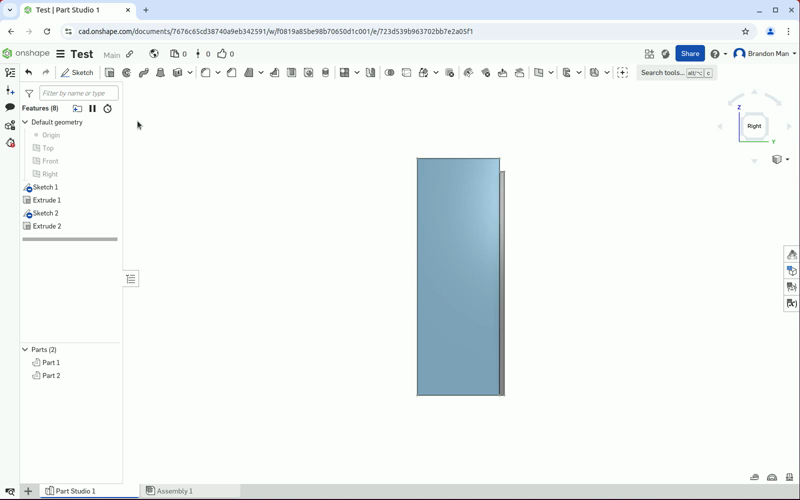
key(shift+h)
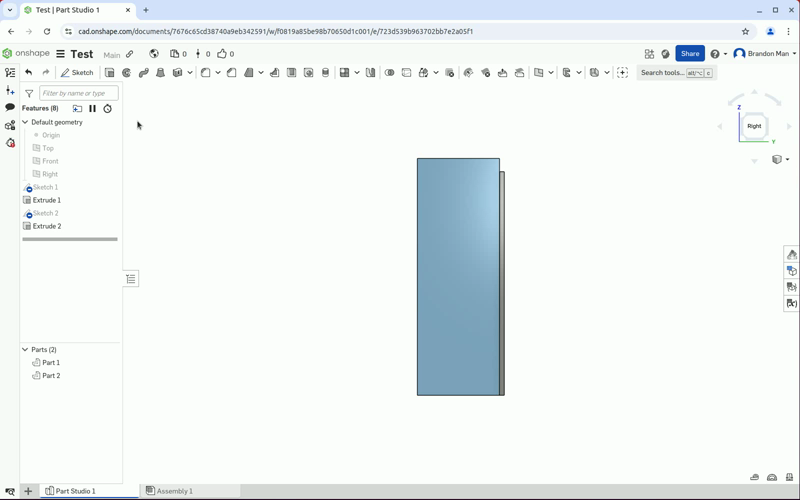
mouse_move(73, 189)
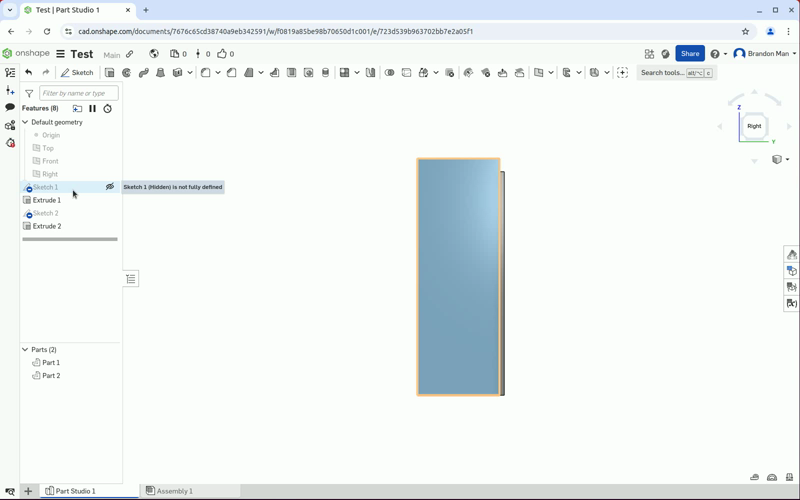
click(73, 189)
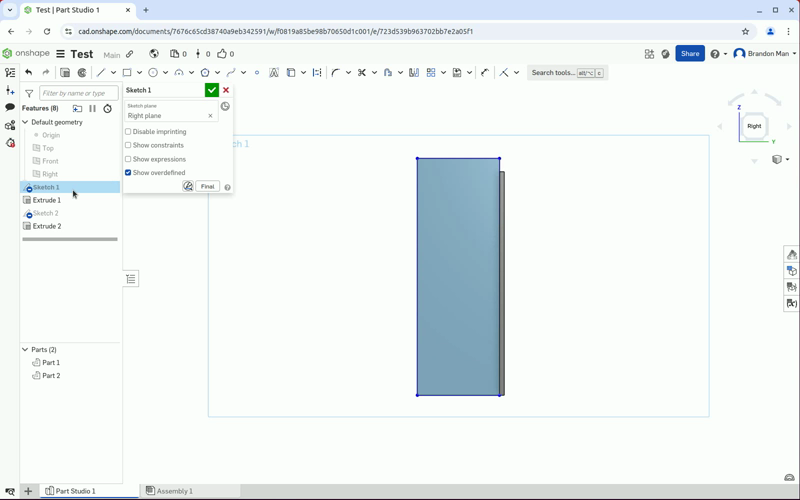
mouse_move(229, 92)
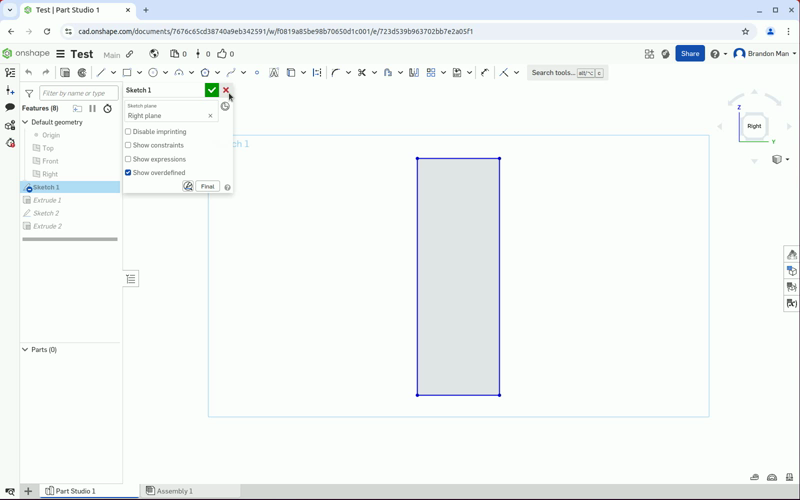
click(229, 92)
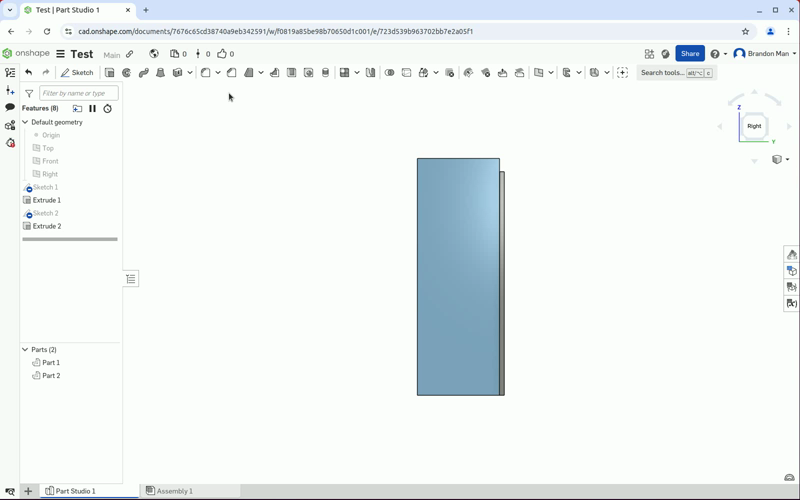
mouse_move(541, 75)
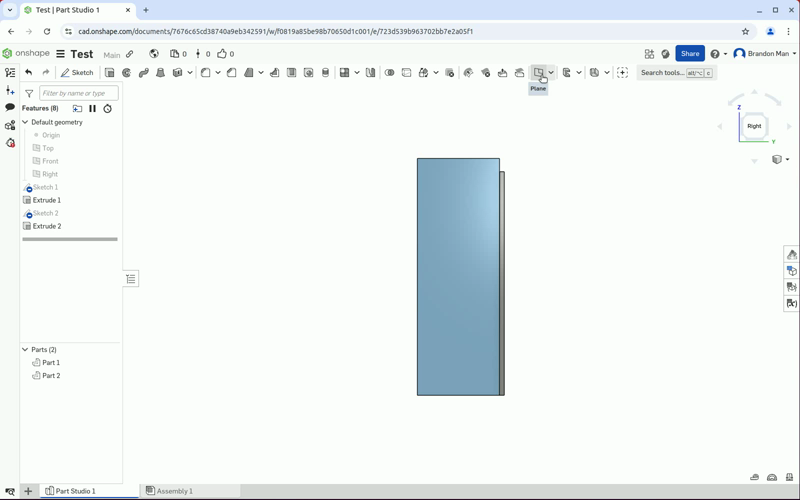
click(541, 75)
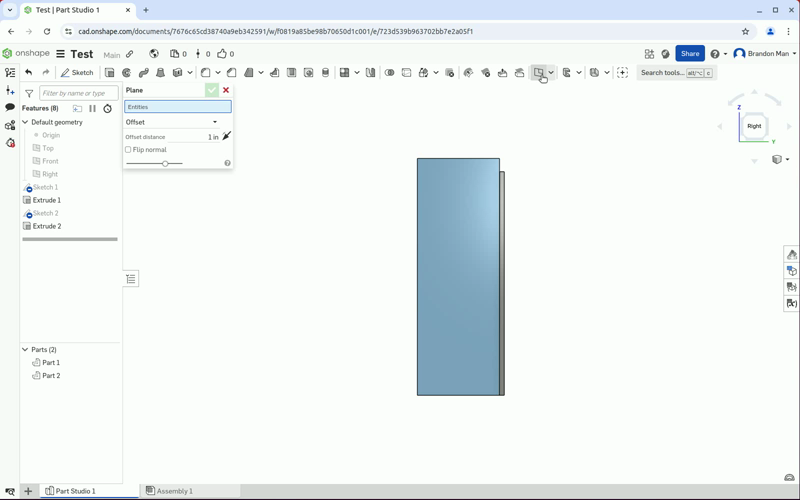
mouse_move(73, 176)
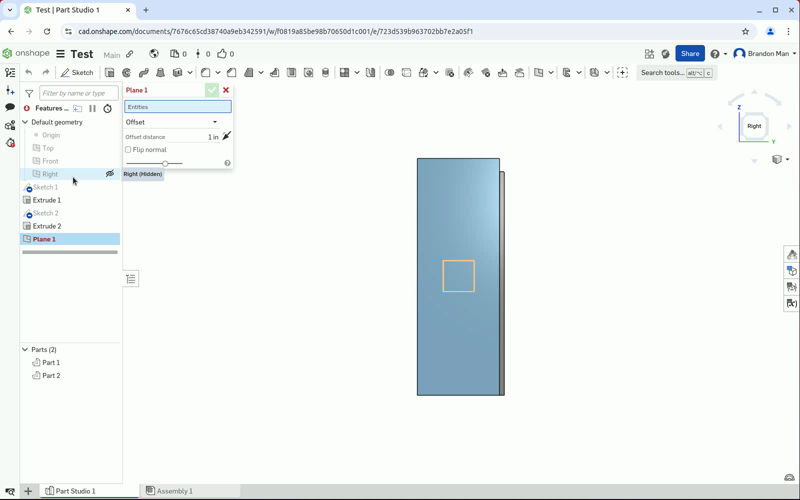
click(73, 176)
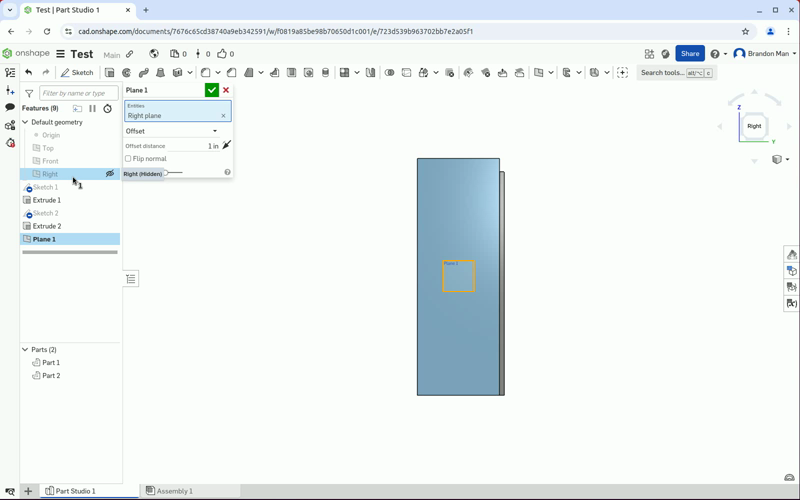
key(tab, 2)
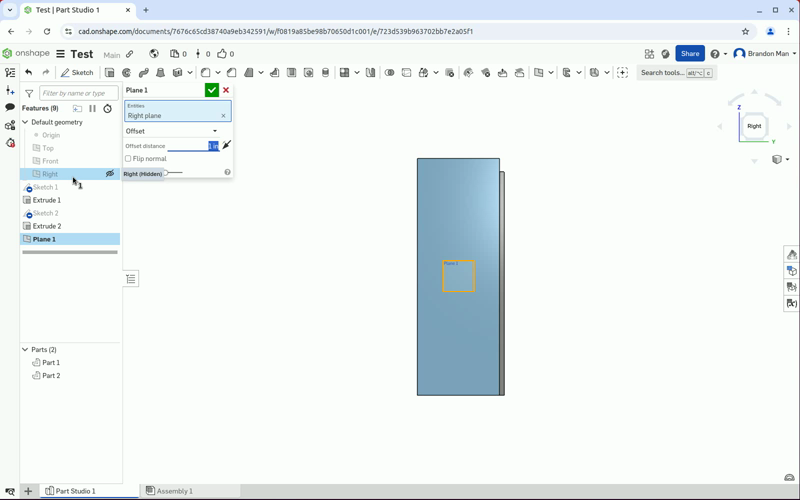
text(0.955)
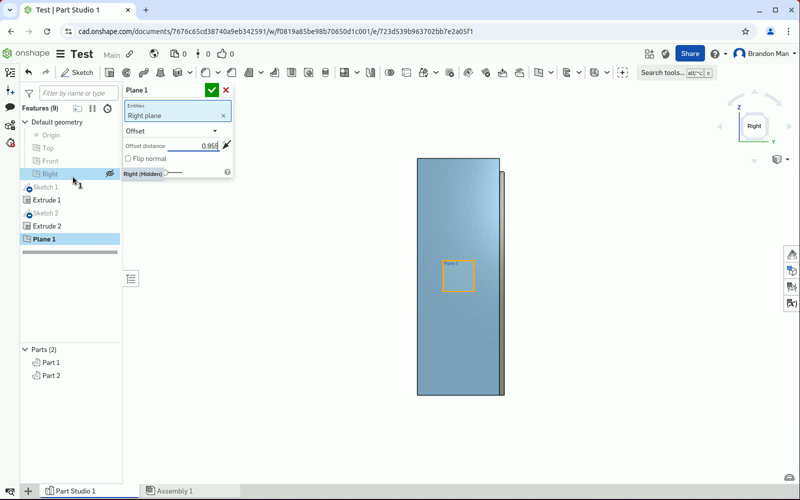
key(enter, 2)
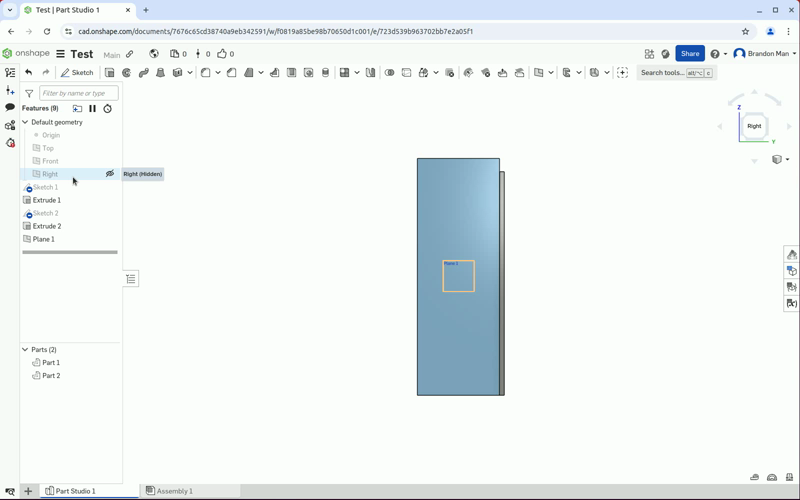
key(shift+s)
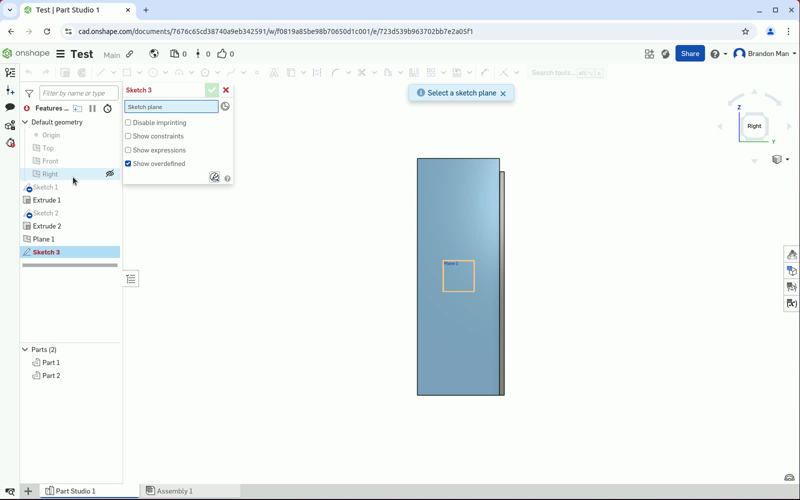
mouse_move(73, 241)
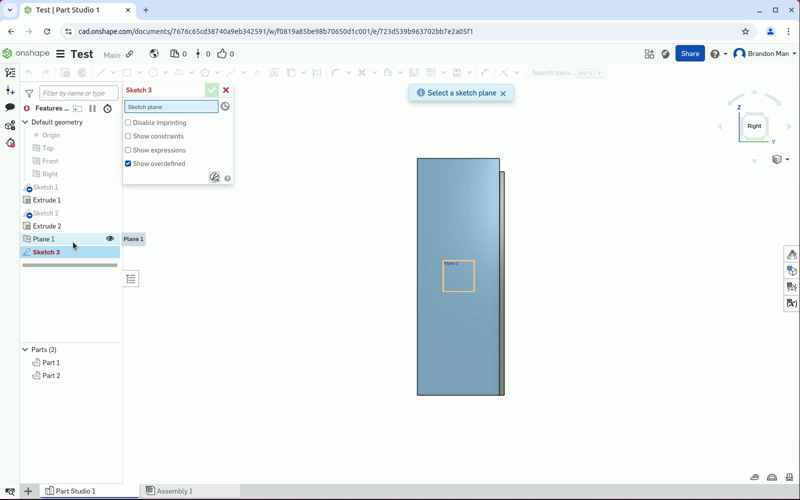
click(73, 241)
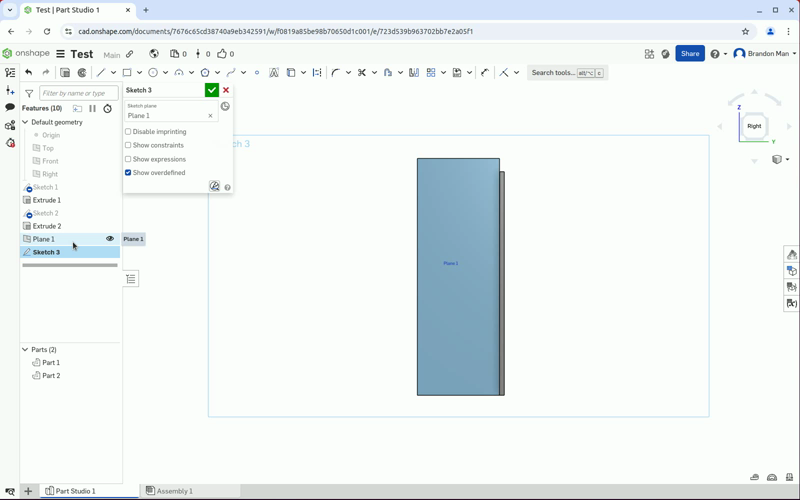
mouse_move(73, 352)
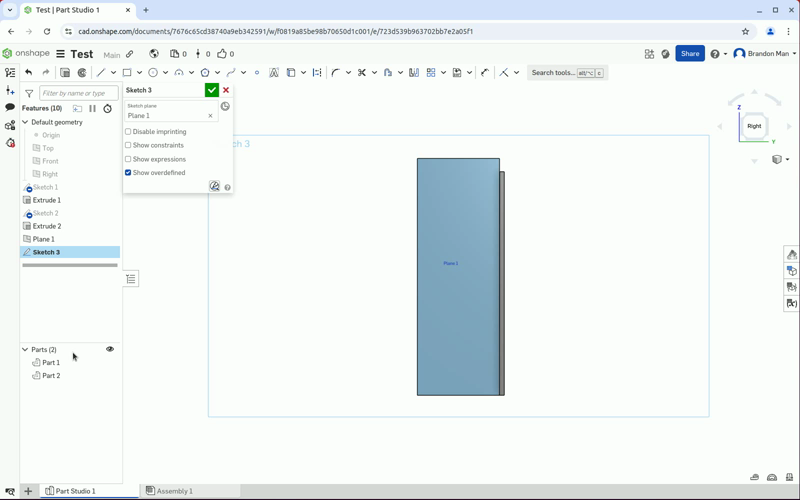
key(y)
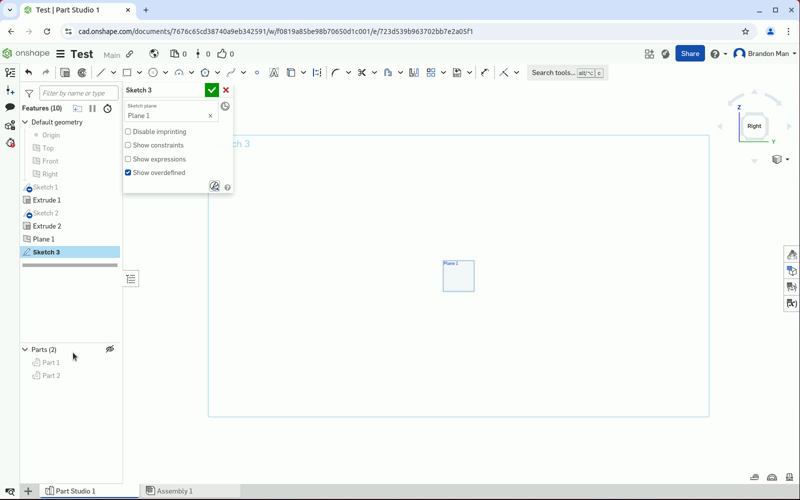
key(l)
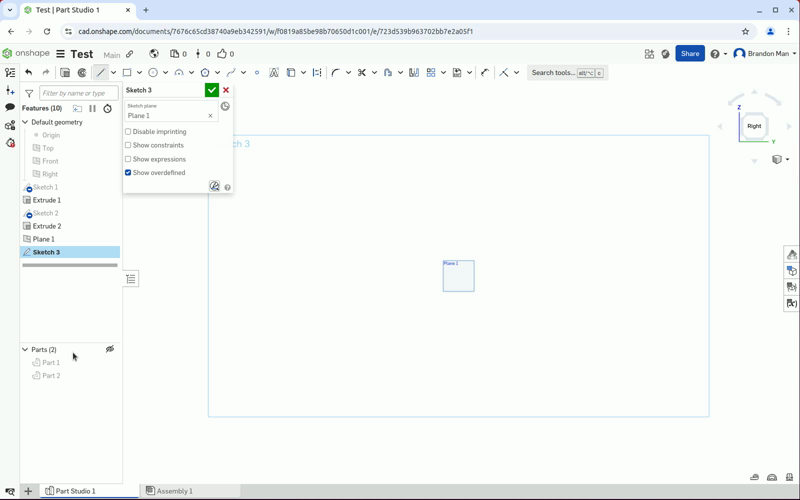
key_down(shift)
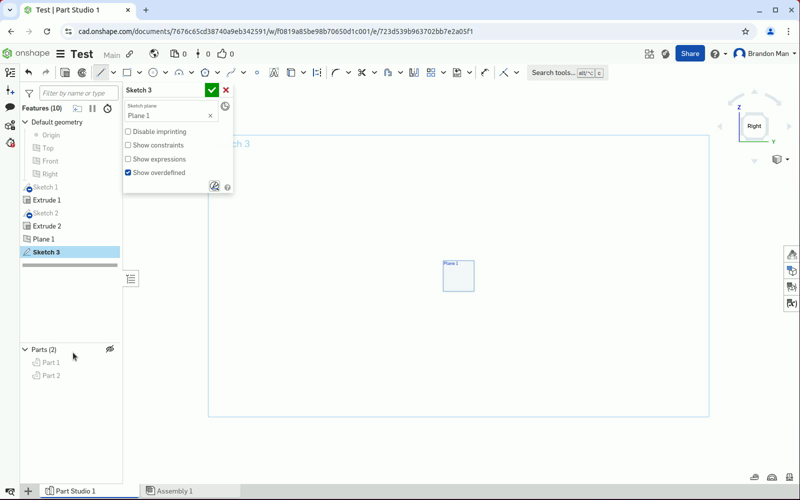
mouse_move(418, 207)
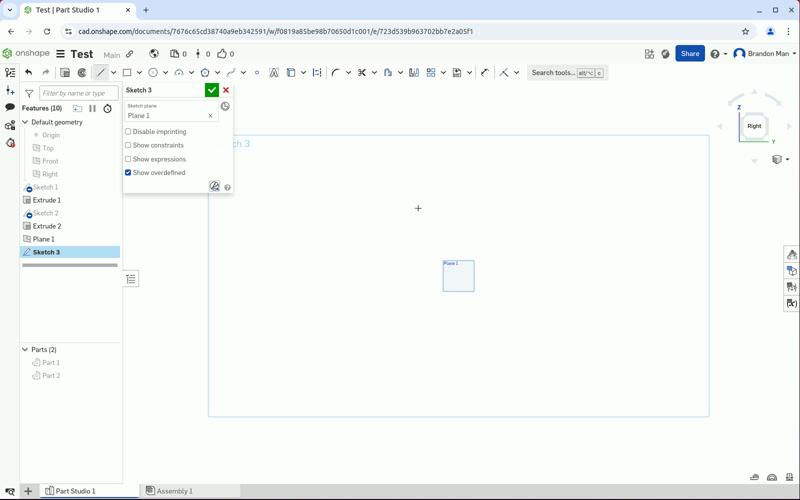
click(418, 207)
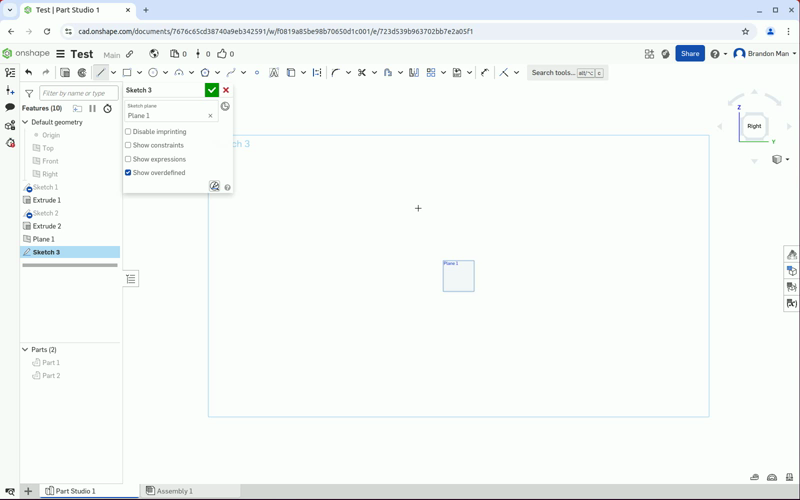
key_up(shift)
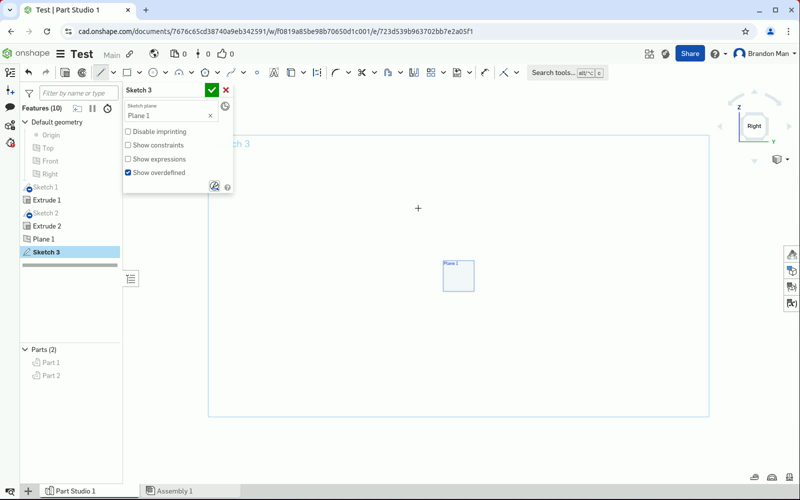
key_down(shift)
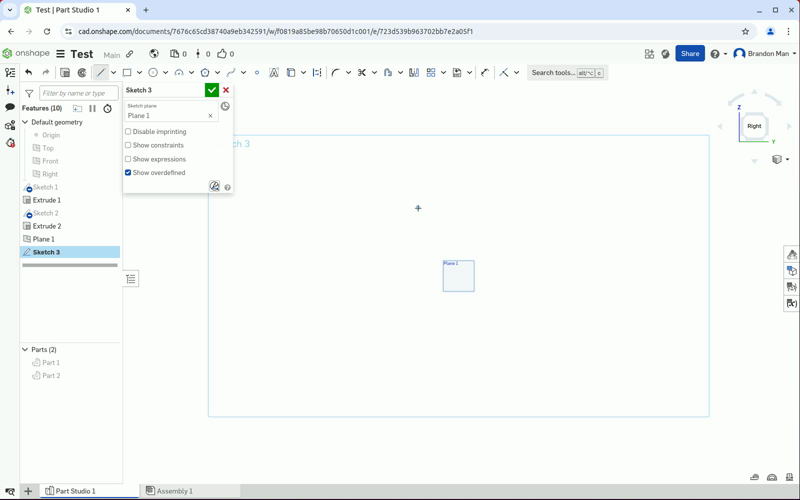
mouse_move(448, 207)
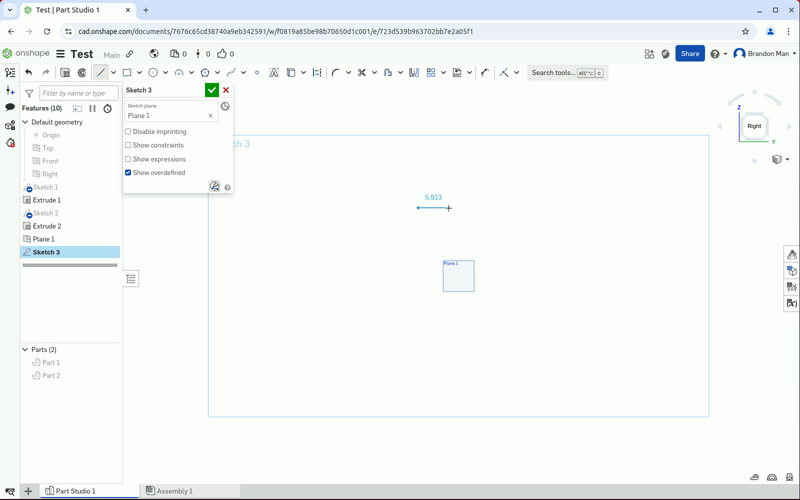
mouse_move(422, 207)
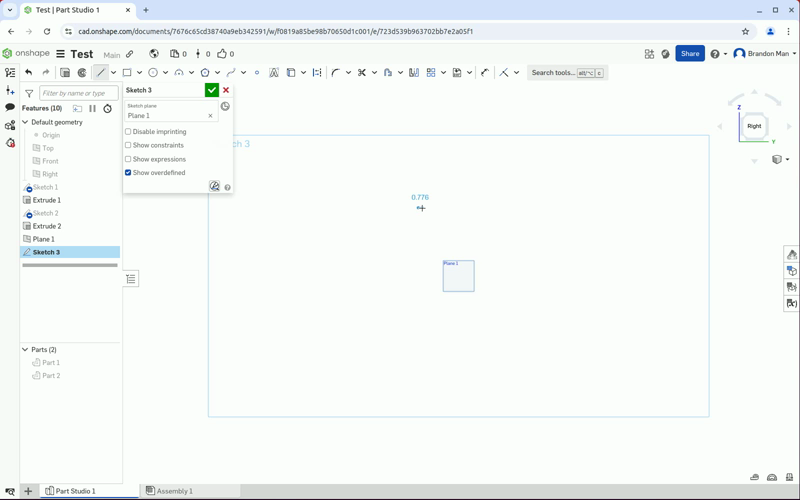
scroll(6)
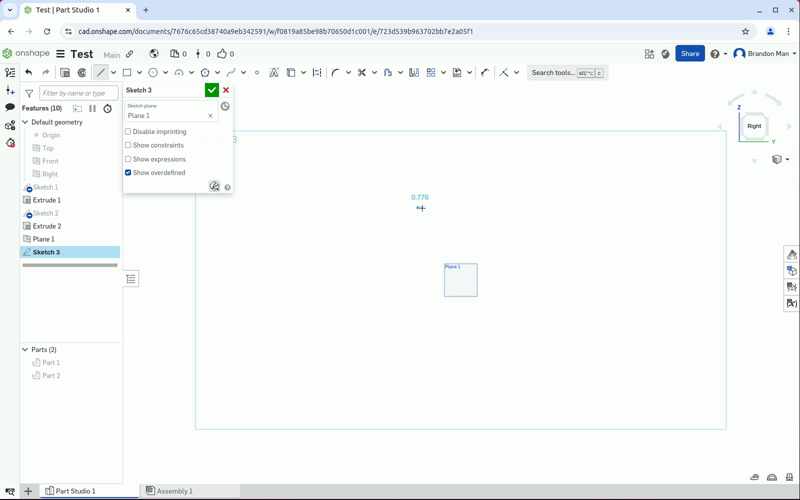
scroll(6)
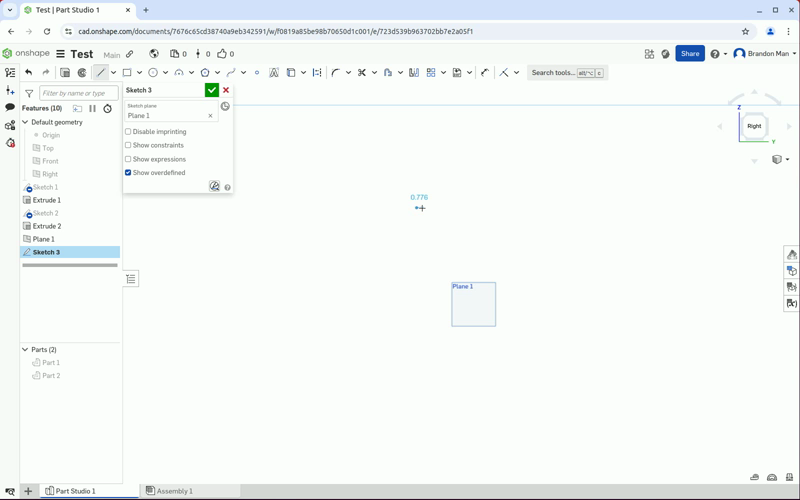
scroll(6)
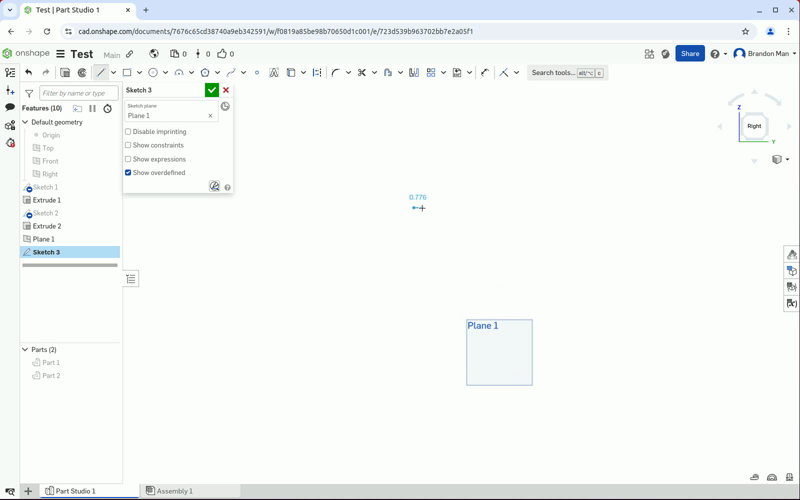
scroll(6)
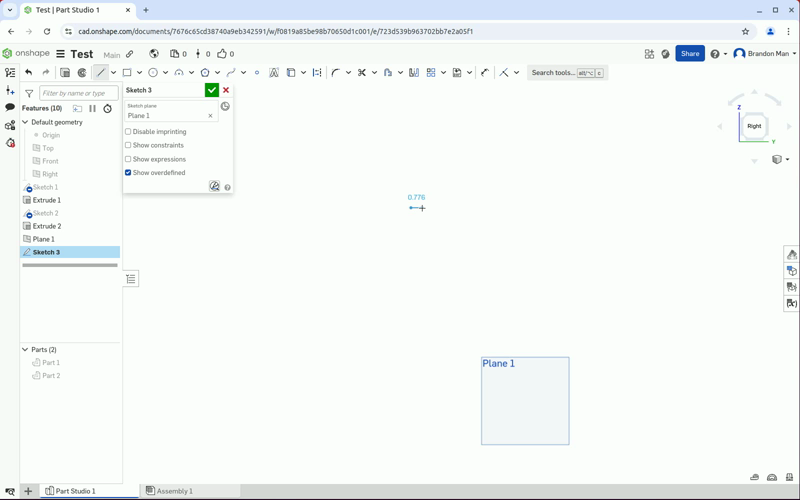
scroll(6)
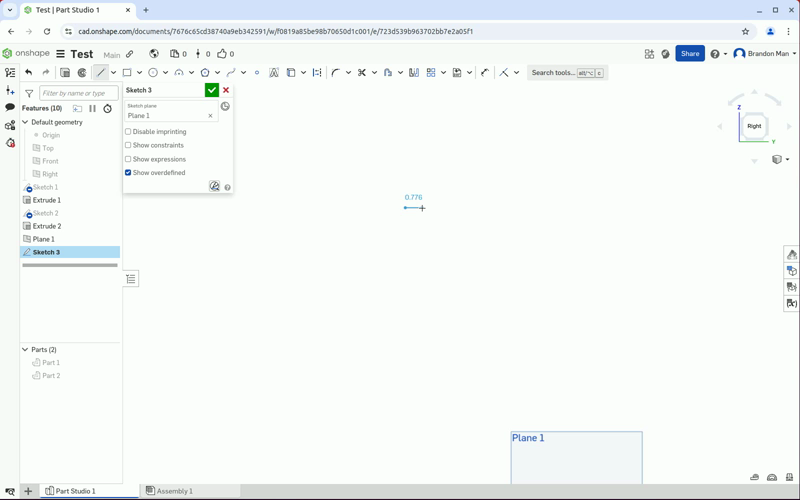
scroll(6)
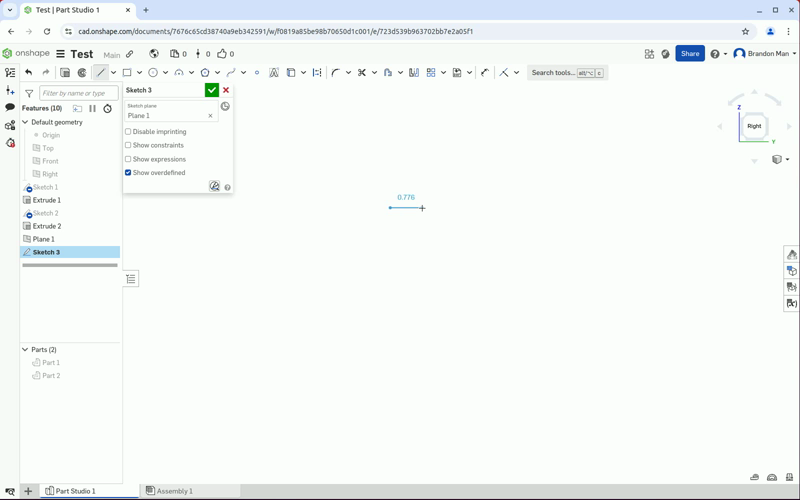
scroll(6)
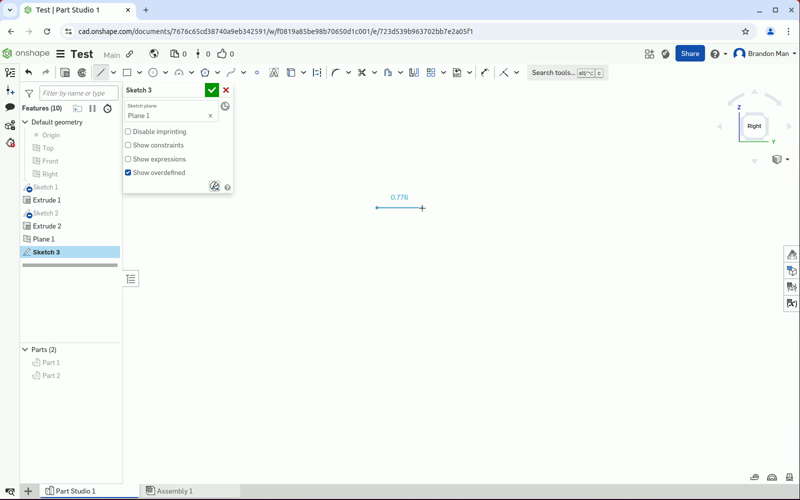
click(422, 207)
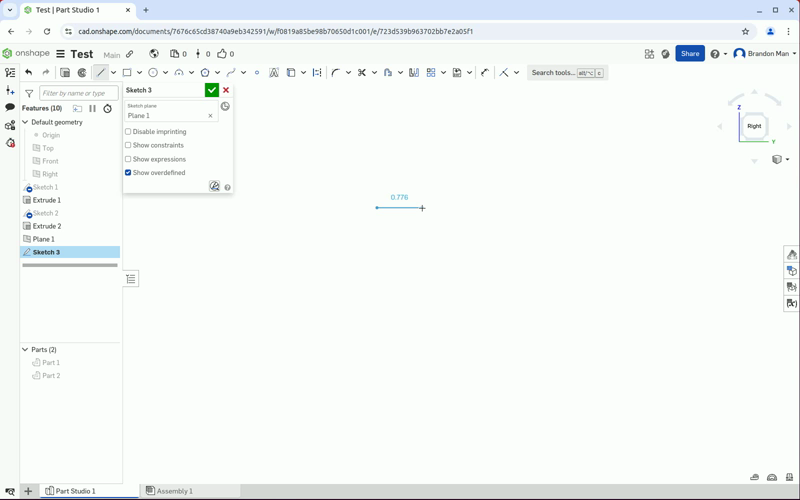
scroll(-6)
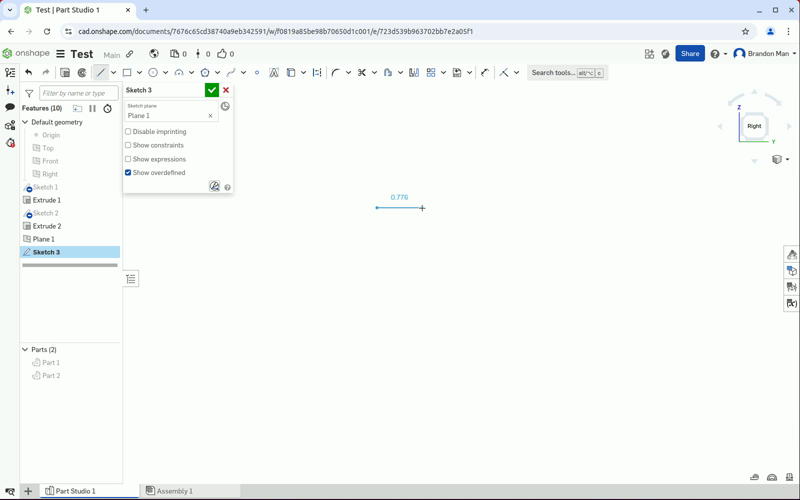
scroll(-6)
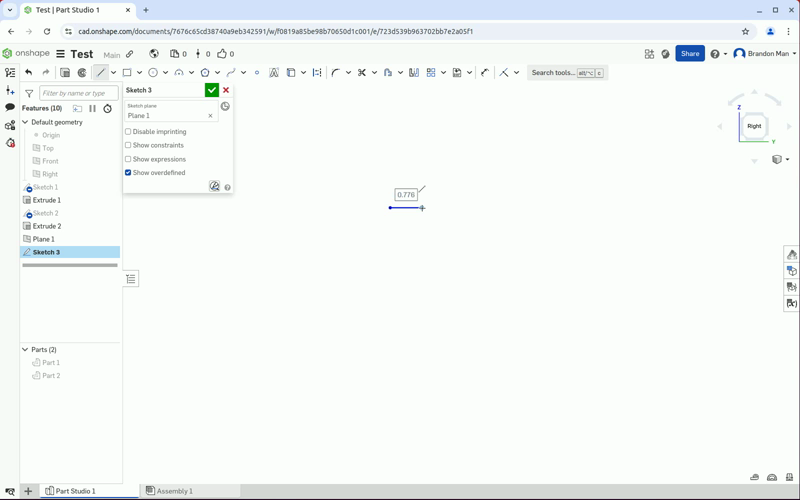
scroll(-6)
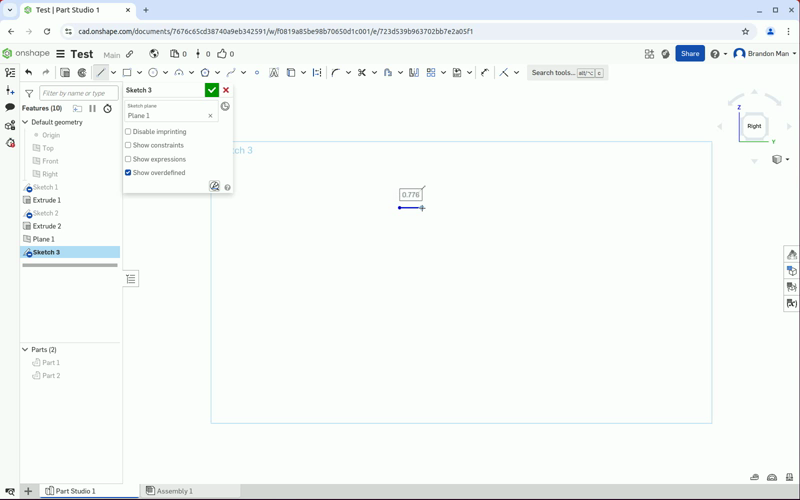
scroll(-6)
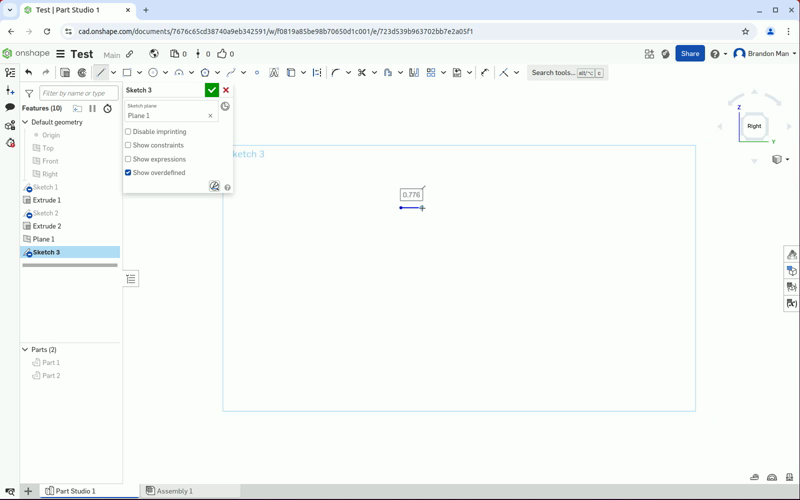
scroll(-6)
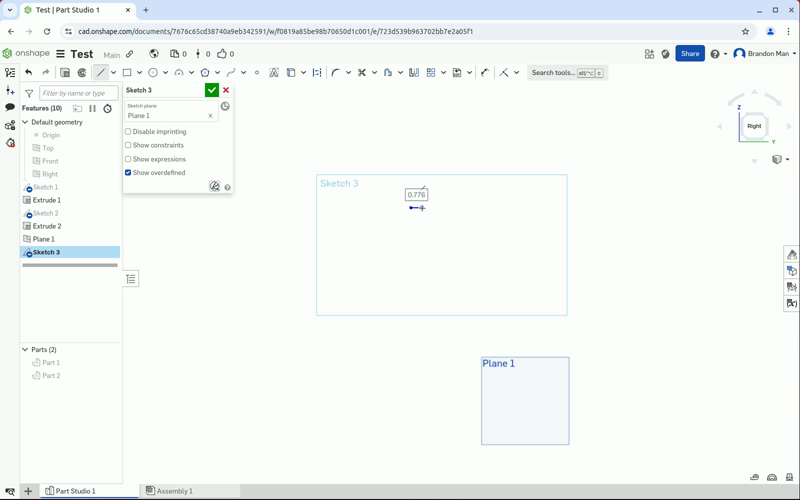
scroll(-6)
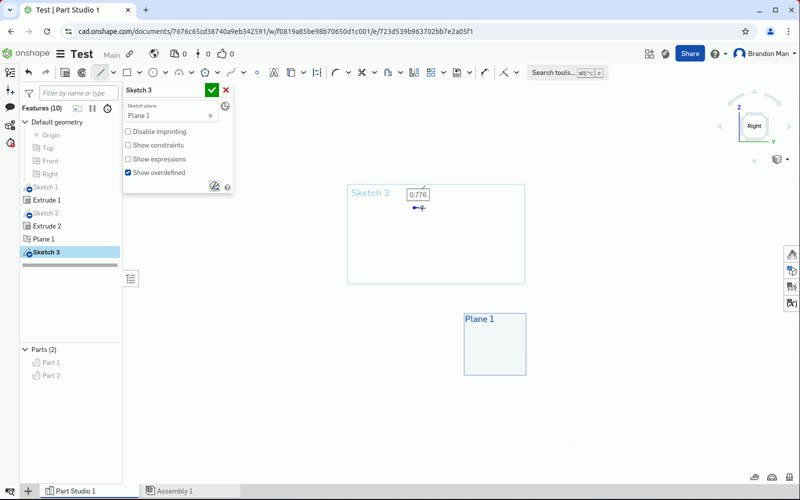
scroll(-6)
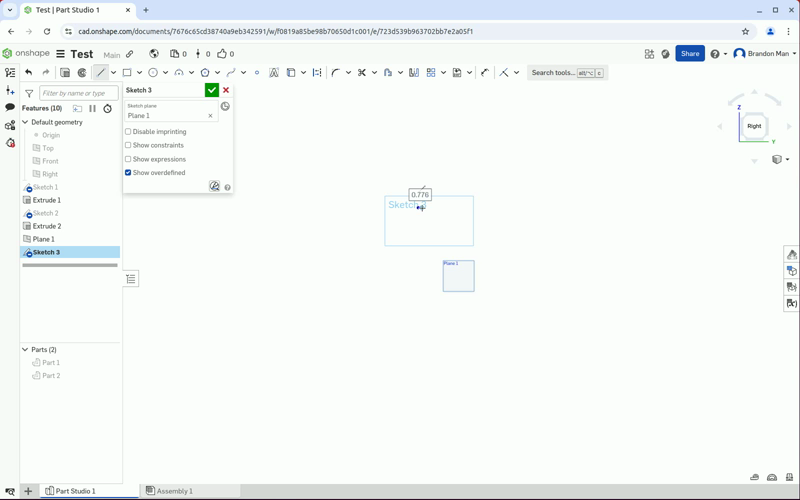
key_up(shift)
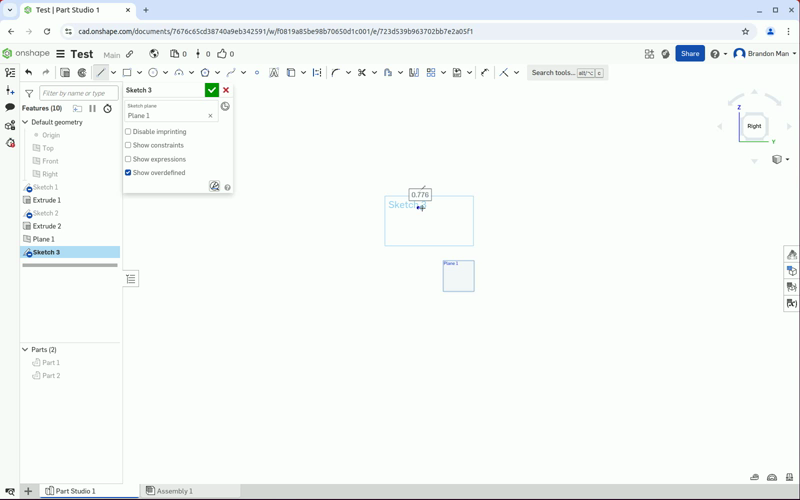
key_down(shift)
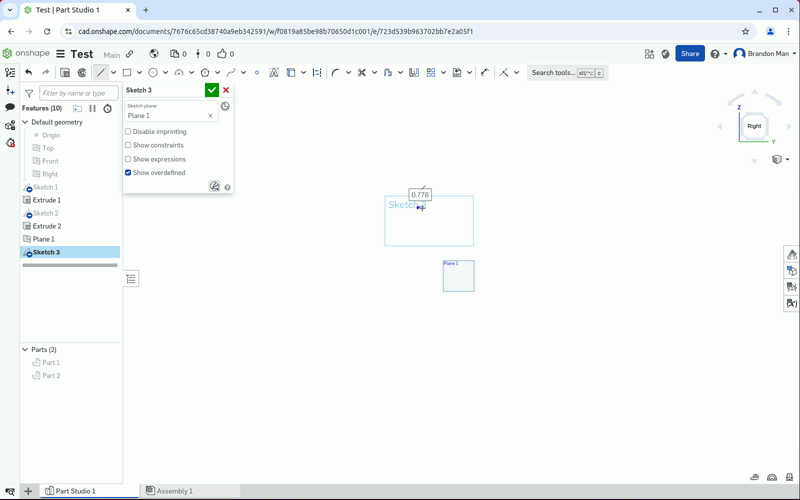
mouse_move(452, 207)
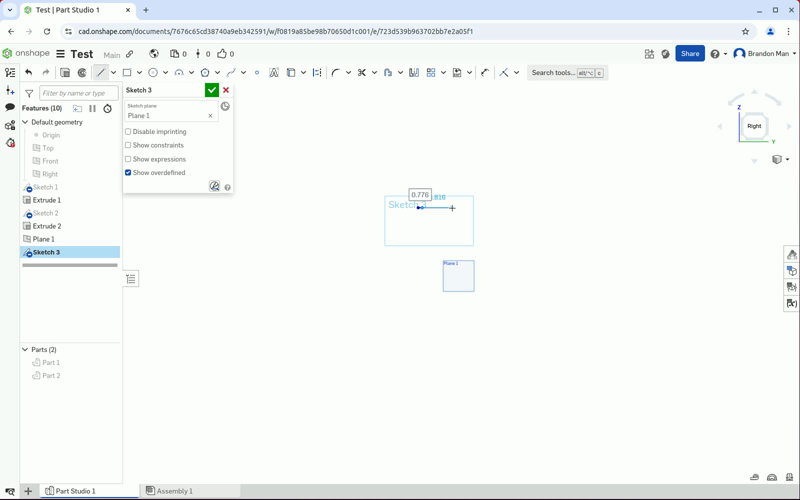
mouse_move(422, 183)
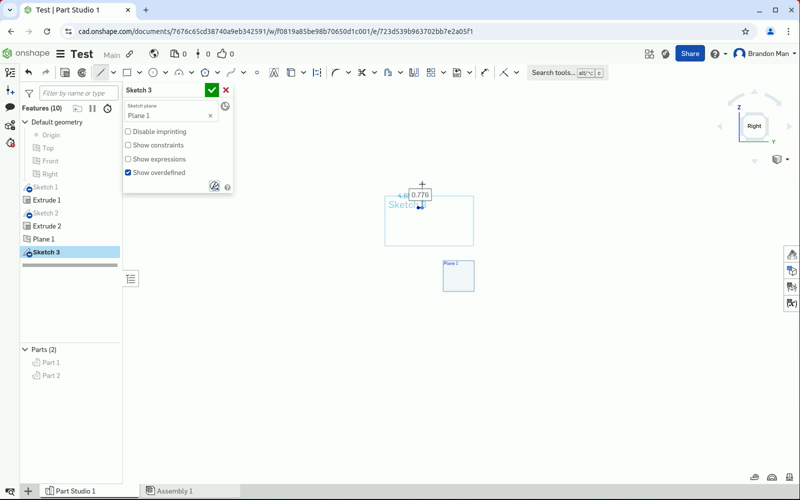
click(422, 183)
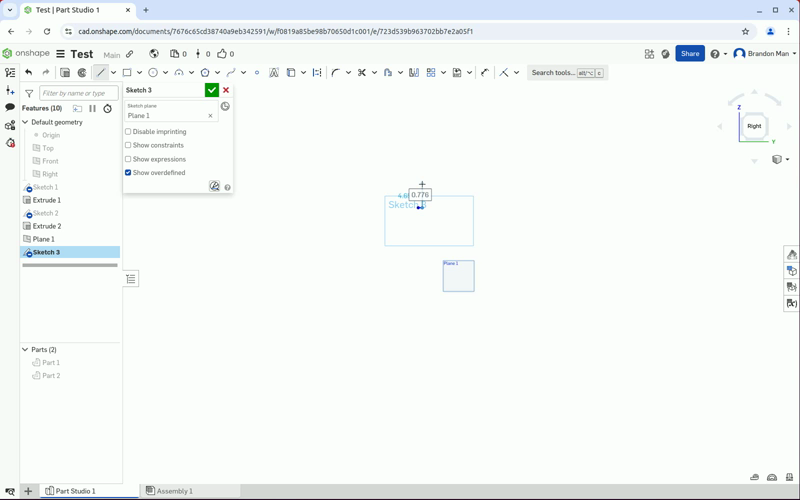
key_up(shift)
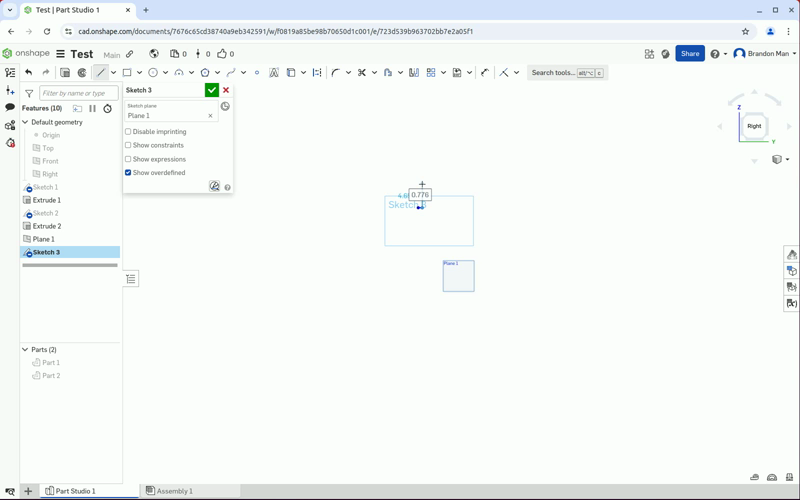
key_down(shift)
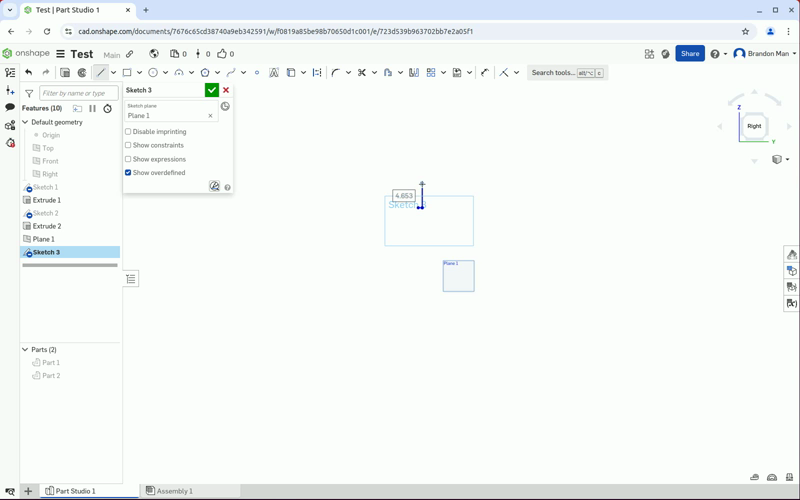
mouse_move(452, 183)
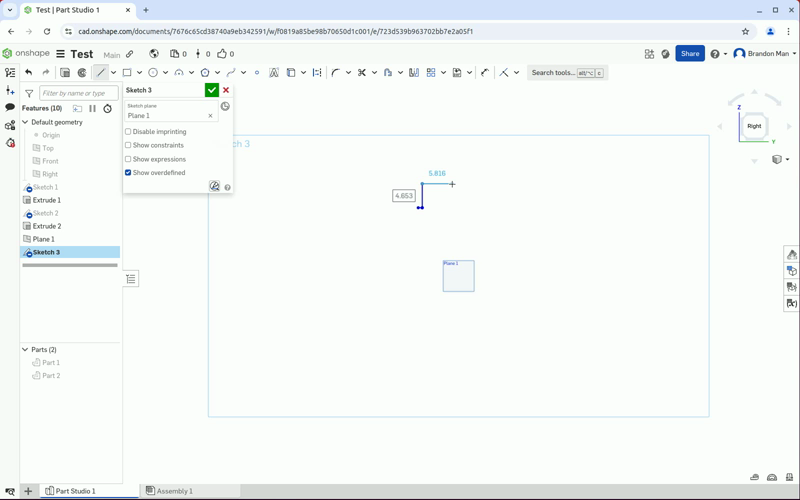
mouse_move(418, 183)
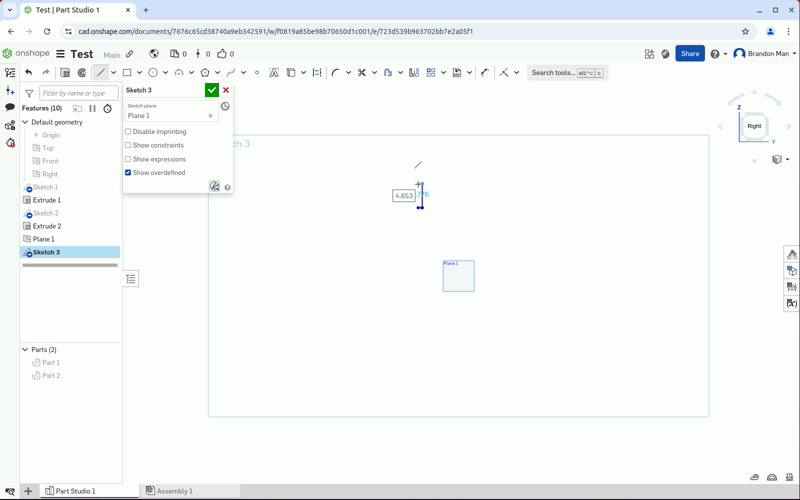
scroll(6)
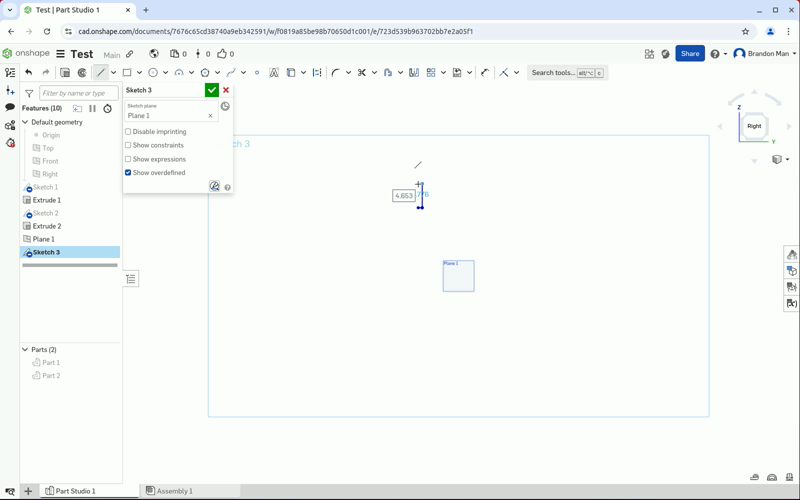
scroll(6)
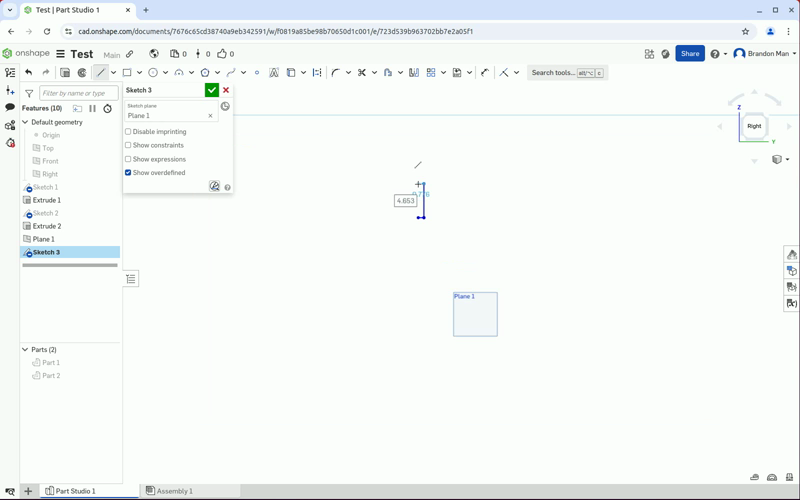
scroll(6)
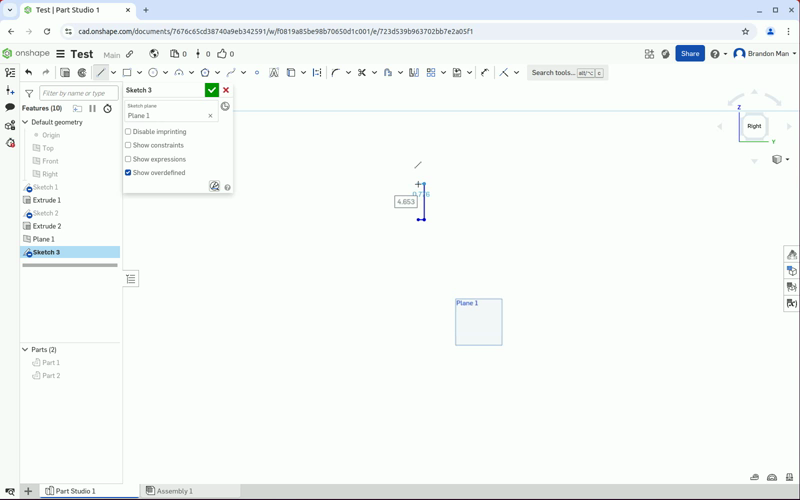
scroll(6)
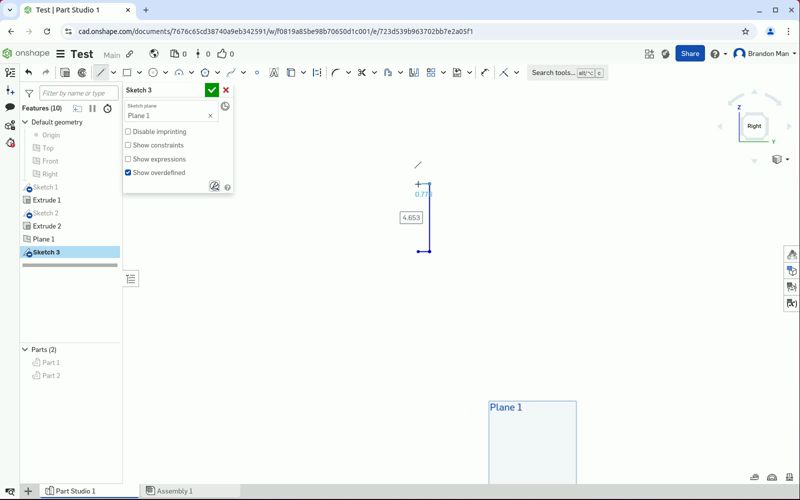
scroll(6)
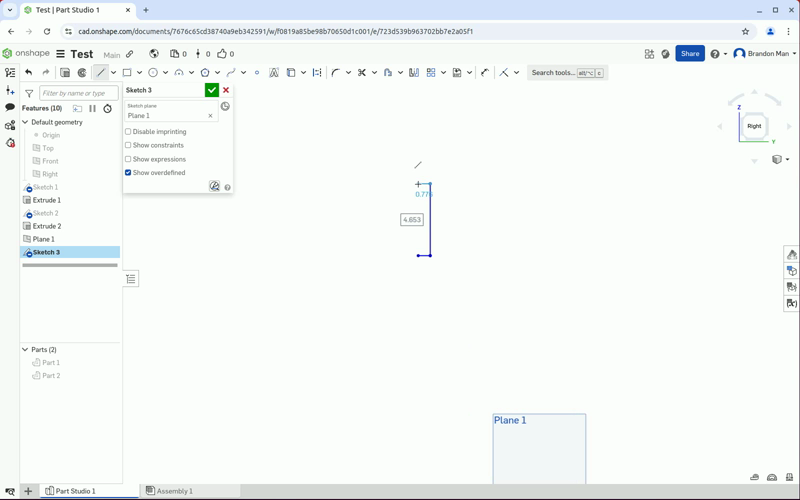
scroll(6)
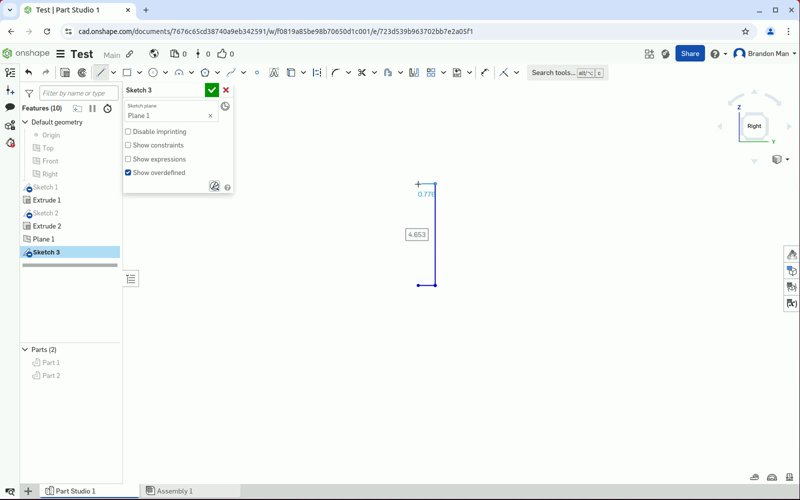
scroll(6)
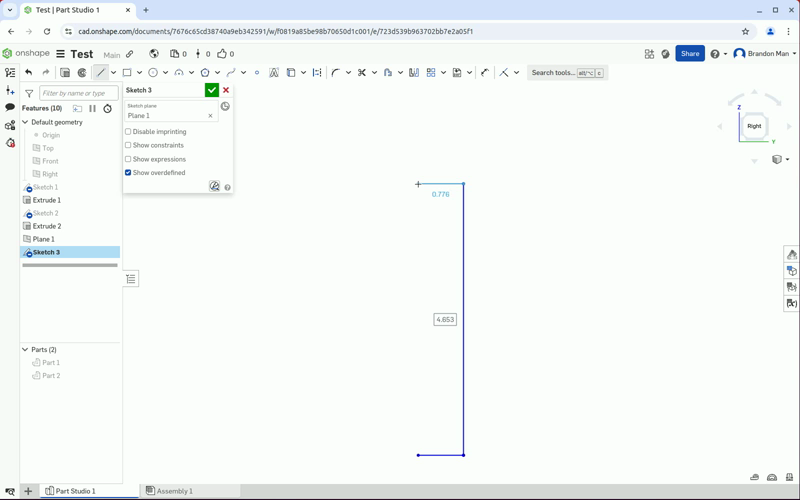
click(418, 183)
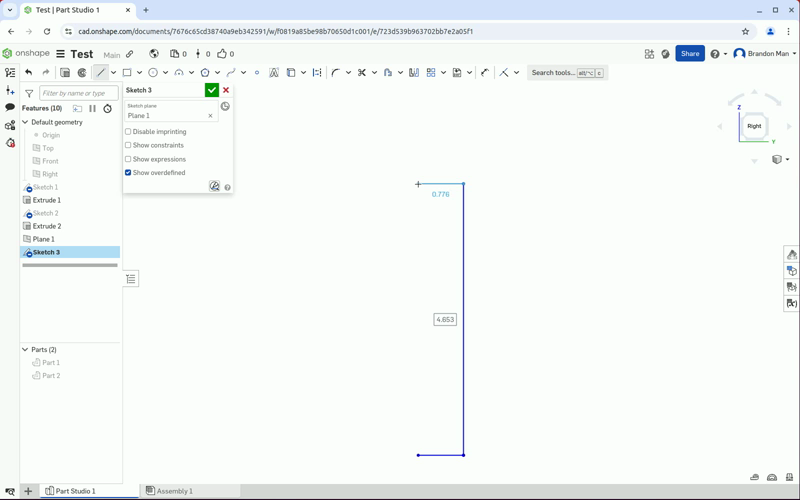
scroll(-6)
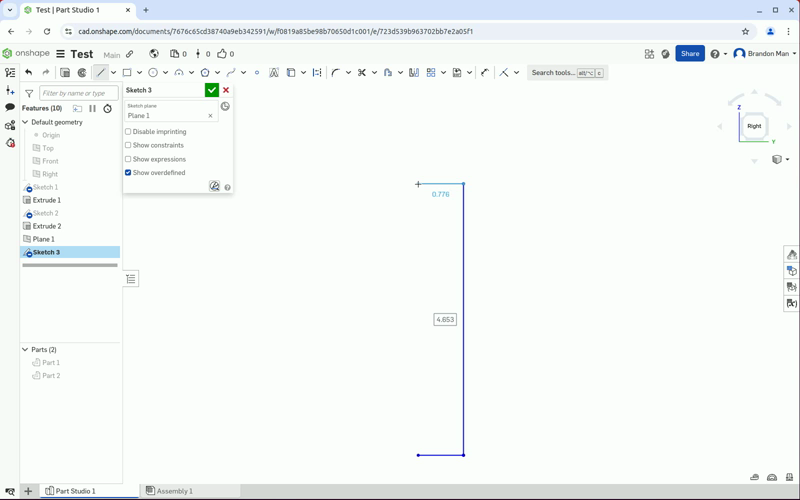
scroll(-6)
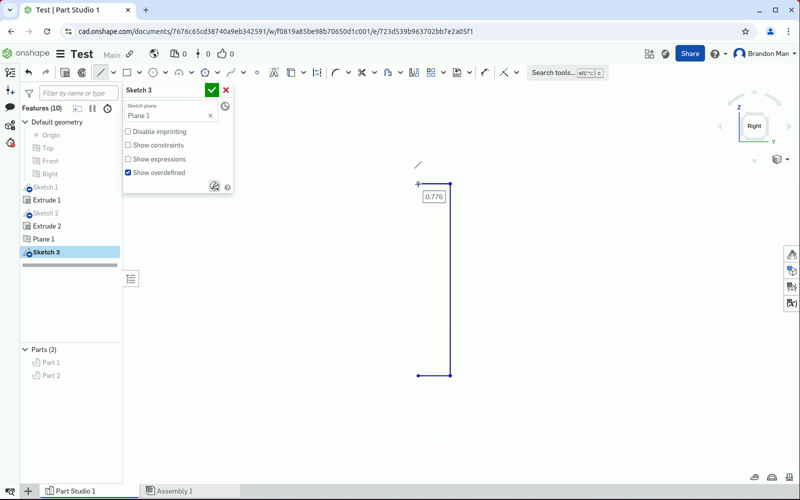
scroll(-6)
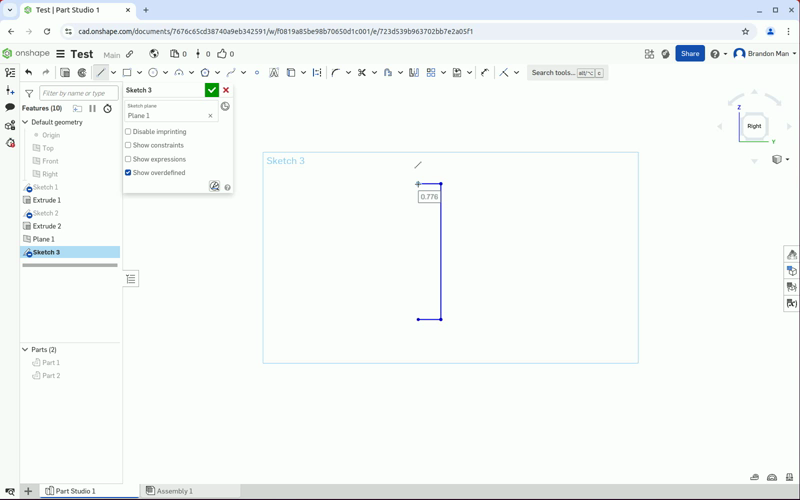
scroll(-6)
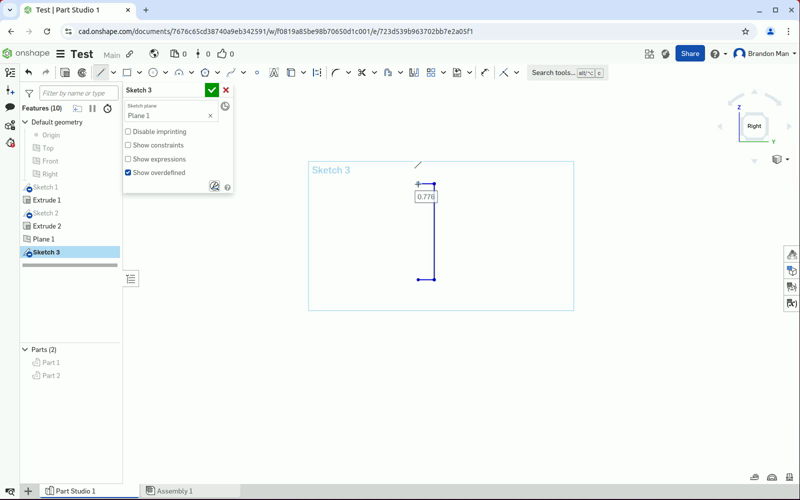
scroll(-6)
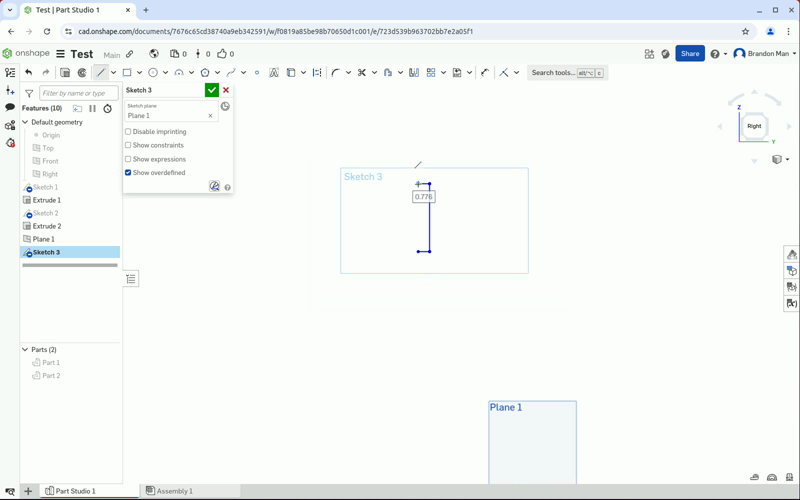
scroll(-6)
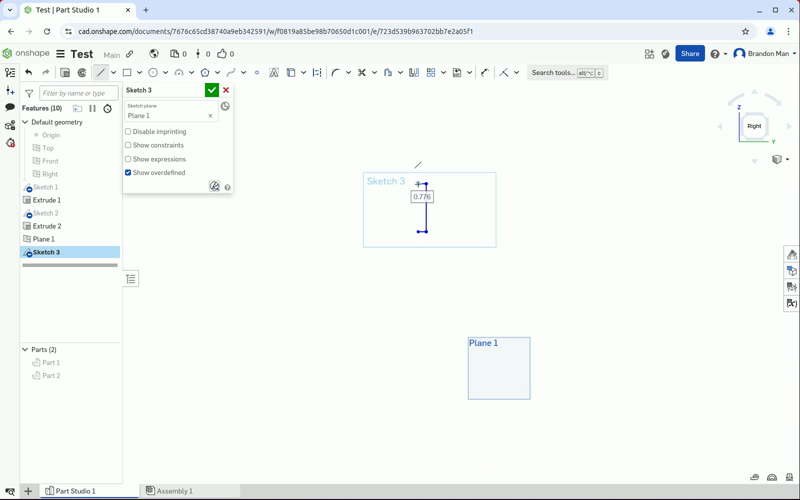
scroll(-6)
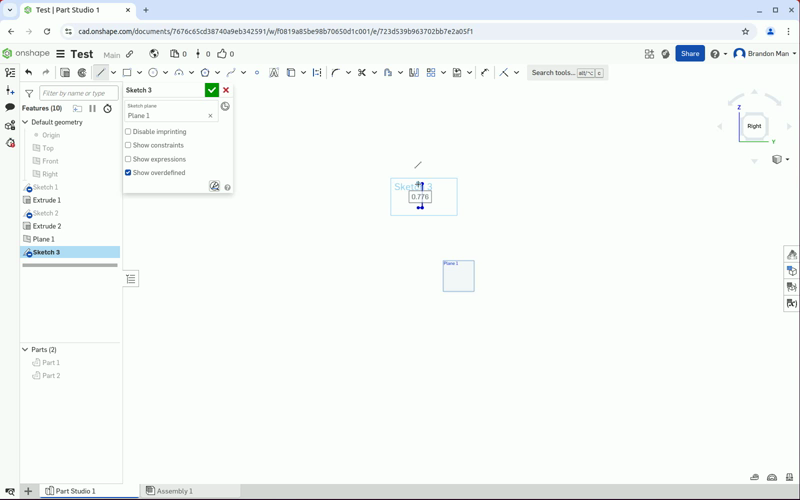
key_up(shift)
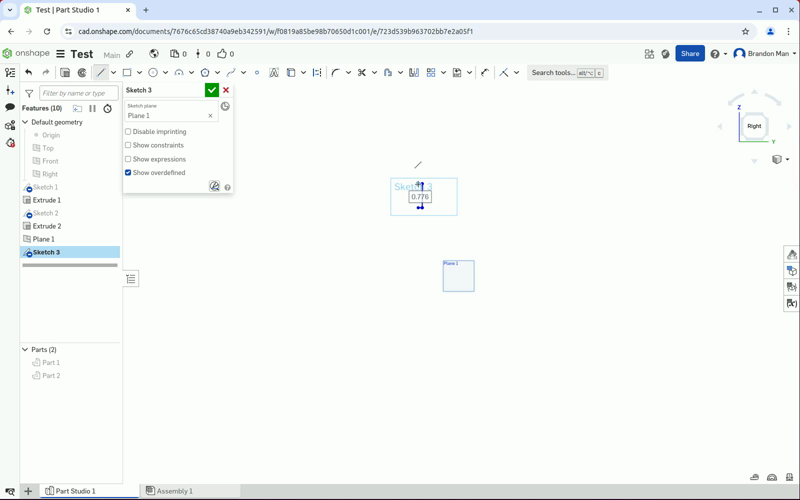
mouse_move(448, 183)
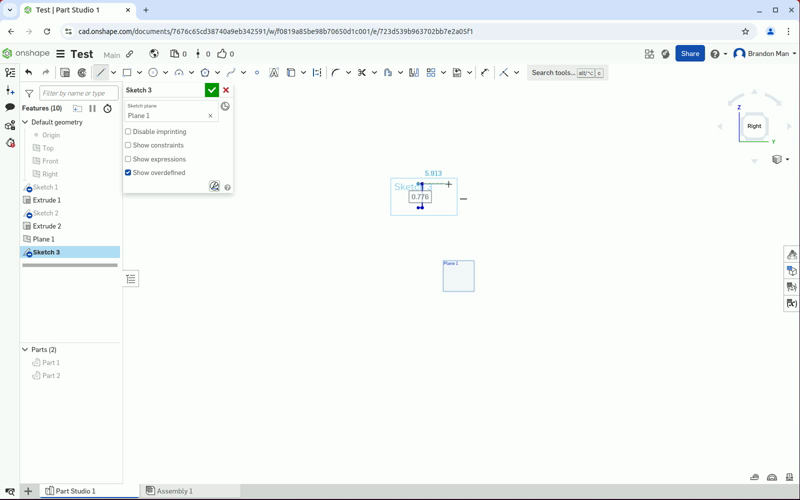
key_down(shift)
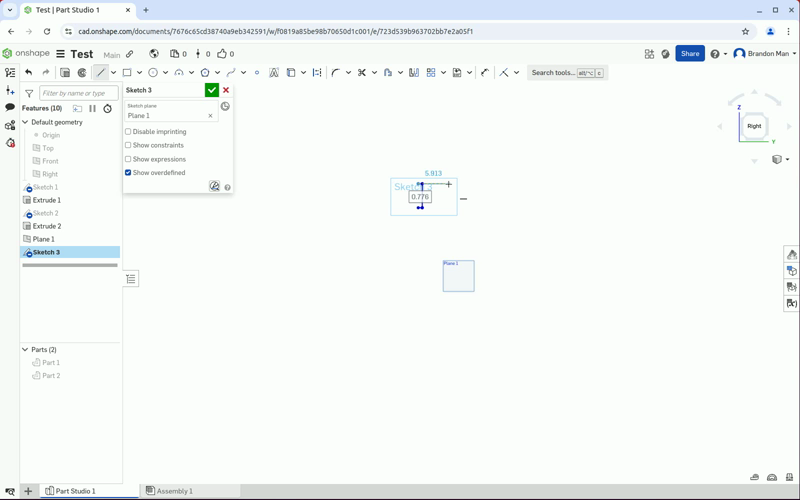
mouse_move(418, 207)
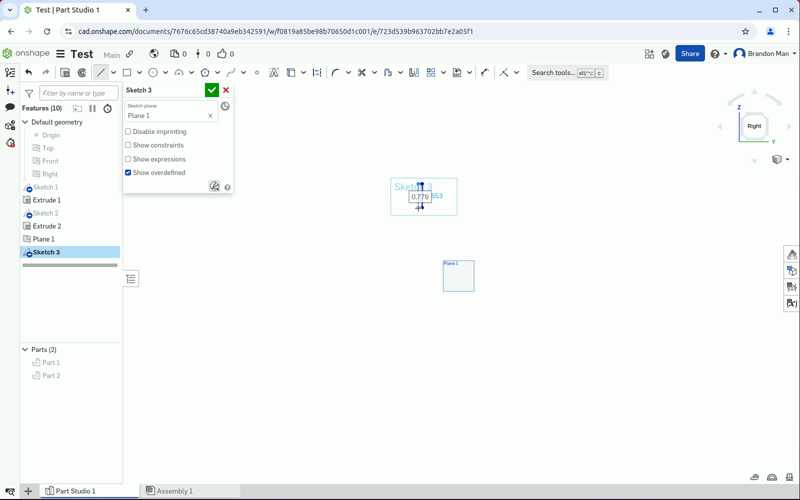
scroll(6)
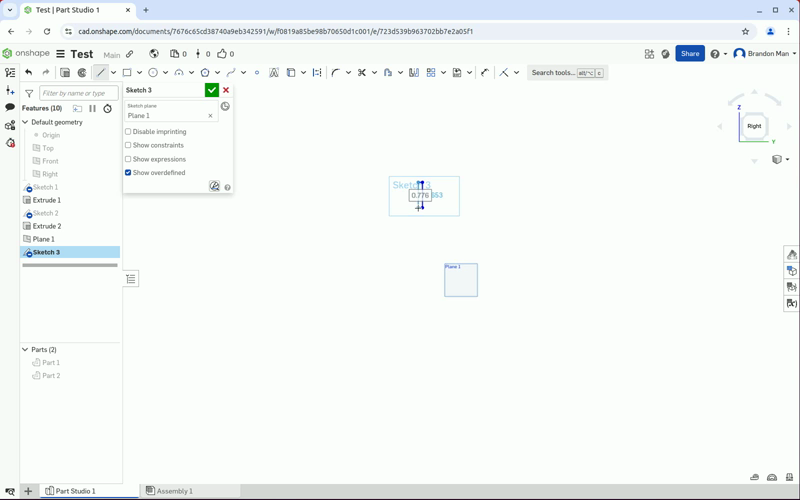
scroll(6)
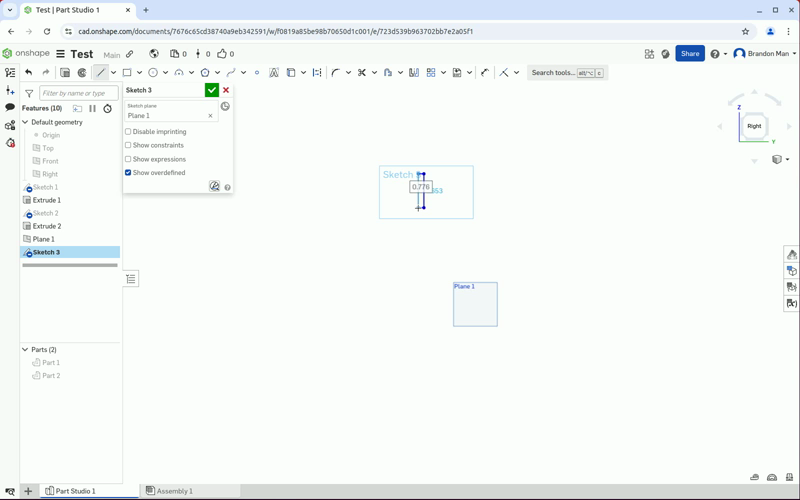
scroll(6)
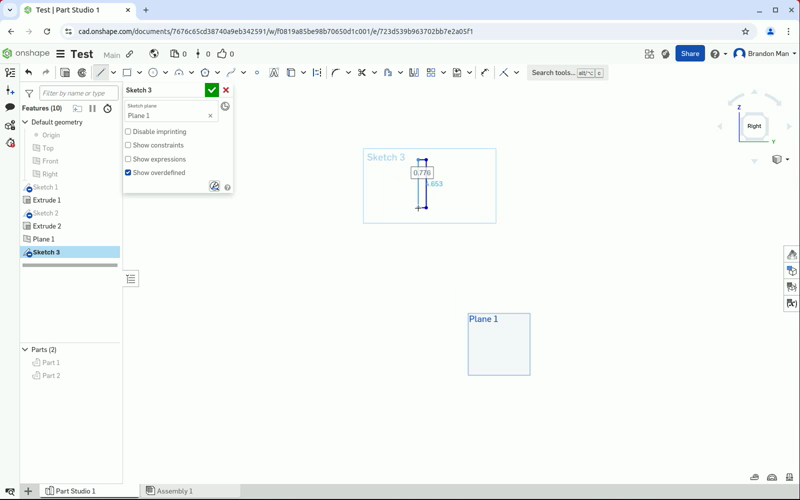
scroll(6)
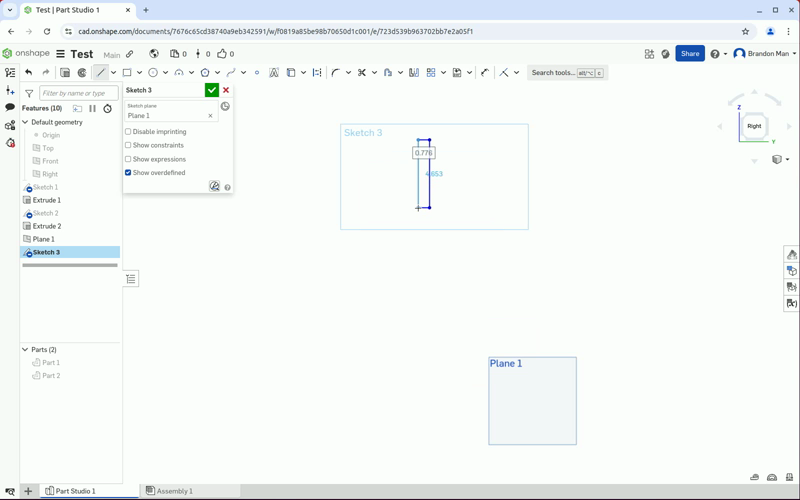
scroll(6)
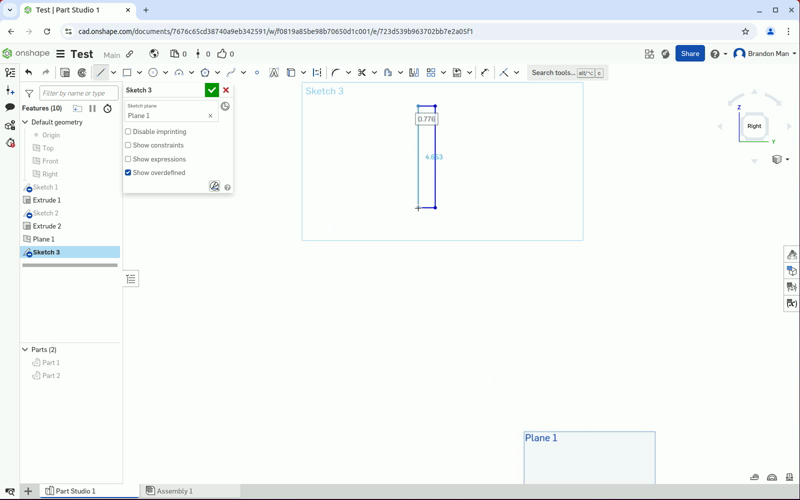
scroll(6)
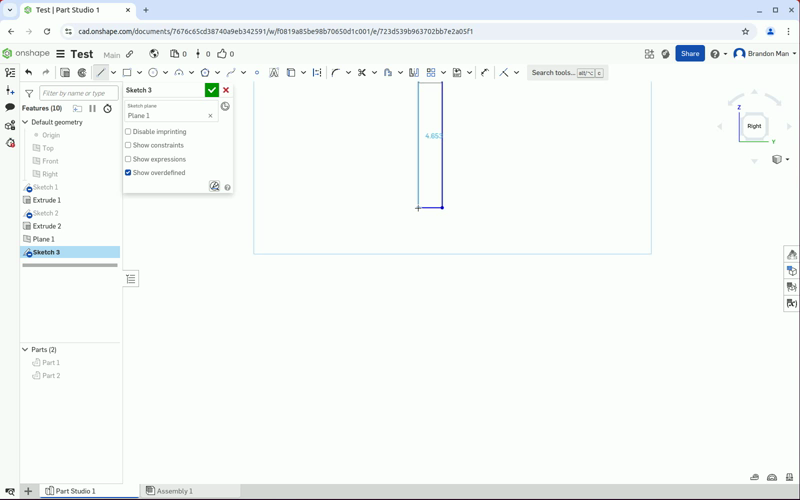
scroll(6)
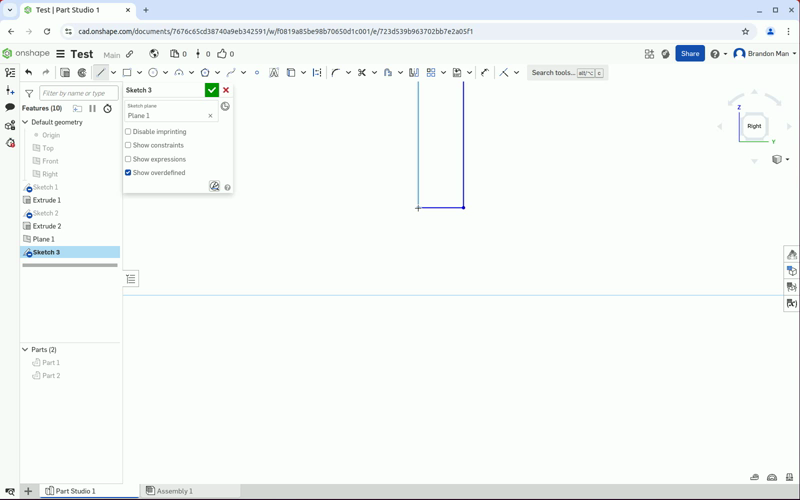
key_up(shift)
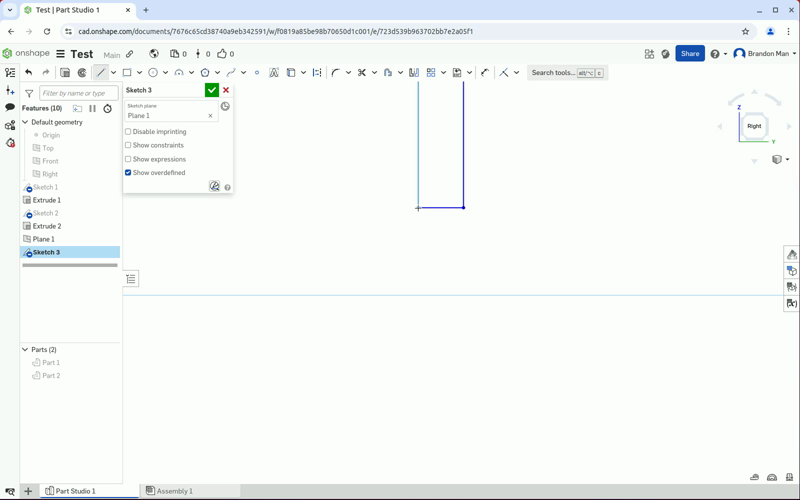
click(418, 207)
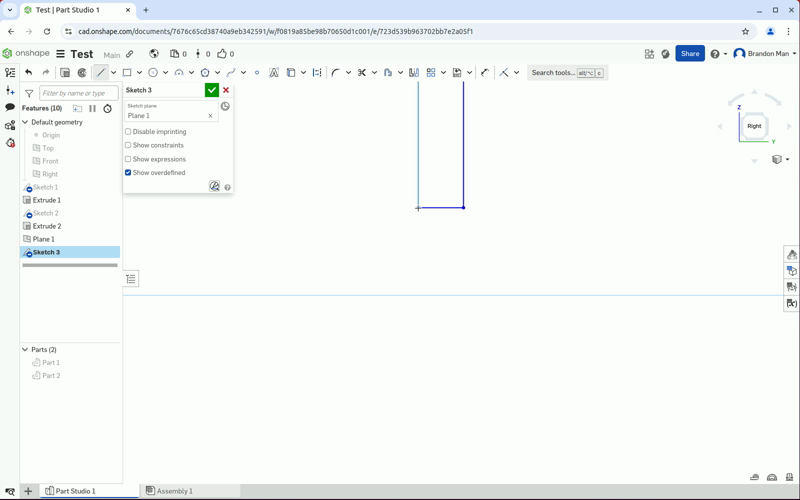
scroll(-6)
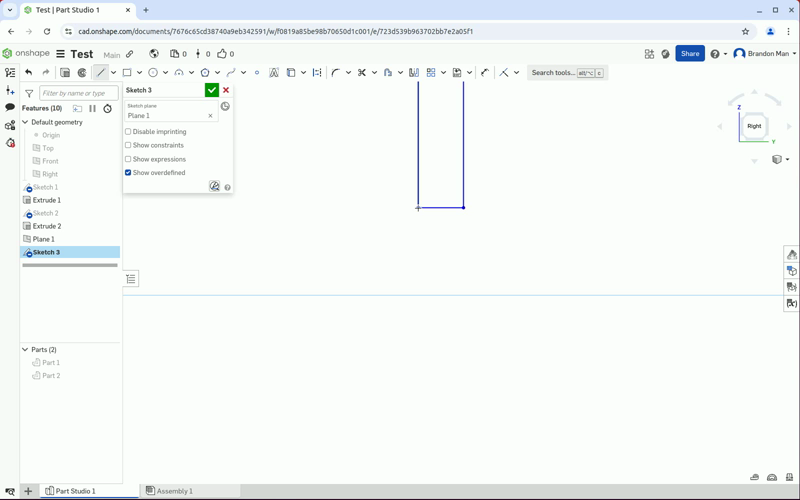
scroll(-6)
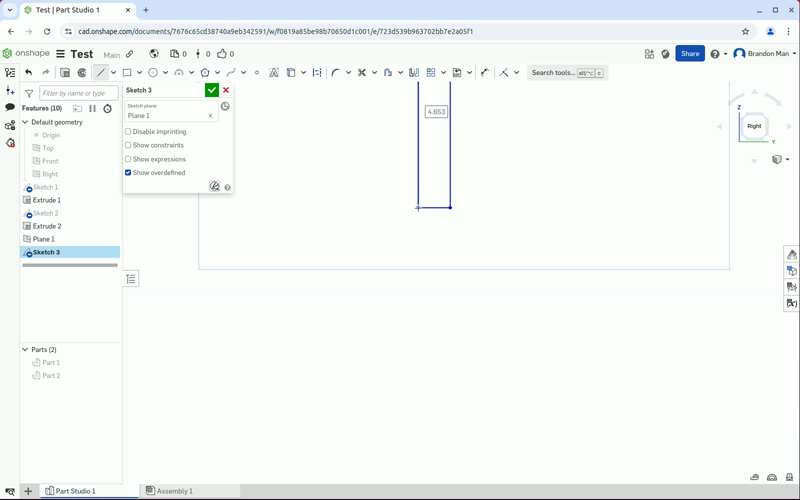
scroll(-6)
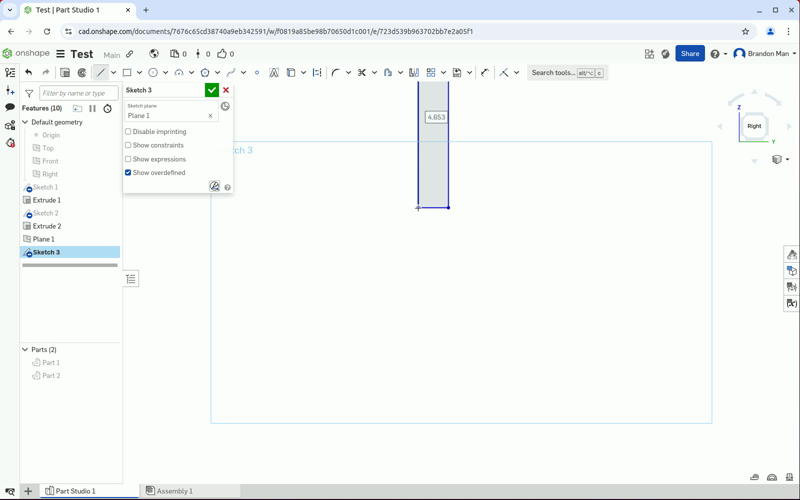
scroll(-6)
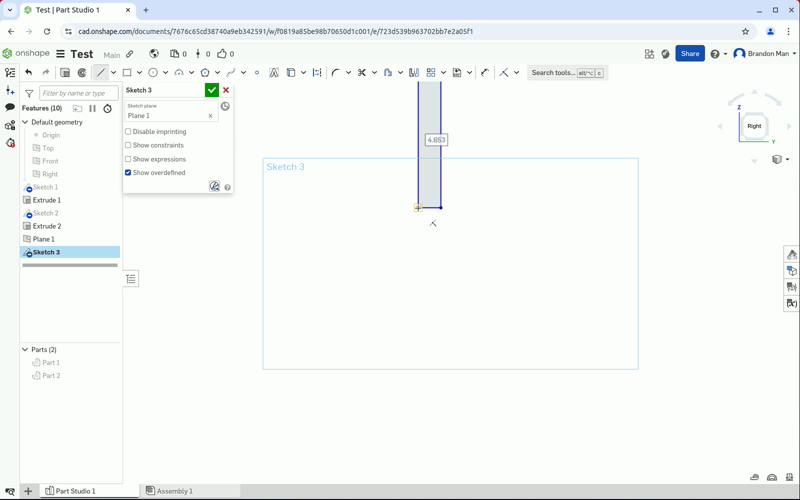
scroll(-6)
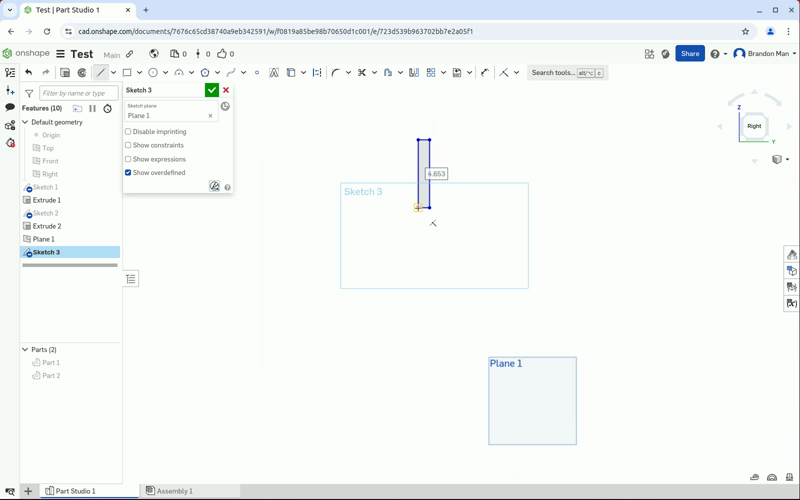
scroll(-6)
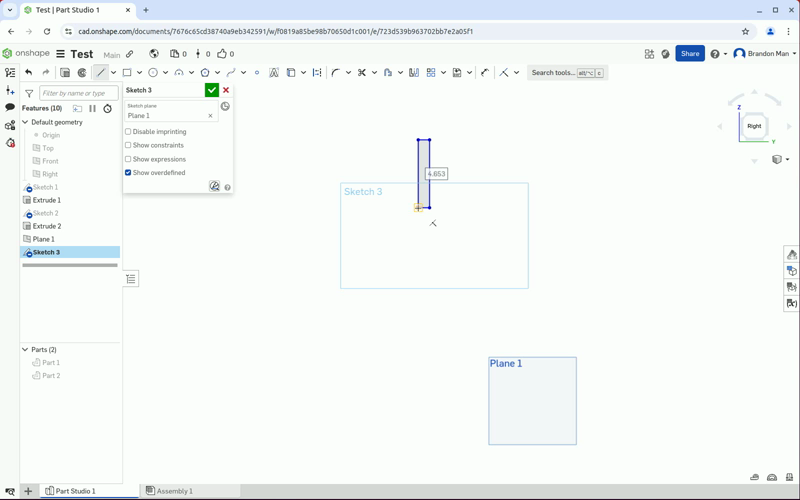
scroll(-6)
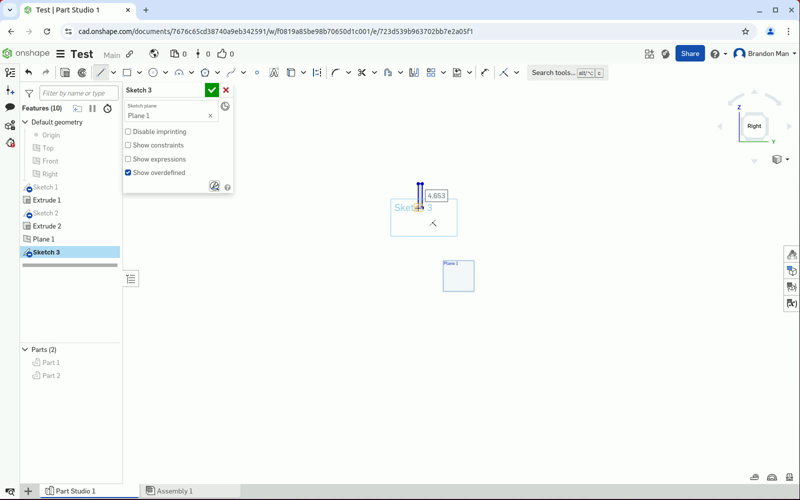
key(esc)
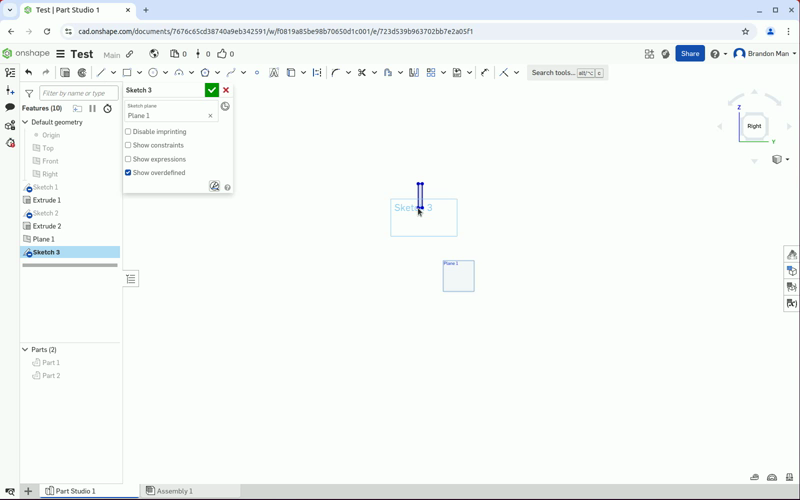
mouse_move(420, 191)
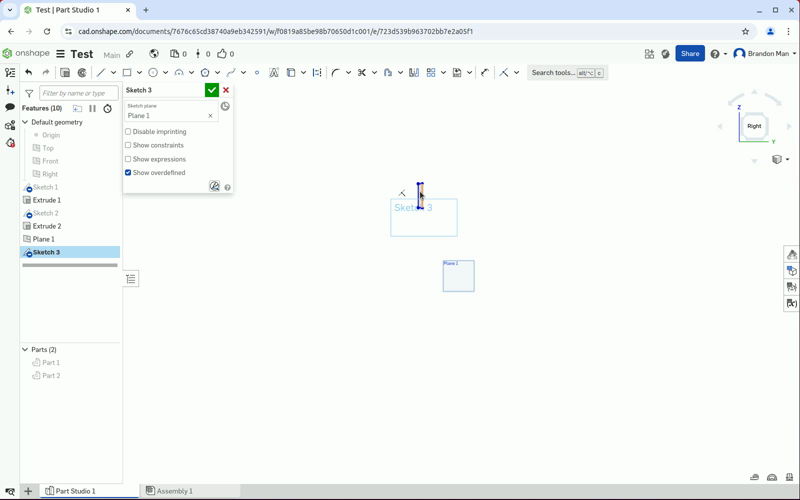
scroll(6)
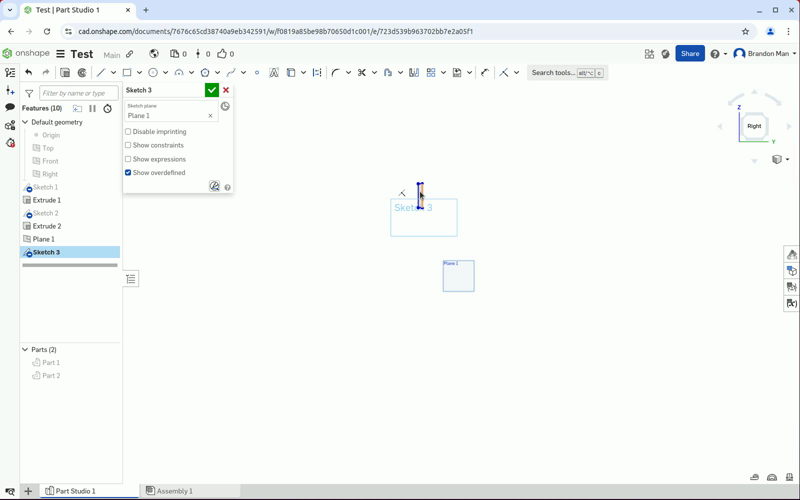
scroll(6)
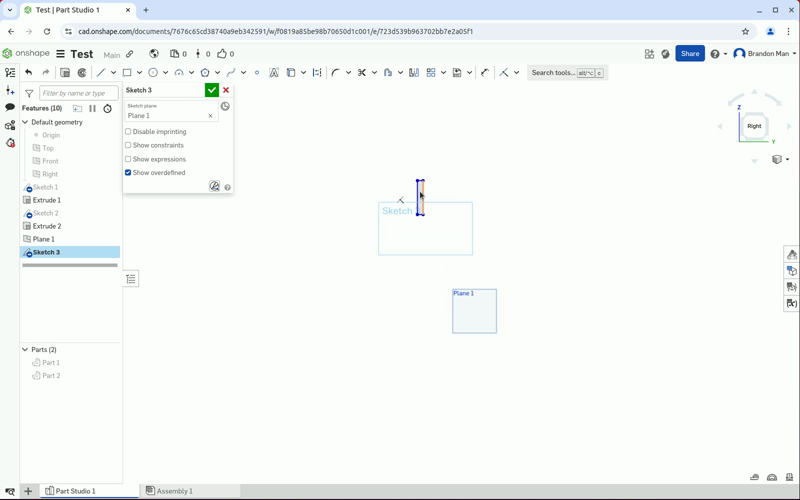
scroll(6)
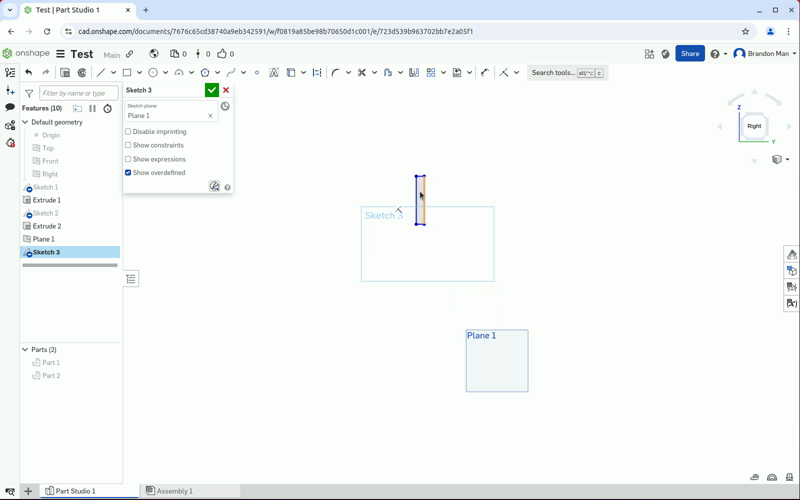
scroll(6)
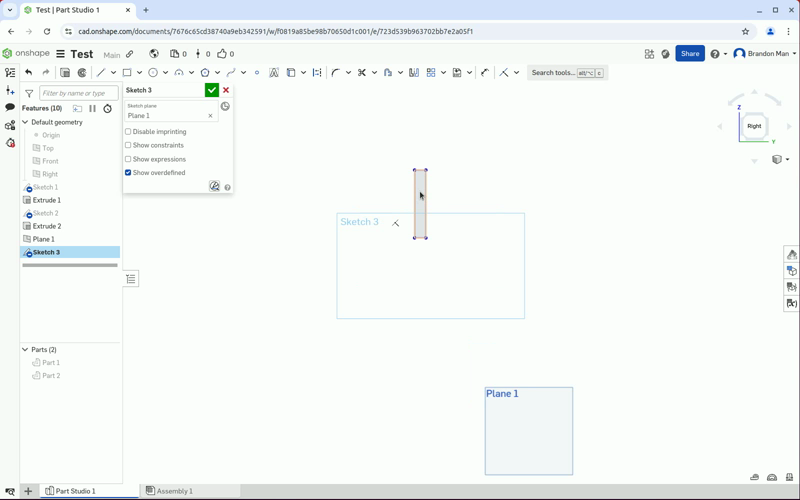
scroll(6)
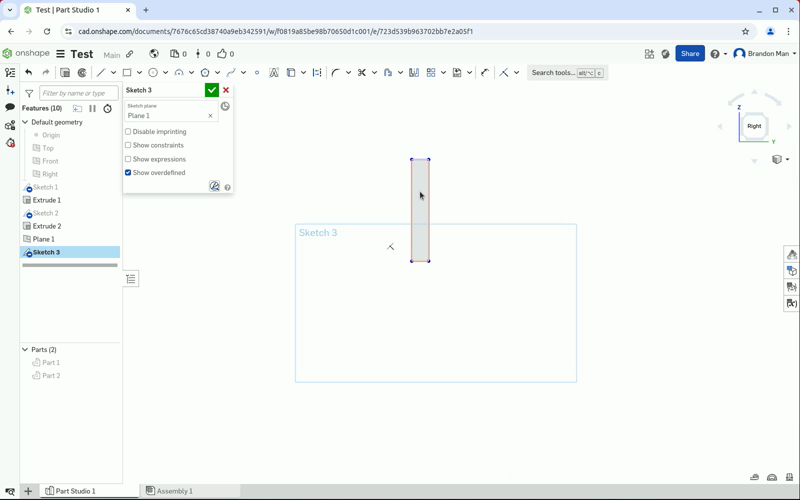
scroll(6)
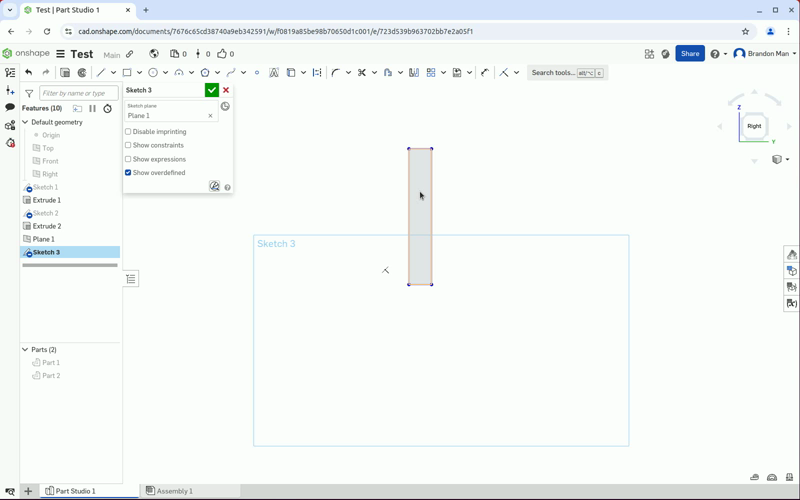
scroll(6)
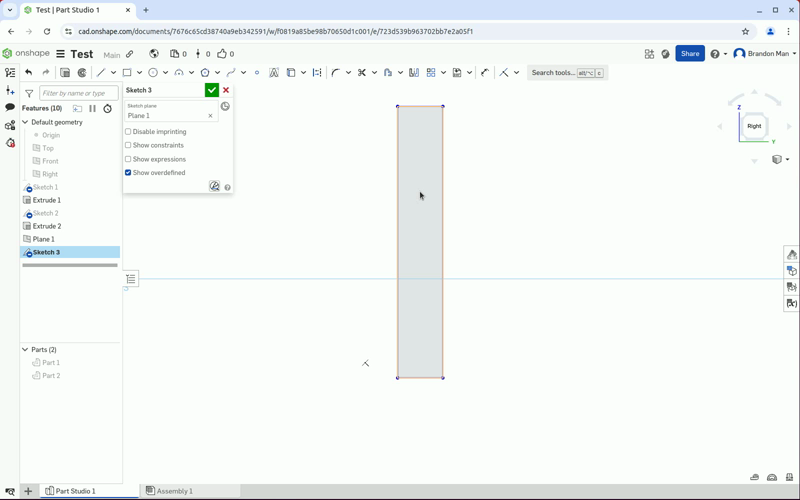
click(420, 191)
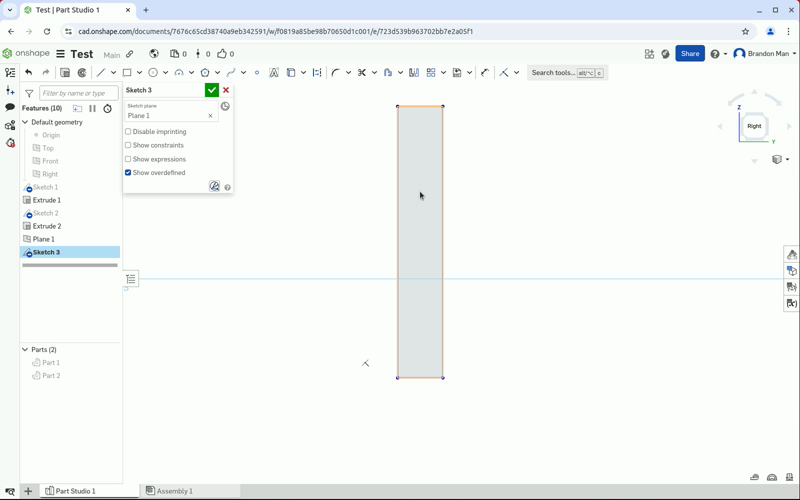
scroll(-6)
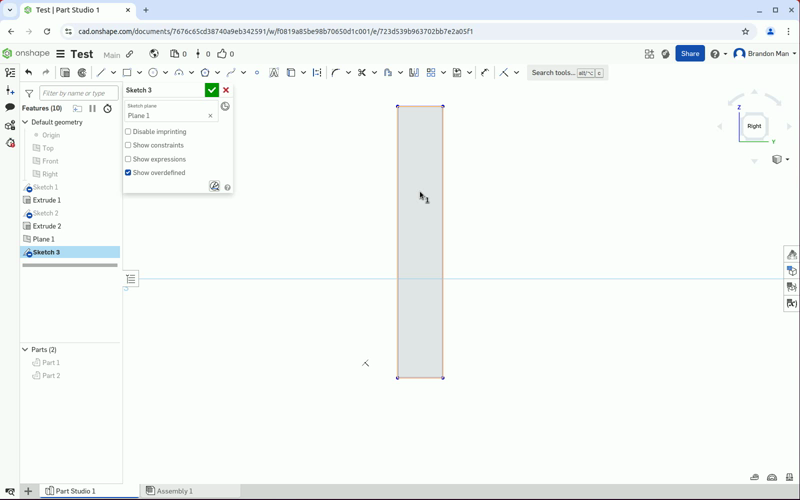
scroll(-6)
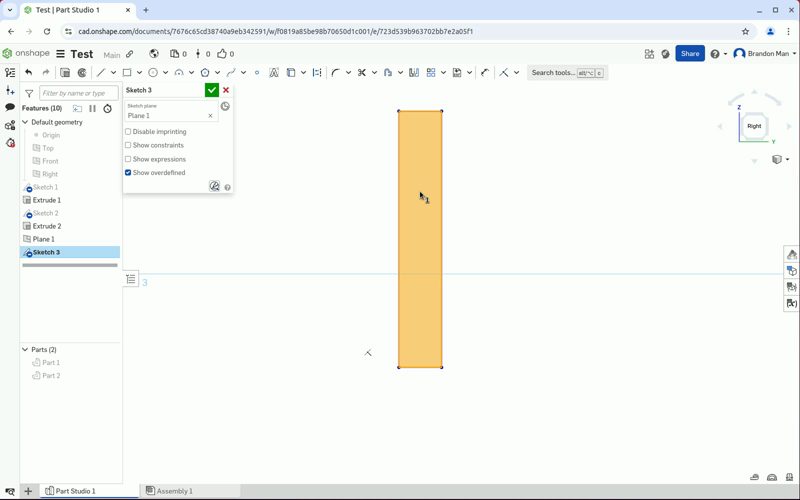
scroll(-6)
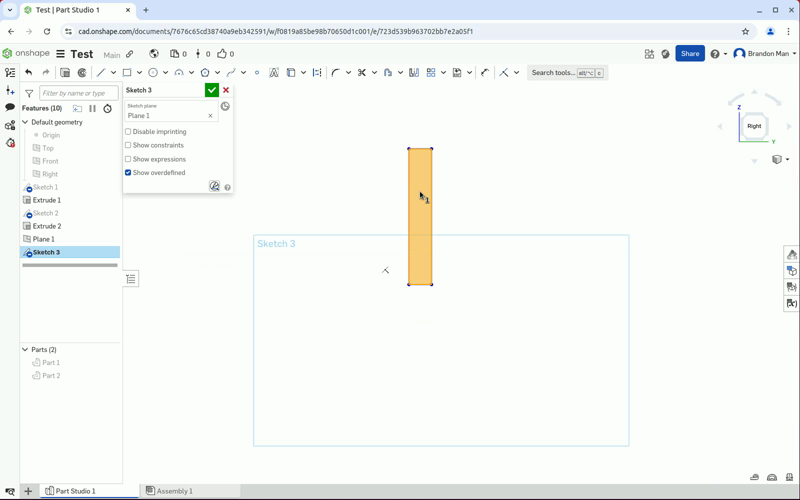
scroll(-6)
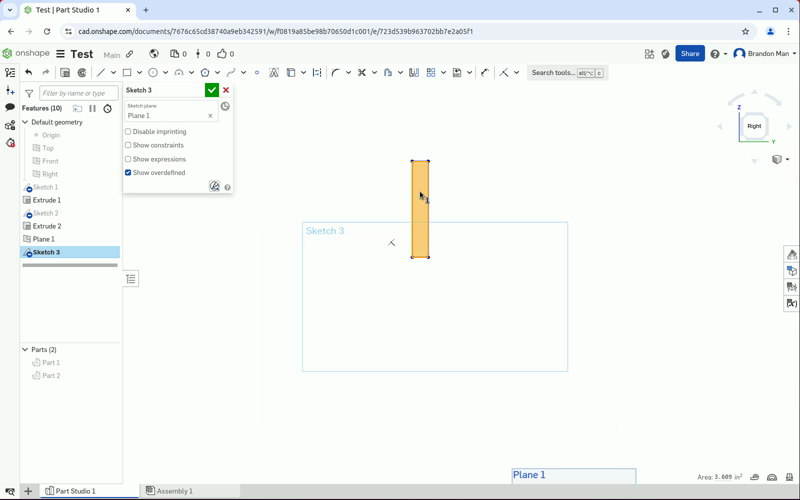
scroll(-6)
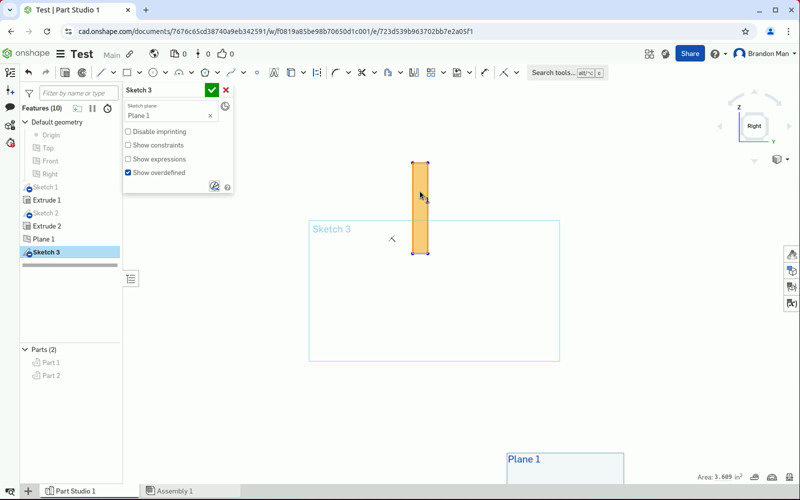
scroll(-6)
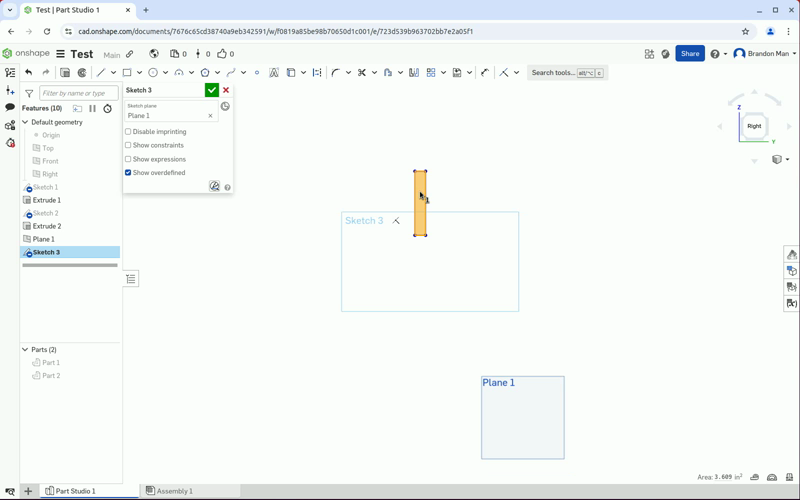
scroll(-6)
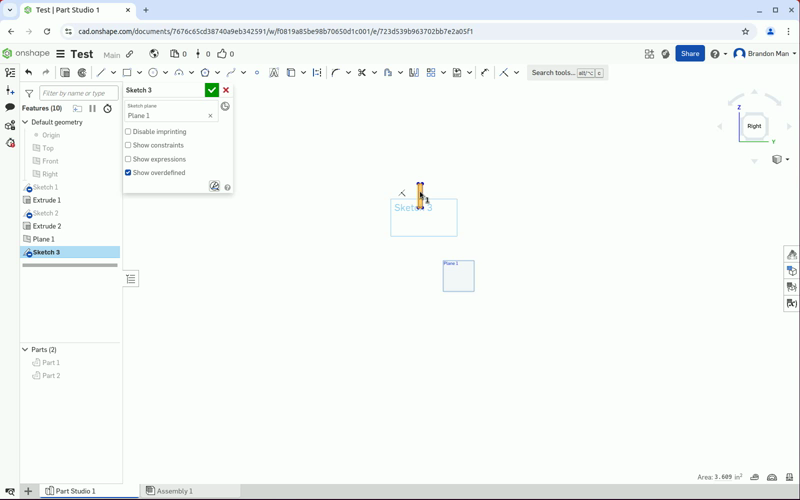
mouse_move(73, 352)
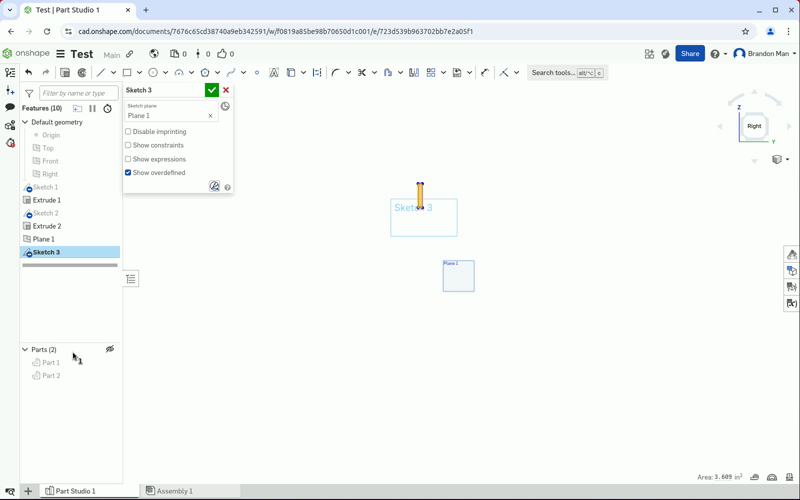
key(shift+y)
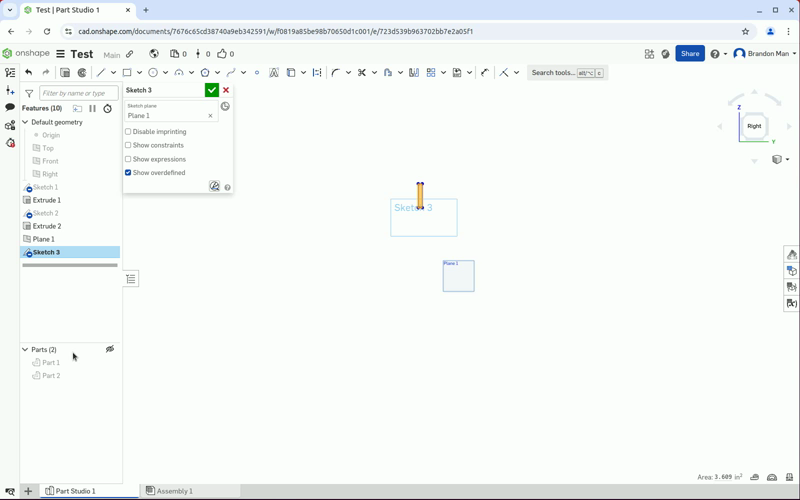
key(shift+e)
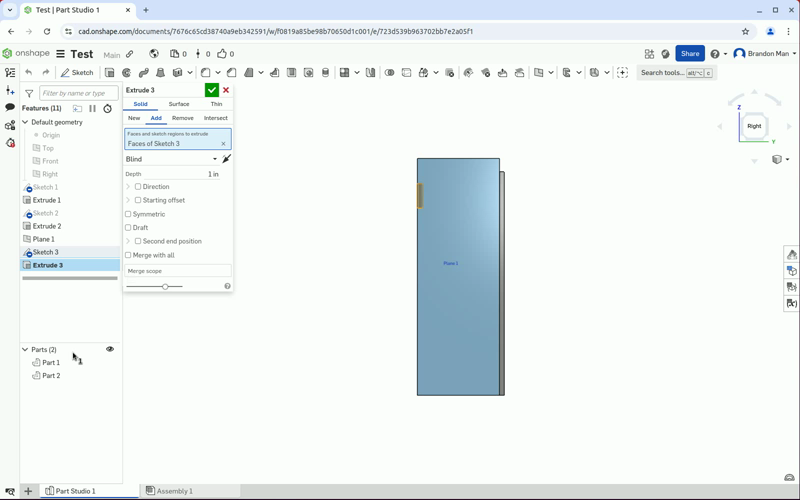
mouse_move(143, 106)
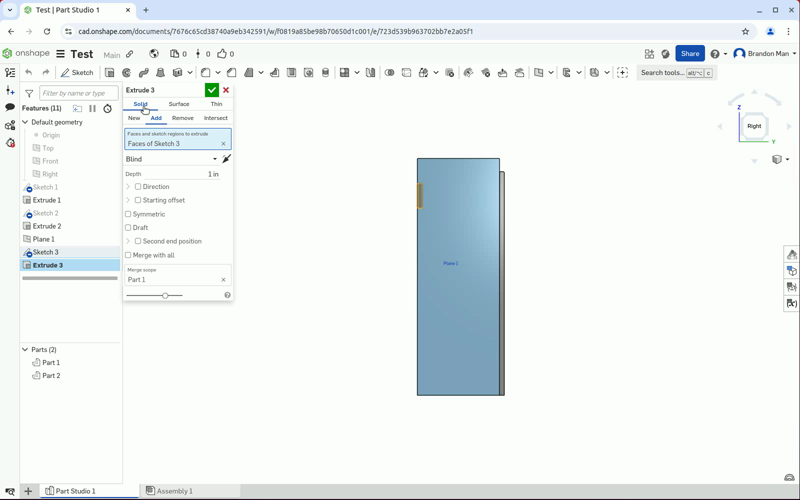
click(143, 106)
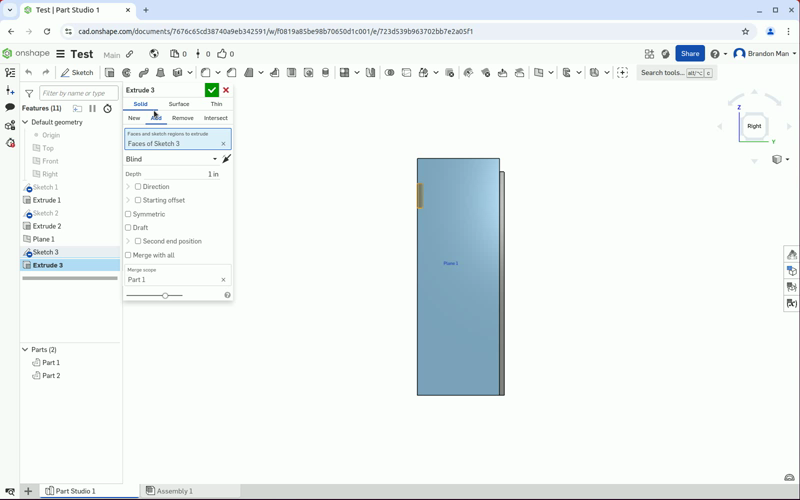
mouse_move(186, 120)
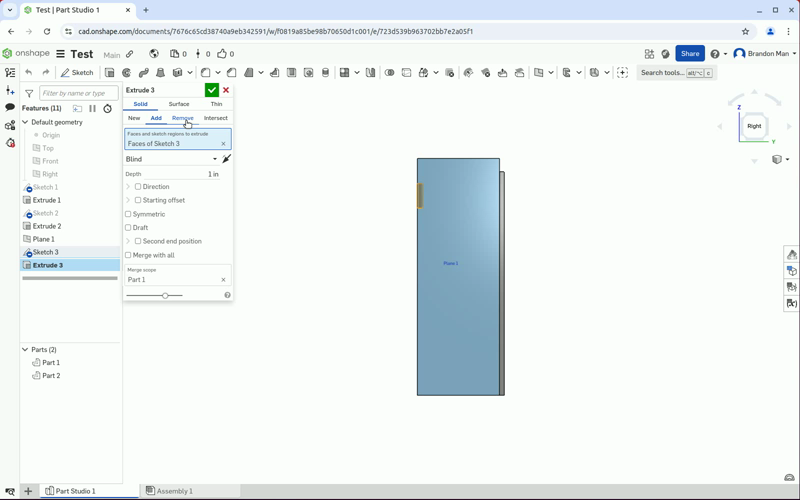
click(186, 120)
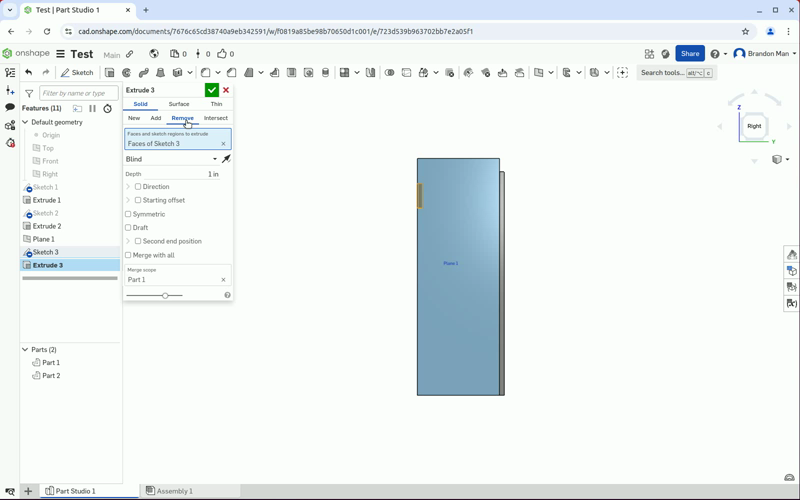
key(tab, 4)
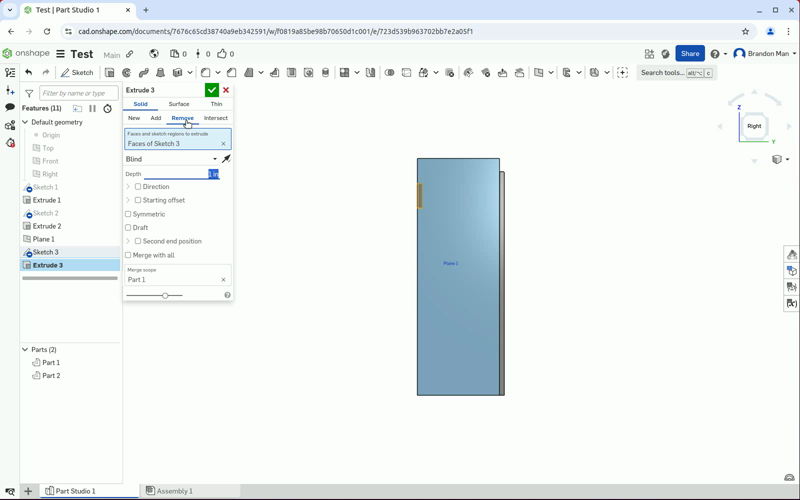
text(2.407)
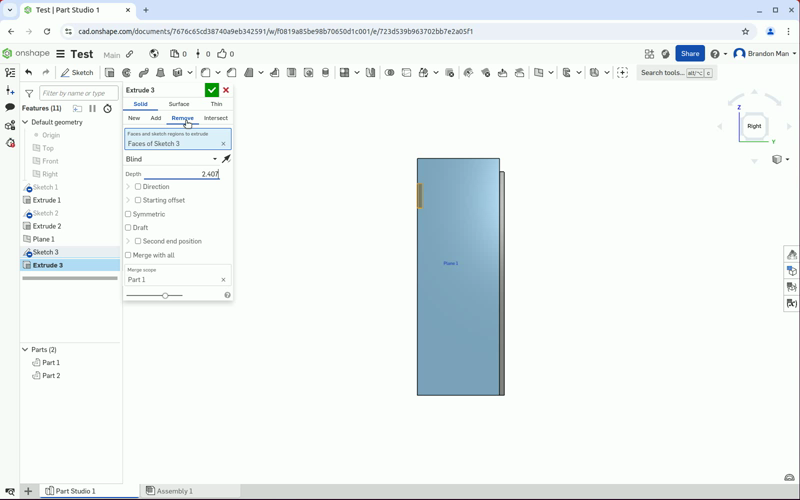
key(tab, 6)
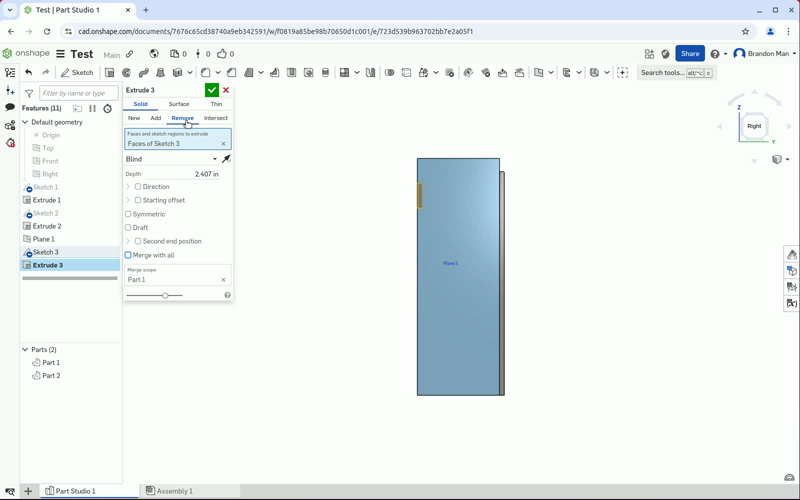
key(space)
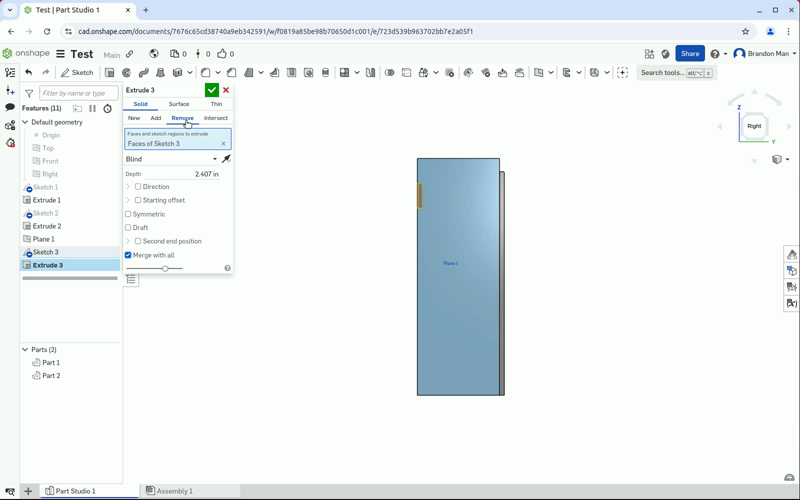
key(enter)
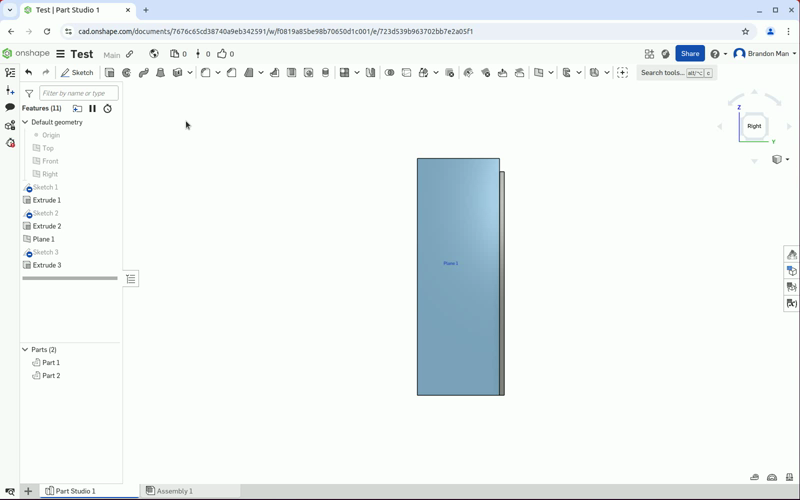
key(shift+h)
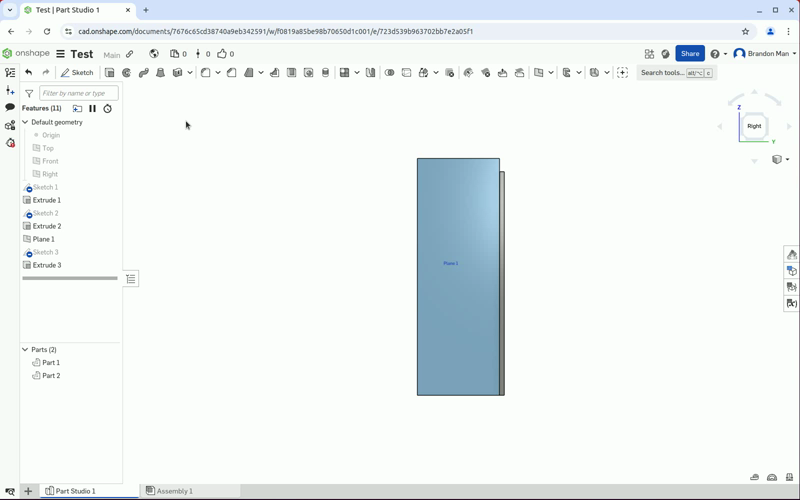
key(shift+h)
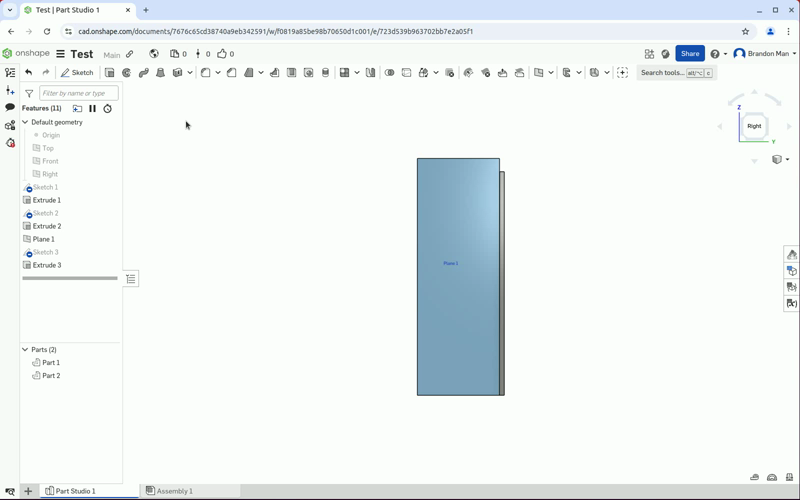
mouse_move(73, 189)
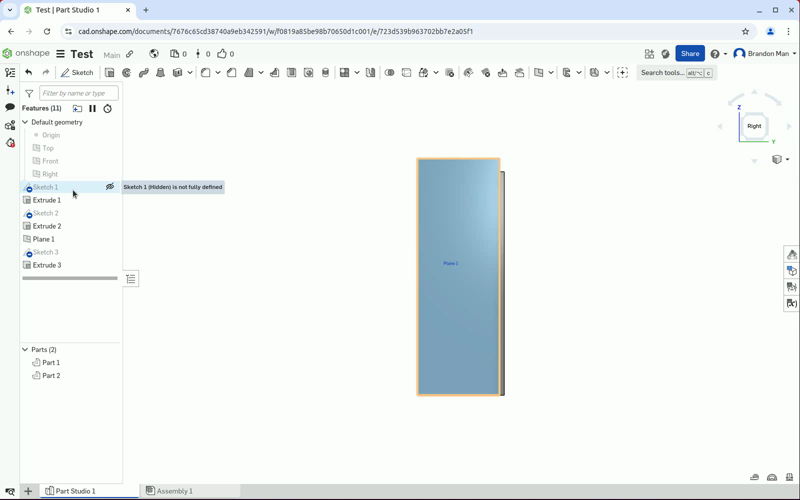
click(73, 189)
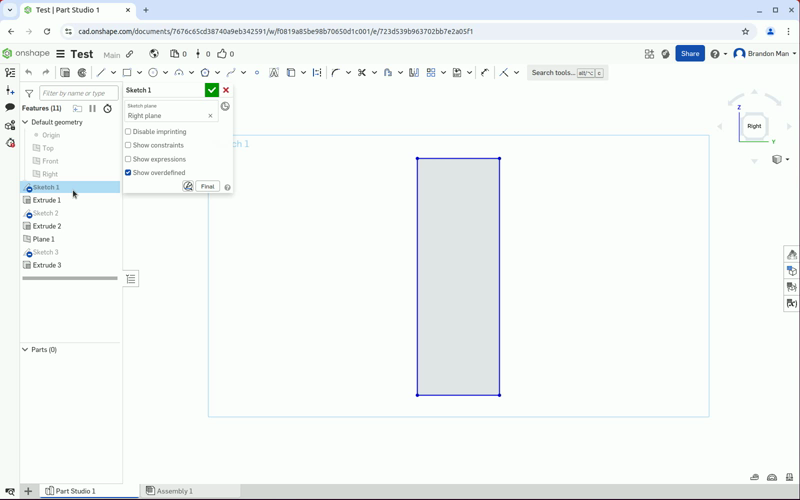
mouse_move(229, 92)
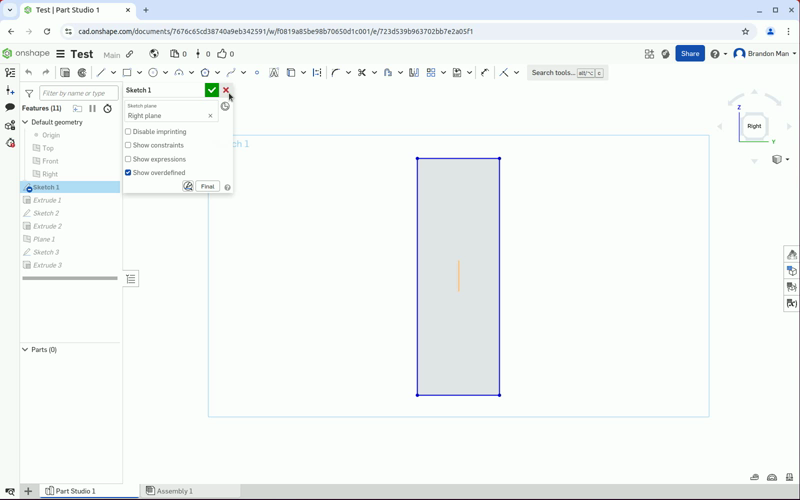
click(229, 92)
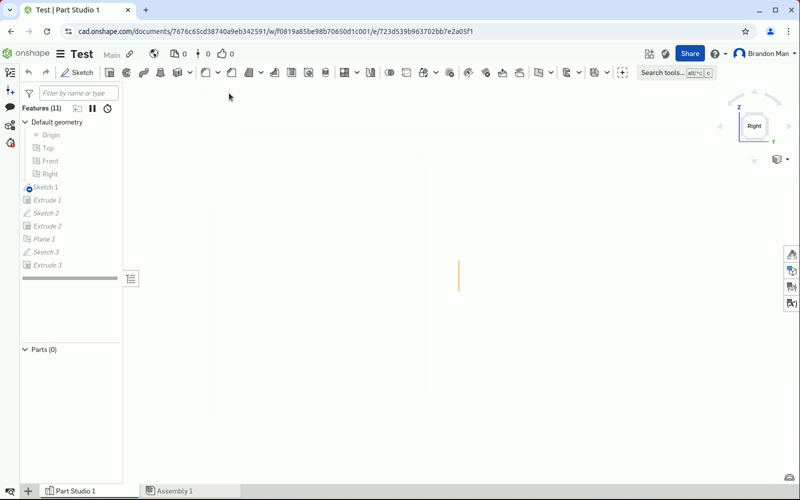
key(shift+s)
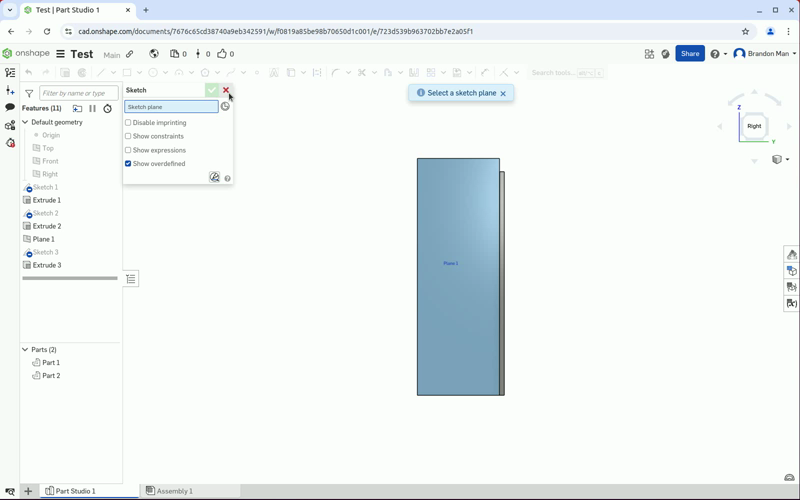
mouse_move(73, 241)
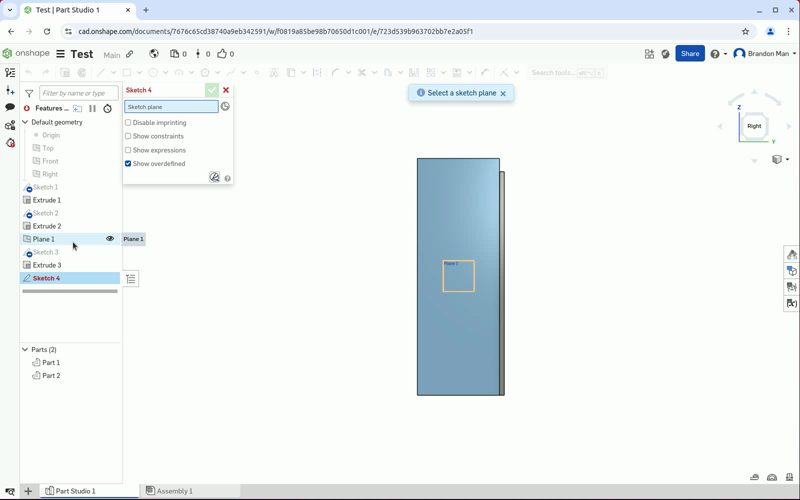
click(73, 241)
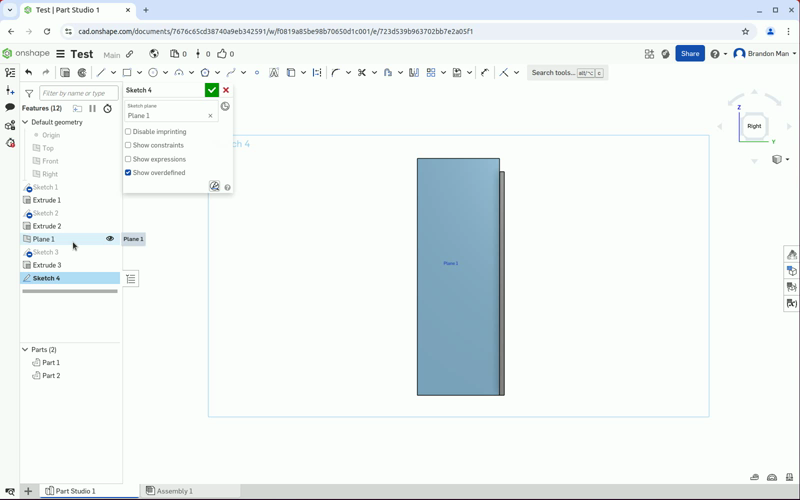
mouse_move(73, 352)
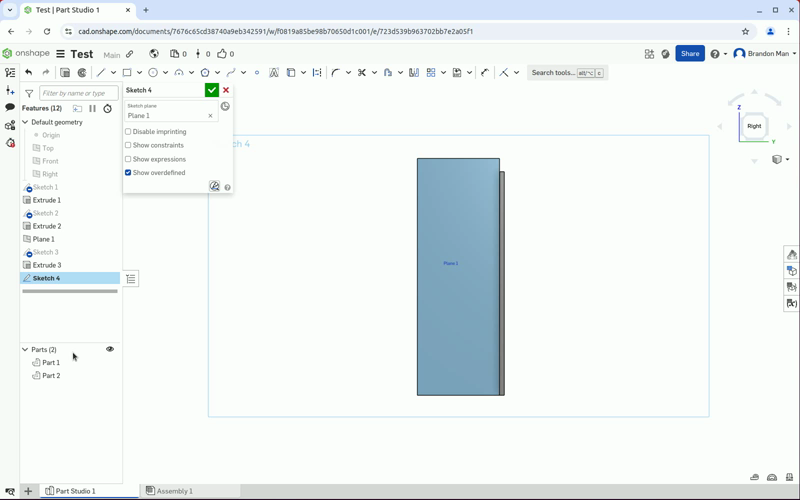
key(y)
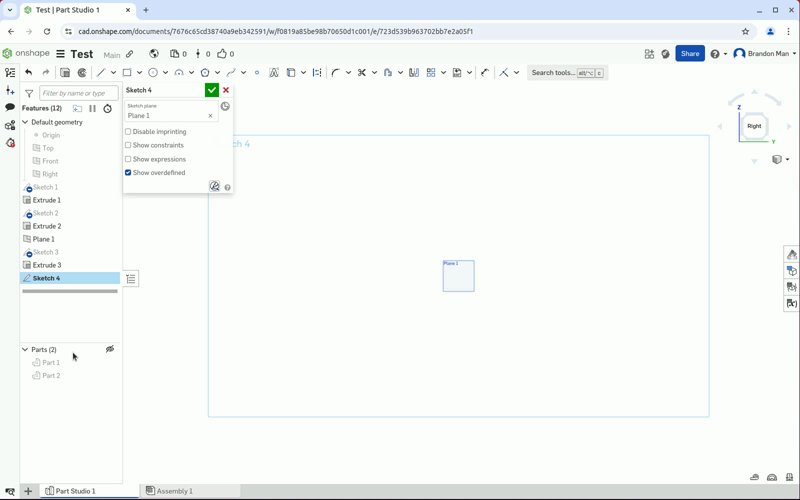
key(l)
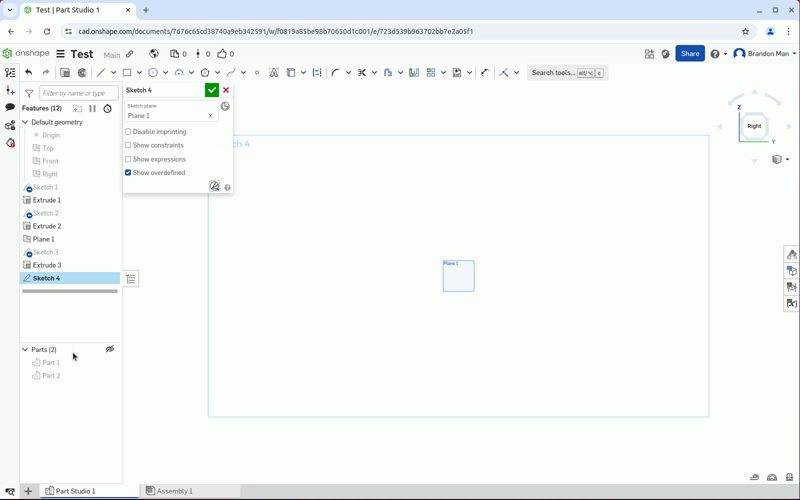
key_down(shift)
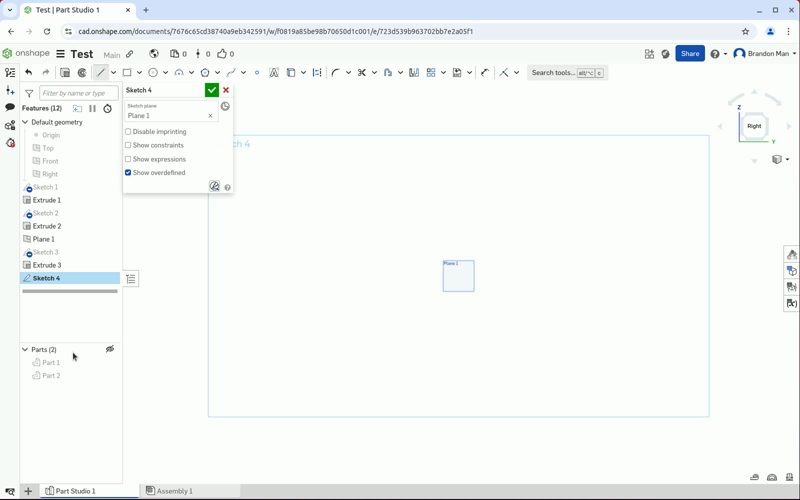
mouse_move(422, 207)
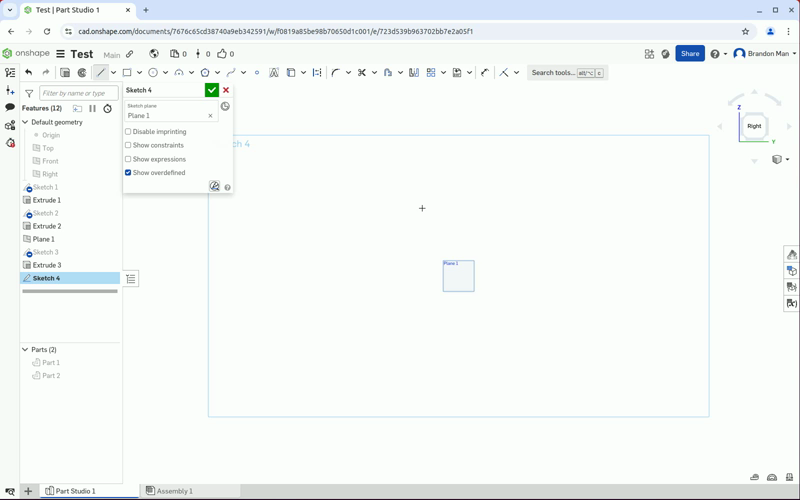
click(422, 207)
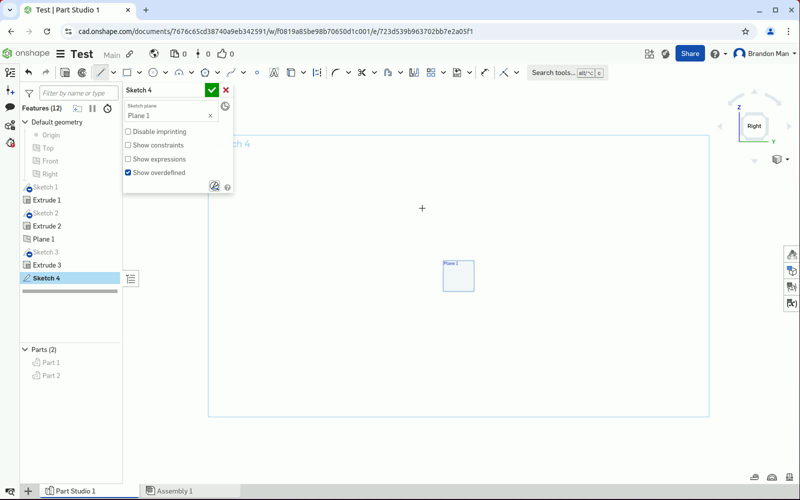
key_up(shift)
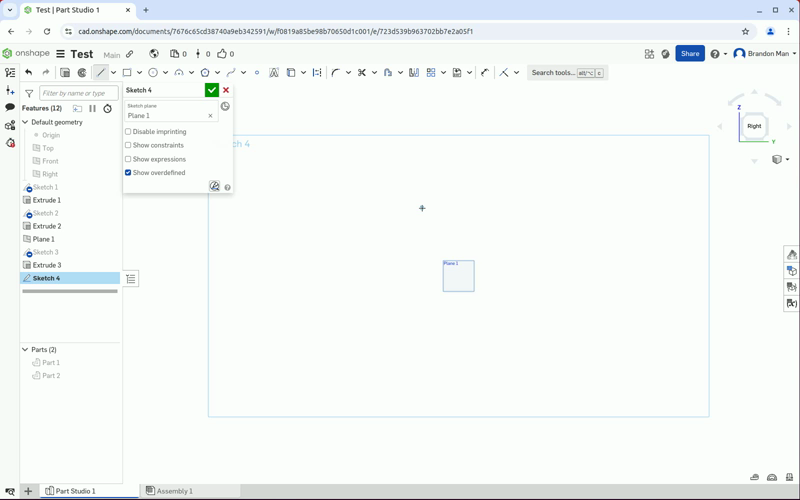
key_down(shift)
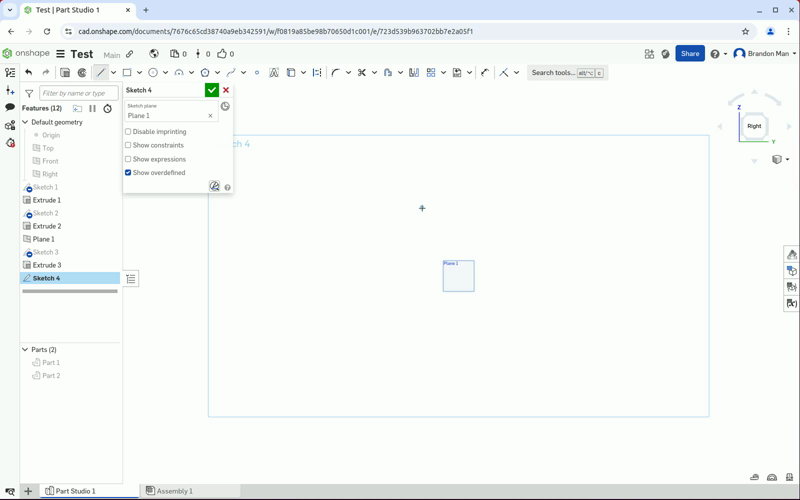
mouse_move(452, 207)
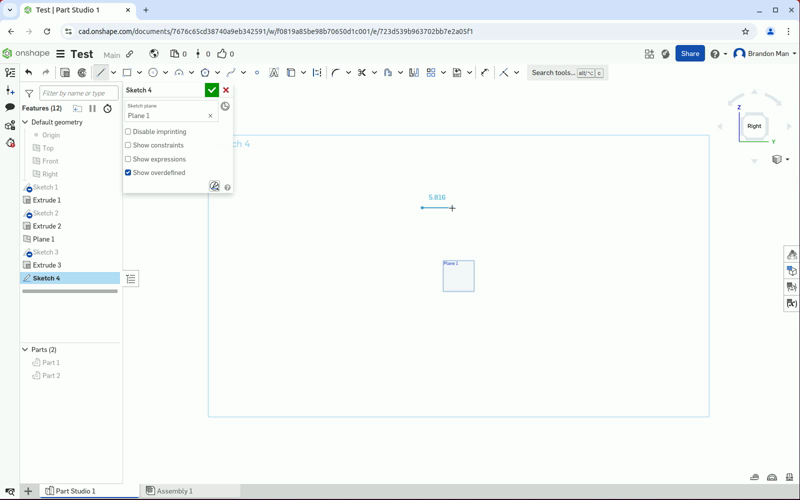
mouse_move(447, 207)
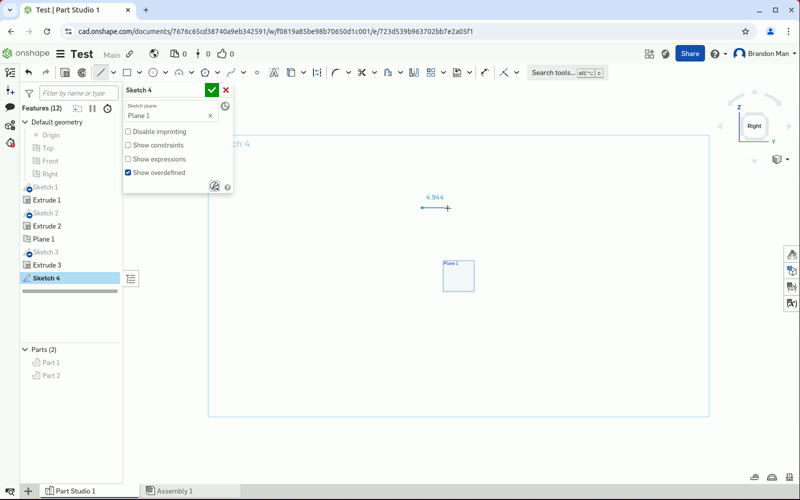
click(447, 207)
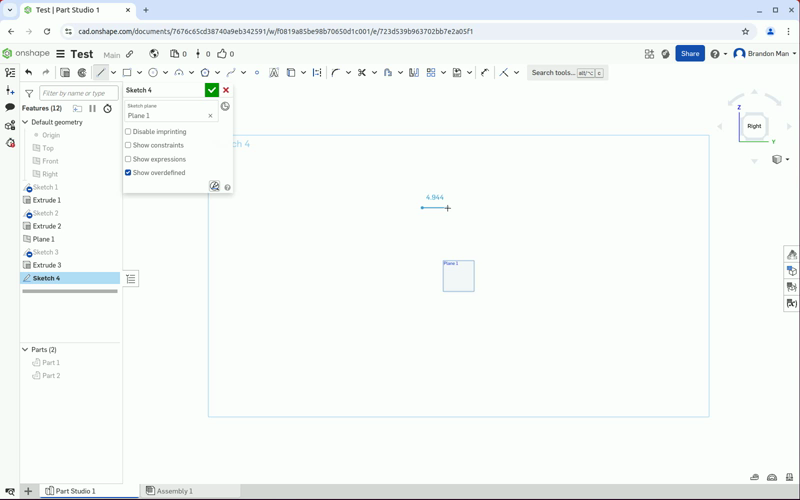
key_up(shift)
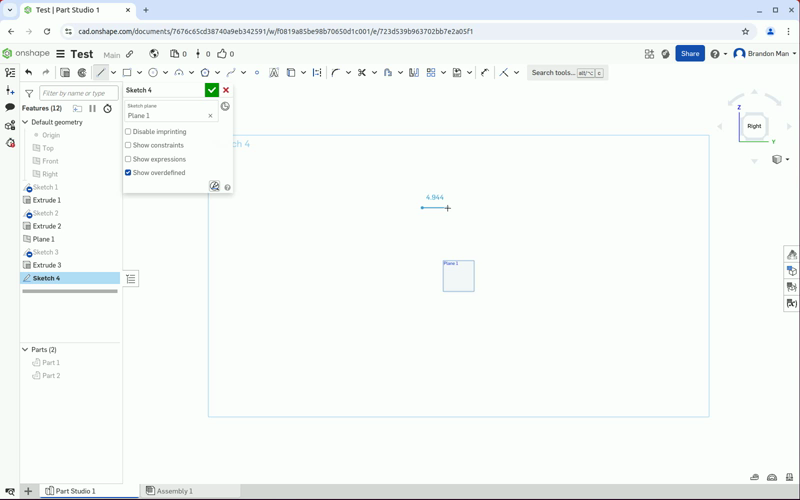
key_down(shift)
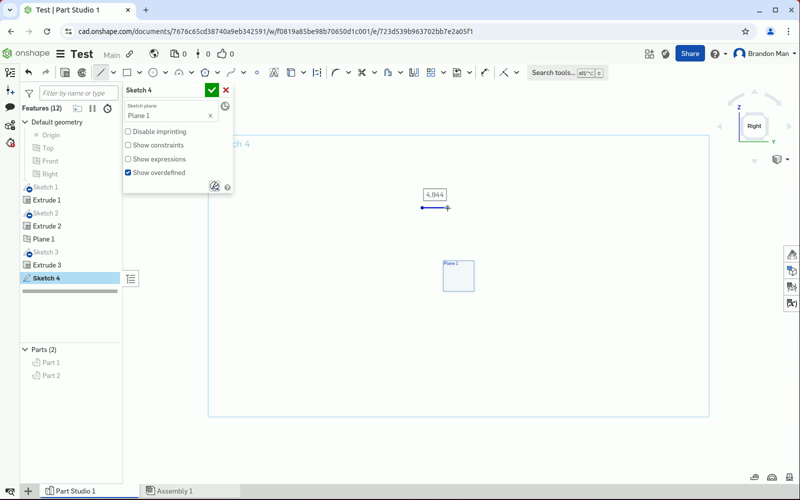
mouse_move(477, 207)
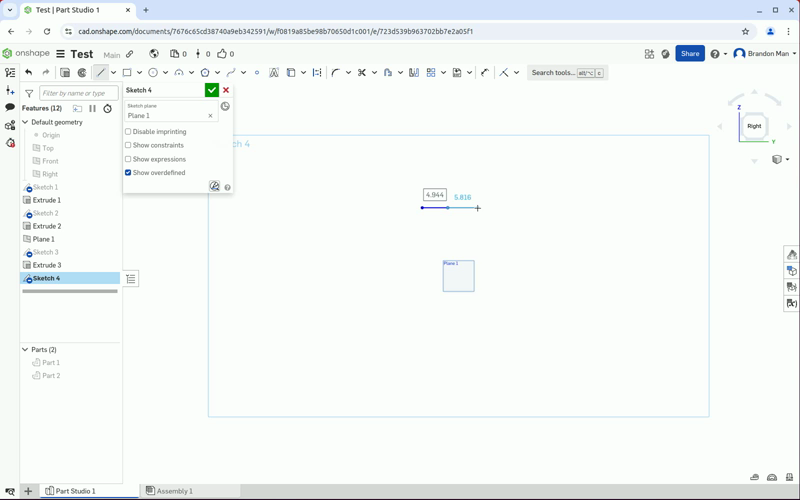
mouse_move(447, 183)
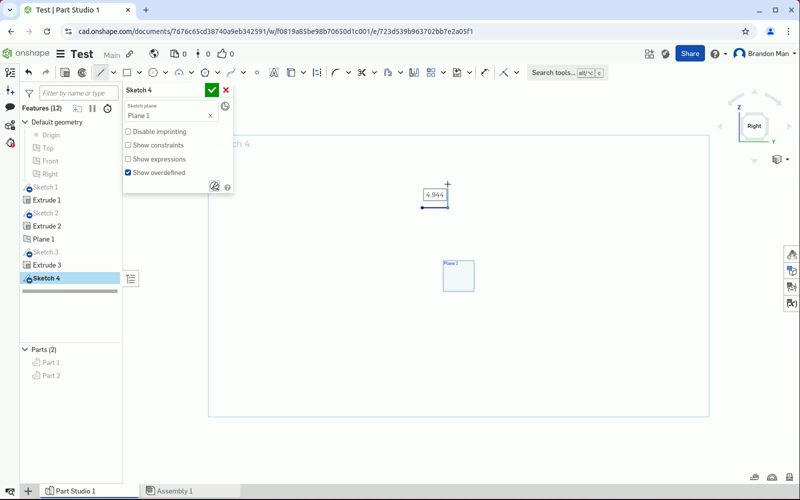
click(447, 183)
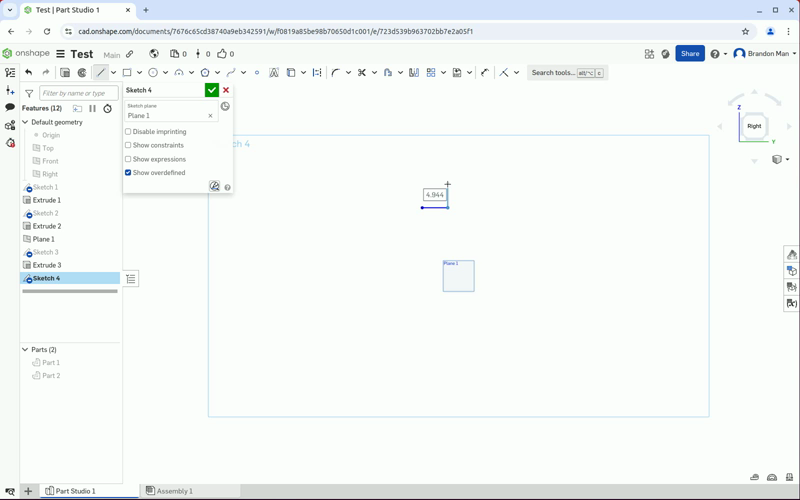
key_up(shift)
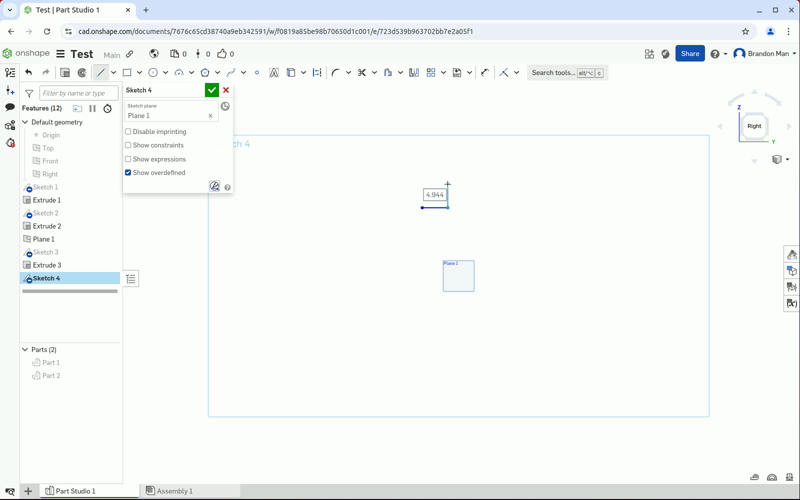
key_down(shift)
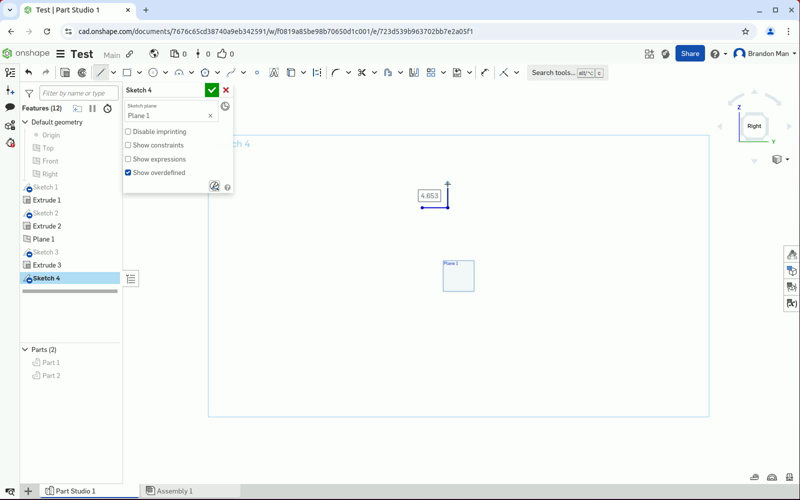
mouse_move(477, 183)
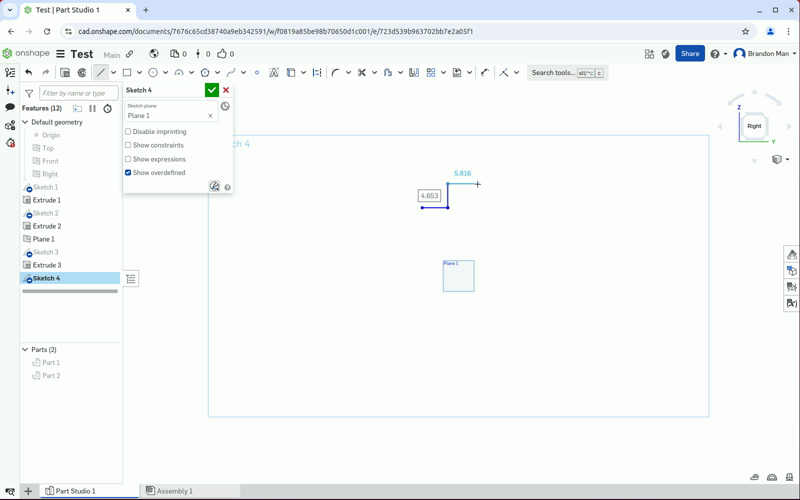
mouse_move(422, 183)
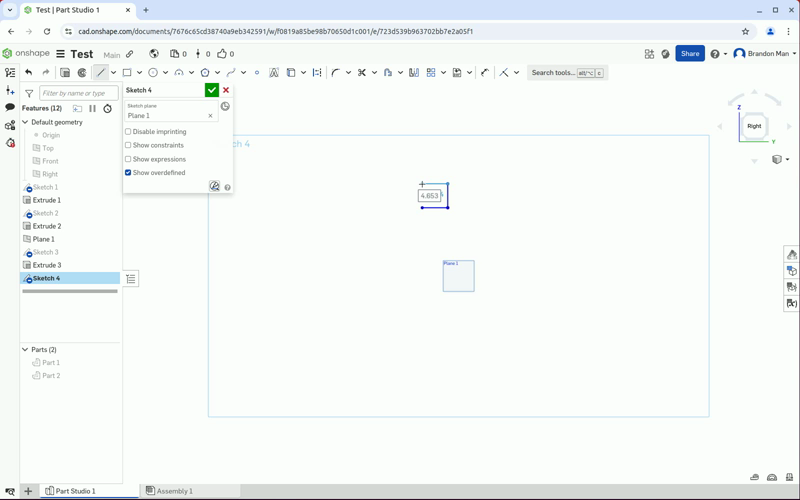
click(422, 183)
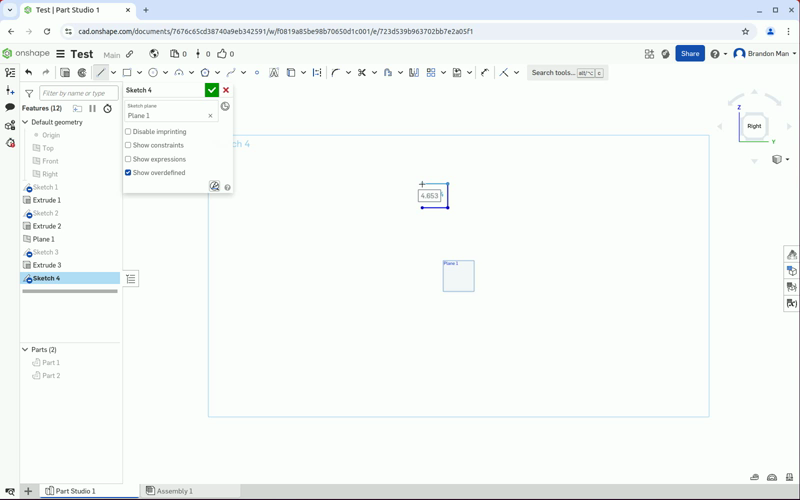
key_up(shift)
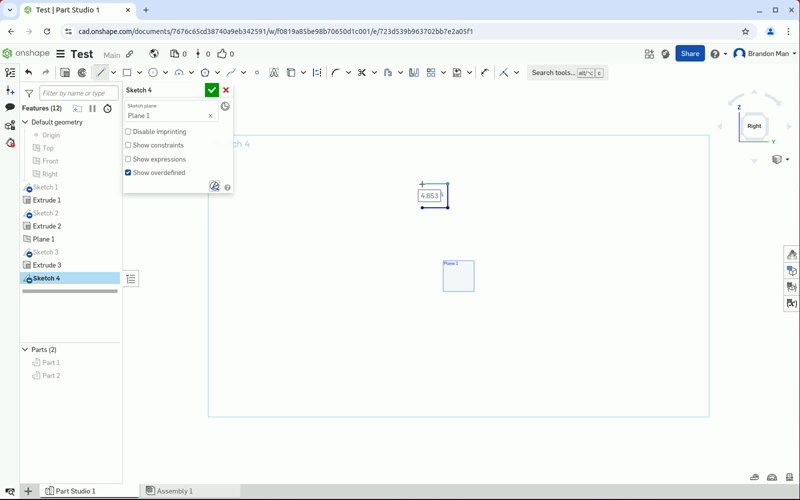
mouse_move(452, 183)
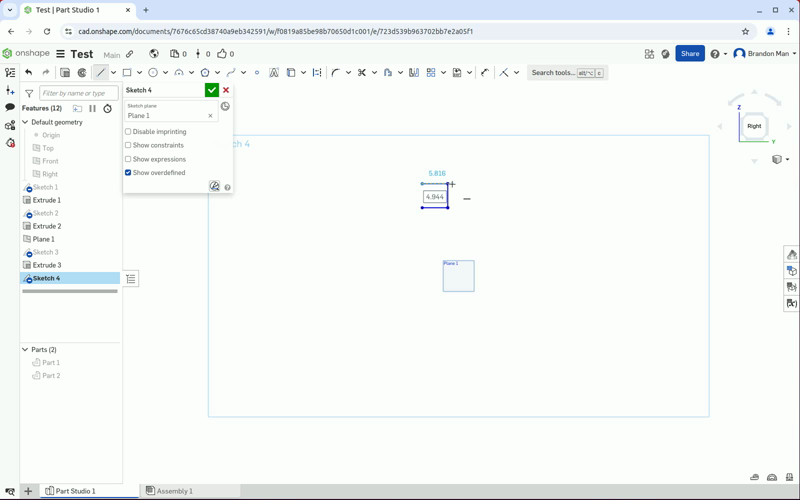
key_down(shift)
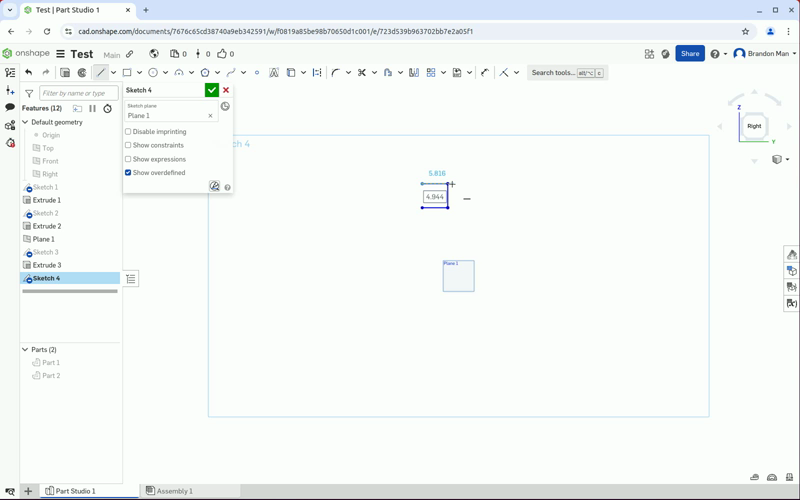
mouse_move(422, 207)
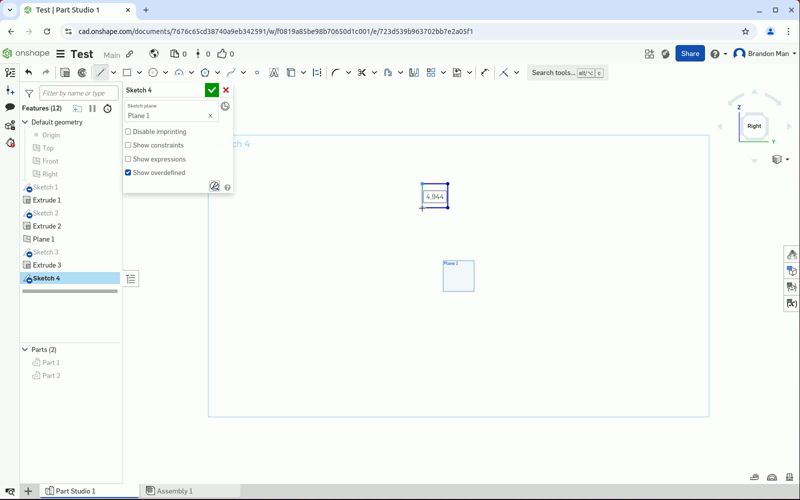
key_up(shift)
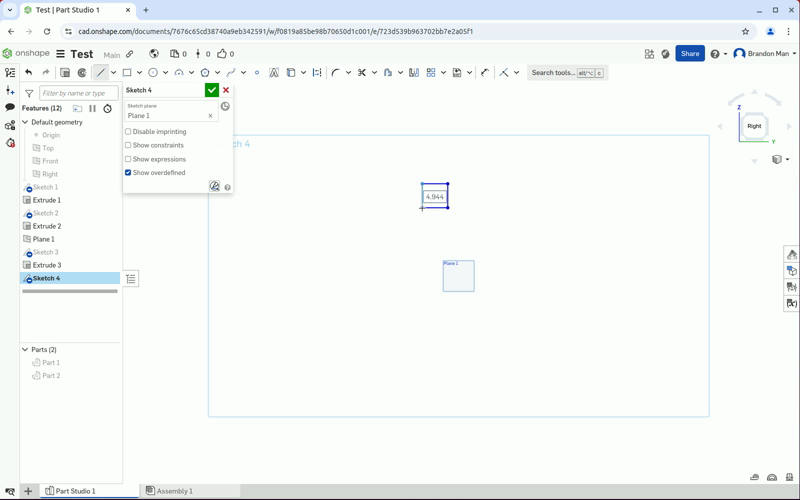
click(422, 207)
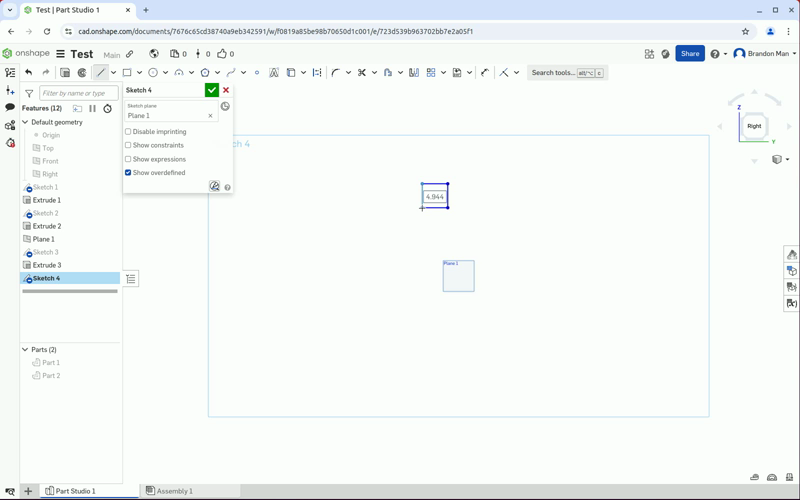
key(esc)
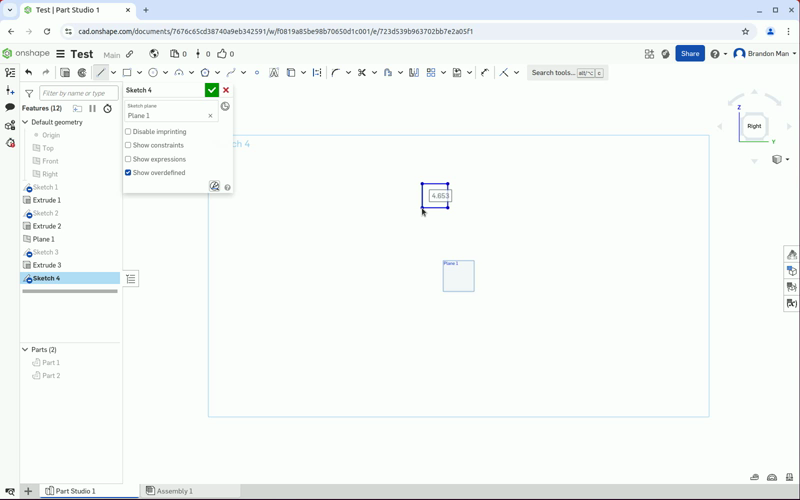
mouse_move(430, 203)
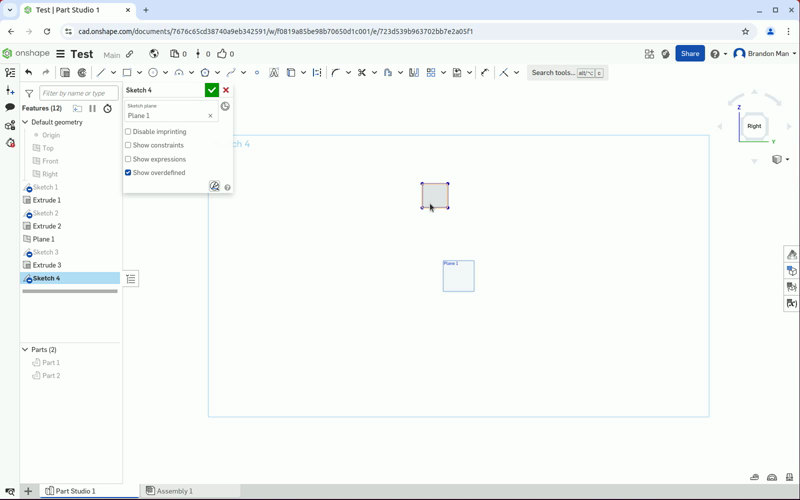
scroll(6)
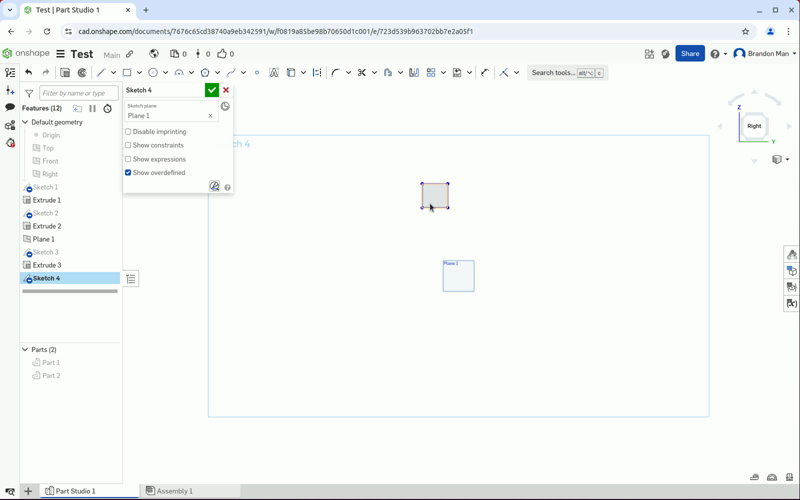
scroll(6)
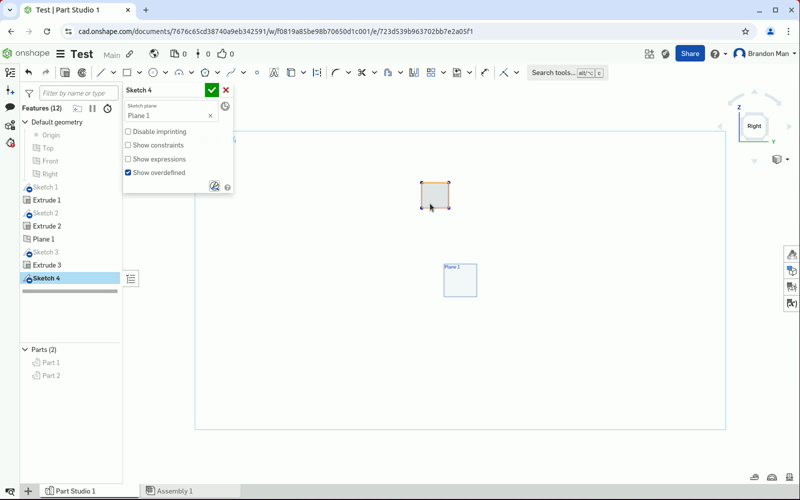
scroll(6)
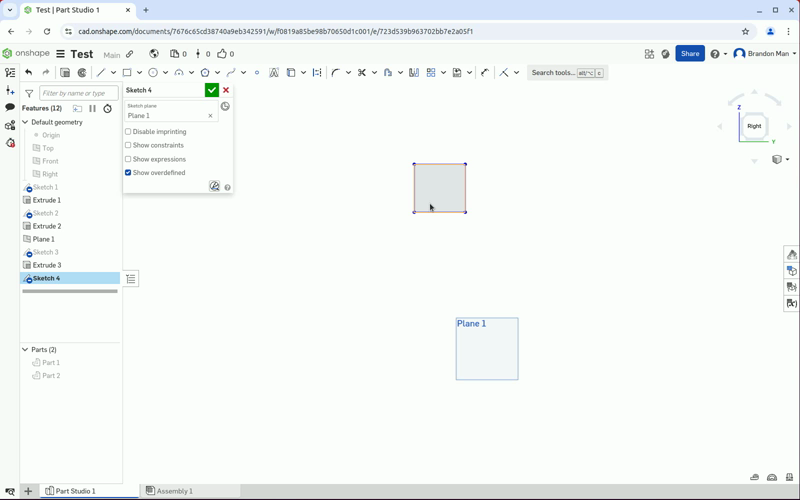
scroll(6)
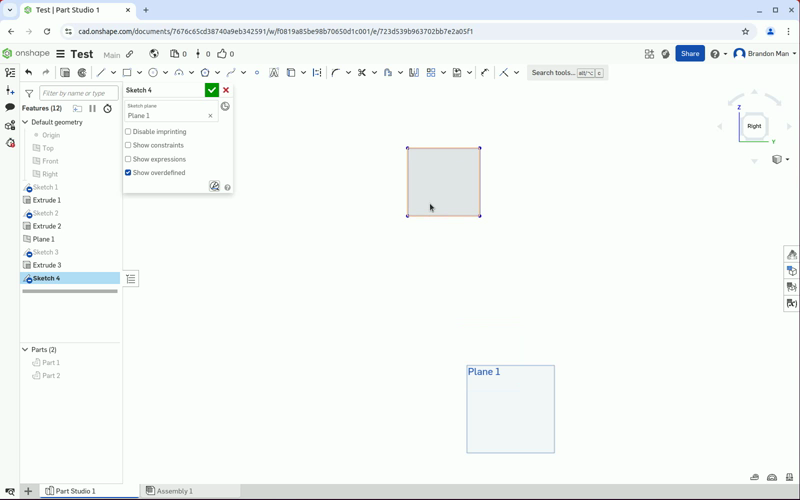
scroll(6)
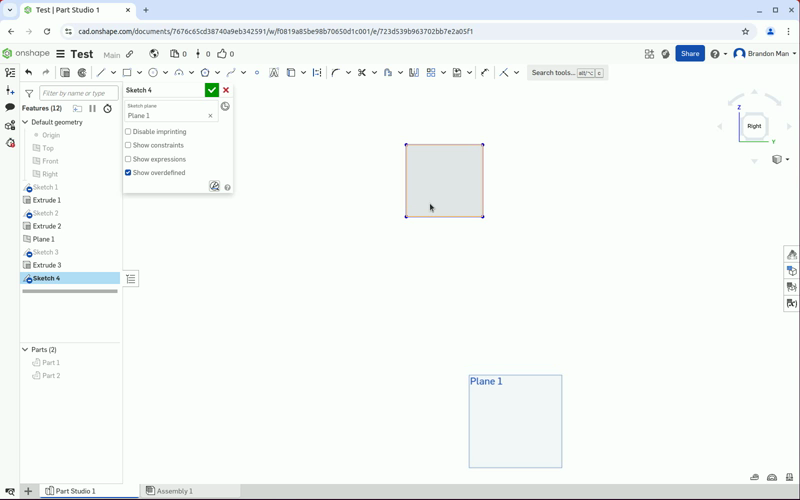
scroll(6)
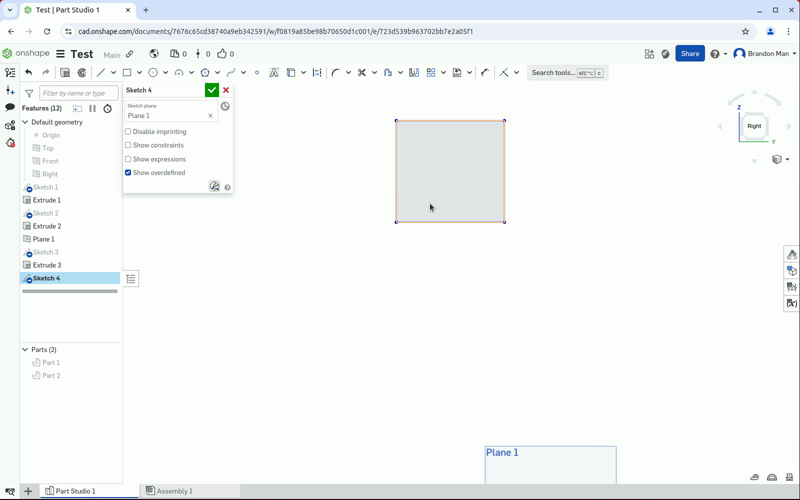
scroll(6)
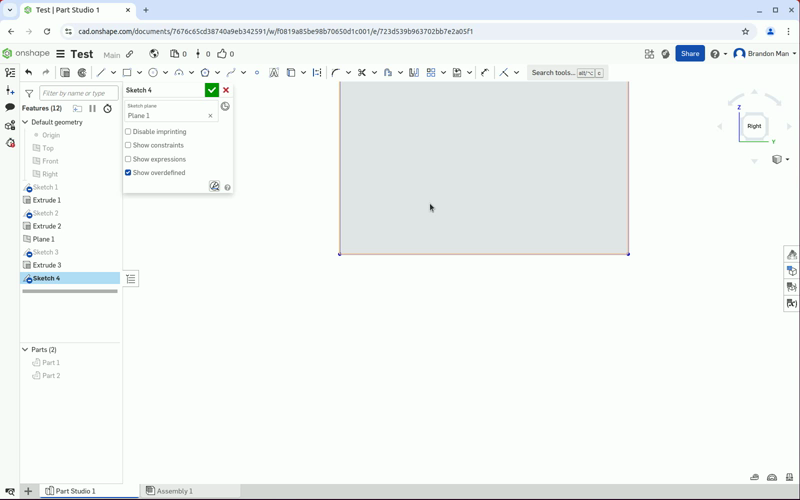
click(430, 203)
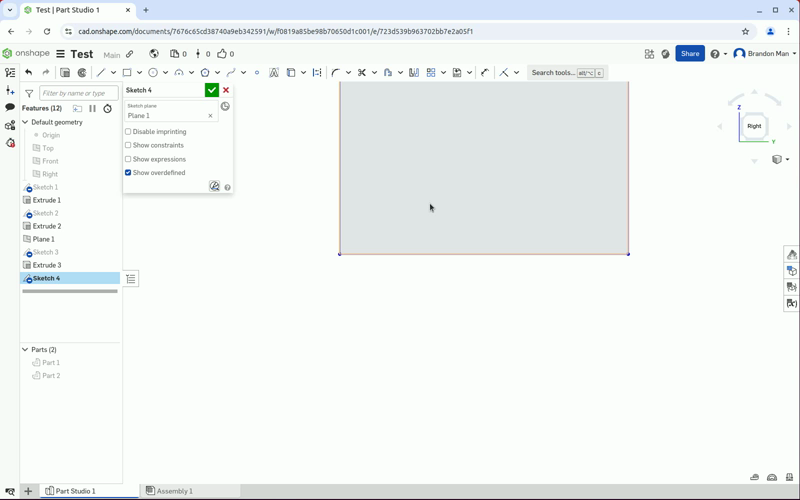
scroll(-6)
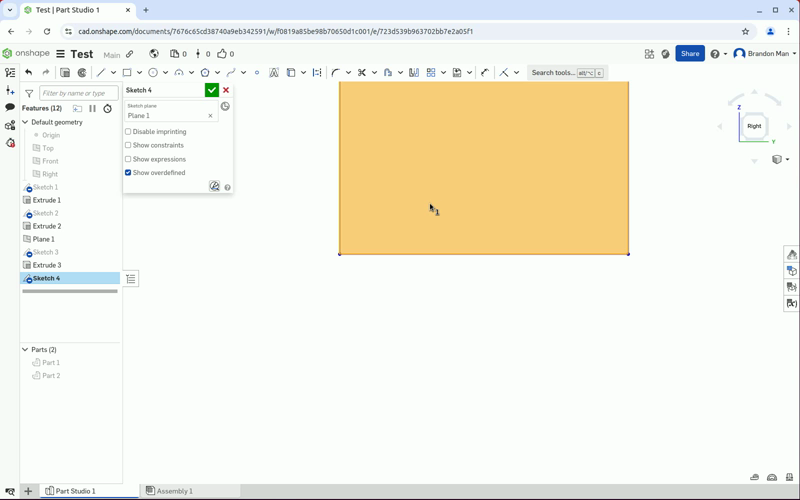
scroll(-6)
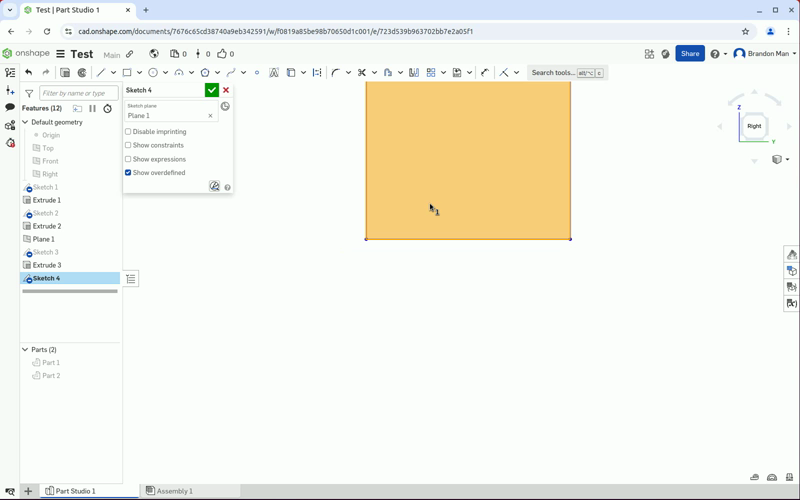
scroll(-6)
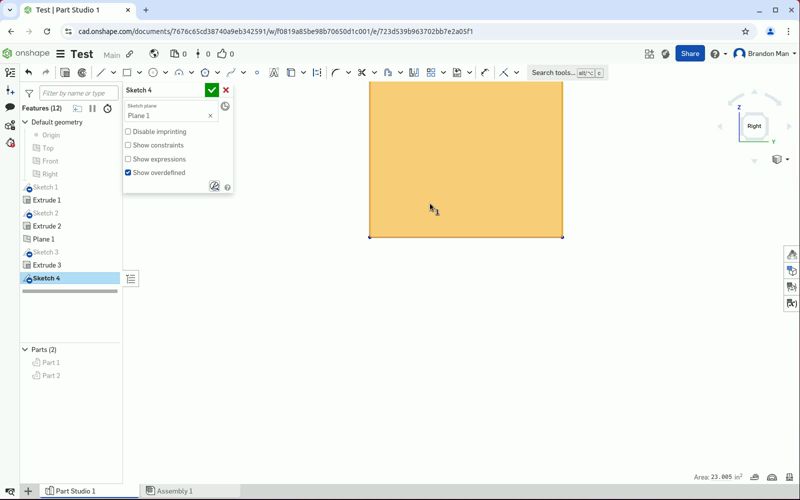
scroll(-6)
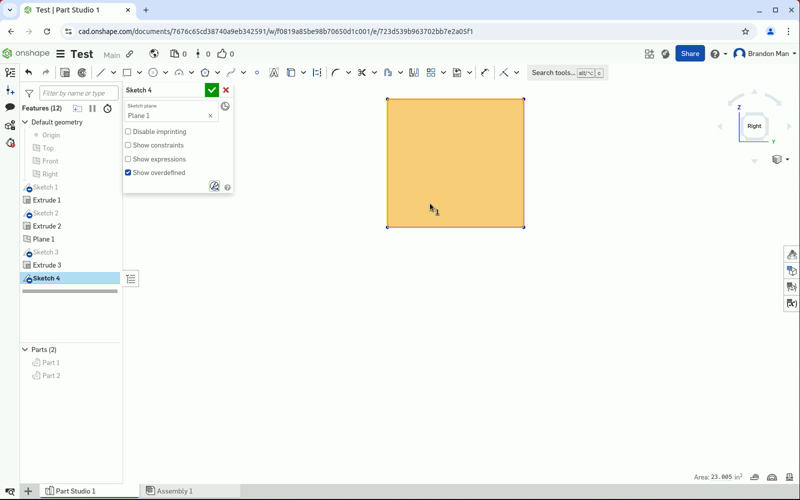
scroll(-6)
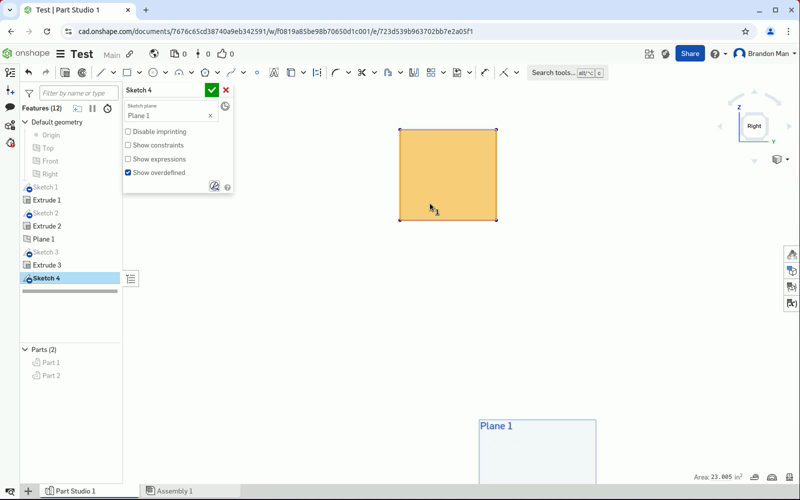
scroll(-6)
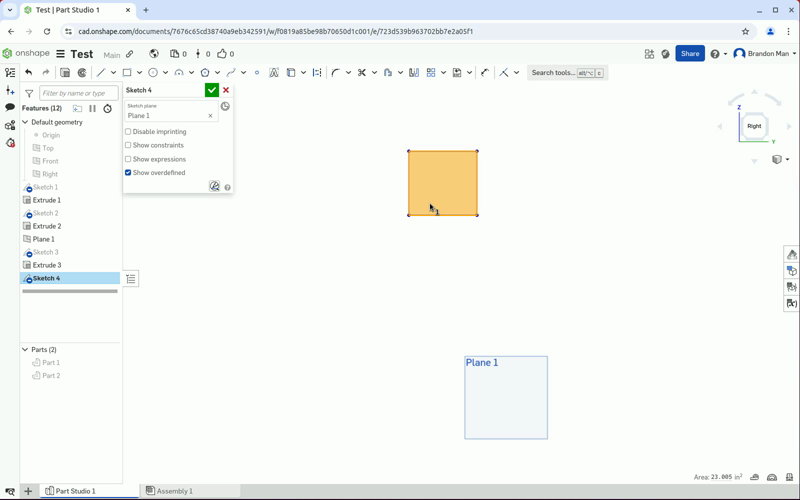
scroll(-6)
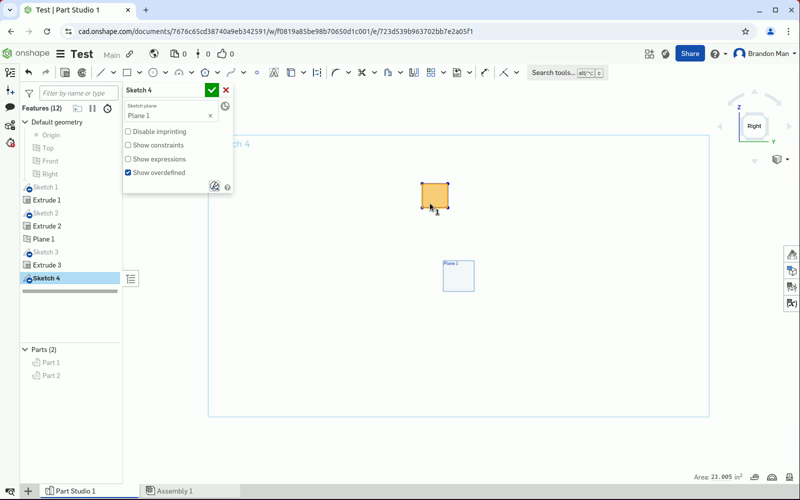
mouse_move(73, 352)
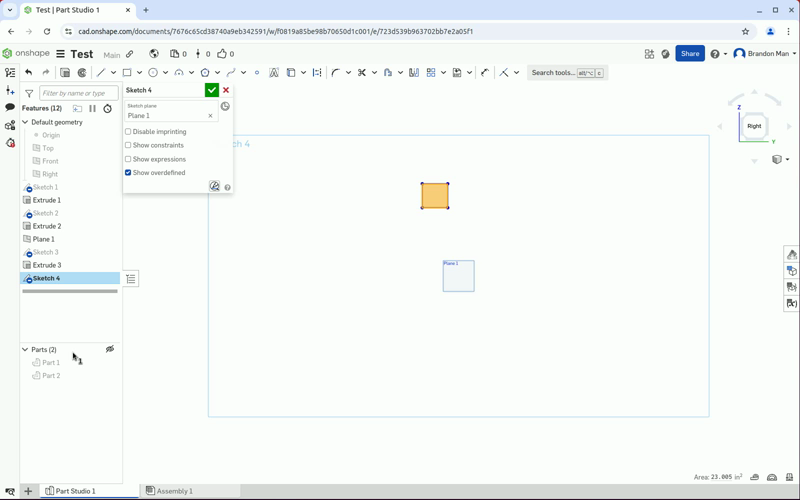
key(shift+y)
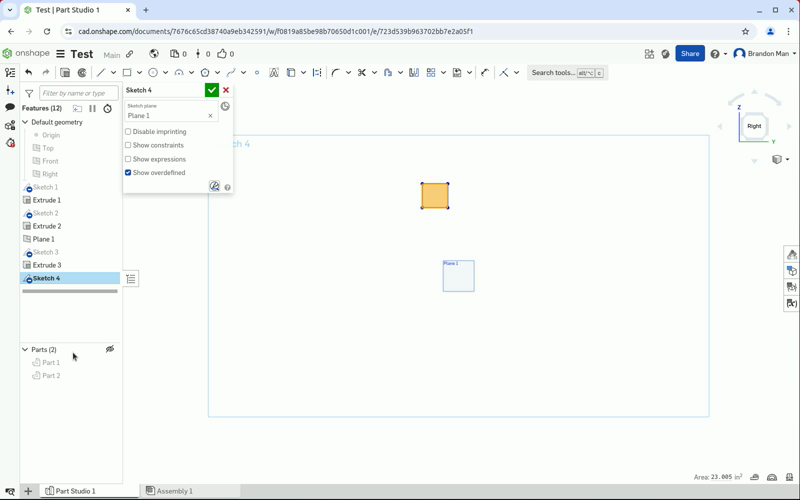
key(shift+e)
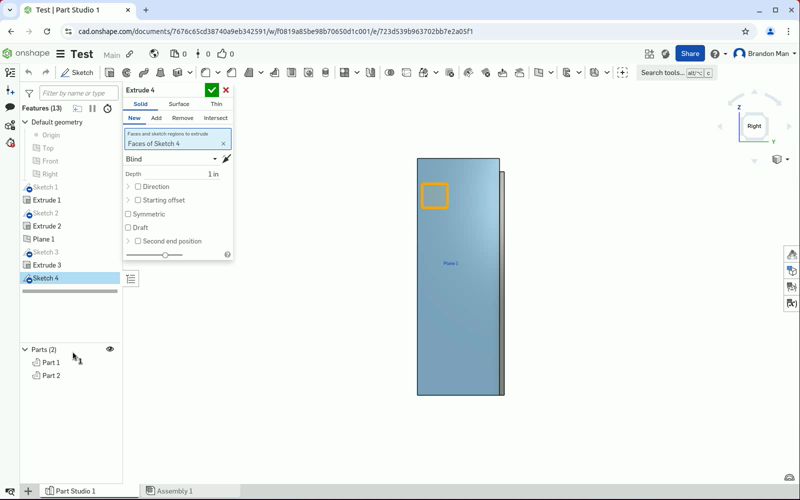
mouse_move(143, 106)
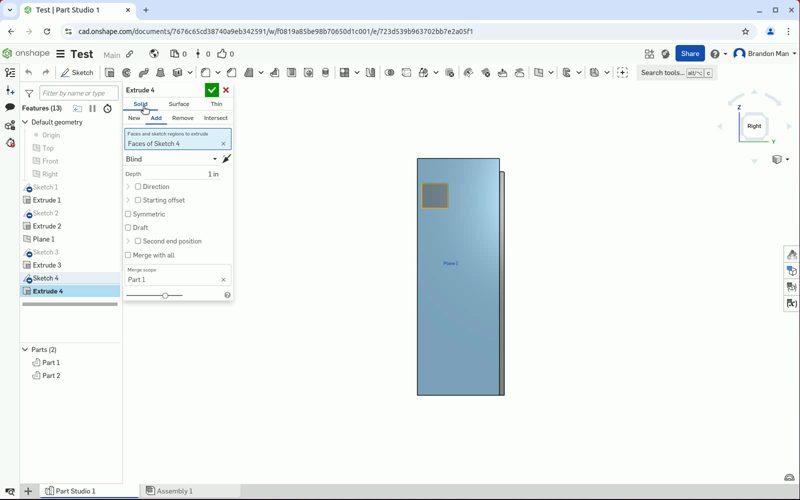
click(143, 106)
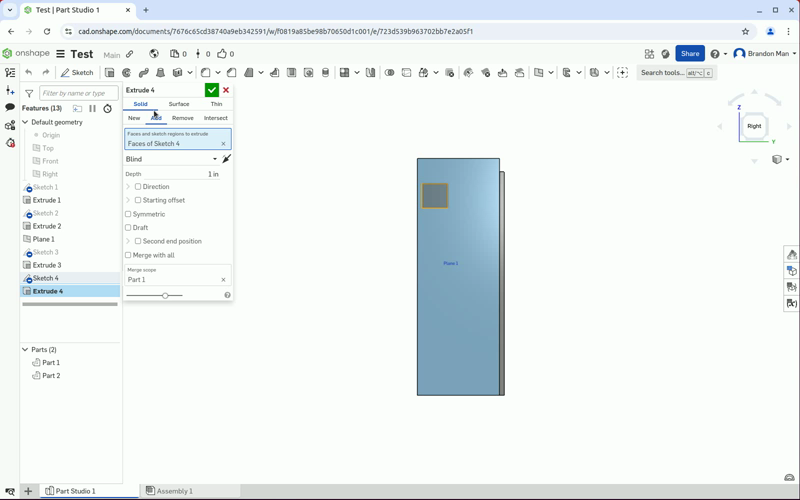
mouse_move(186, 120)
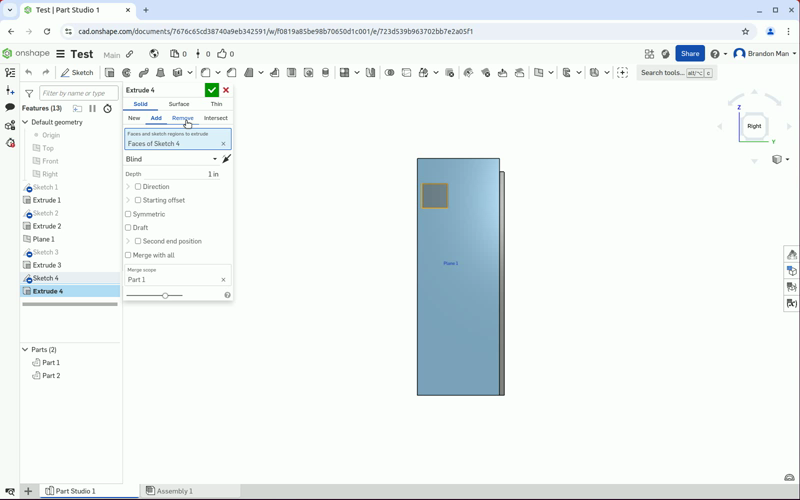
click(186, 120)
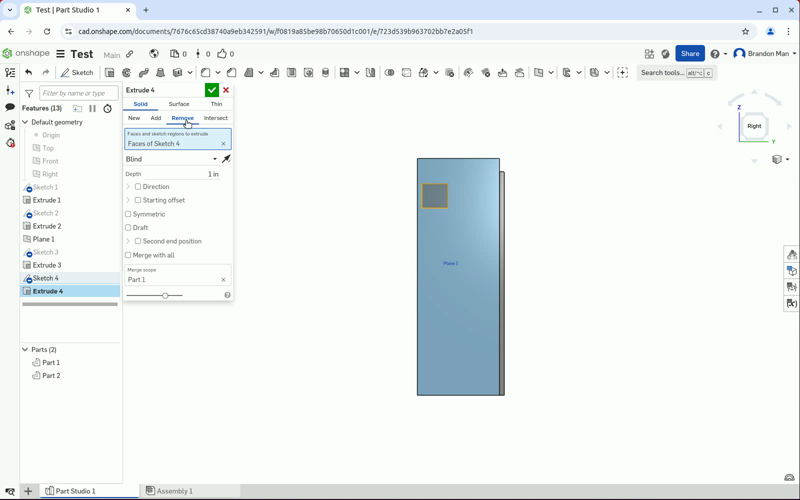
key(tab, 4)
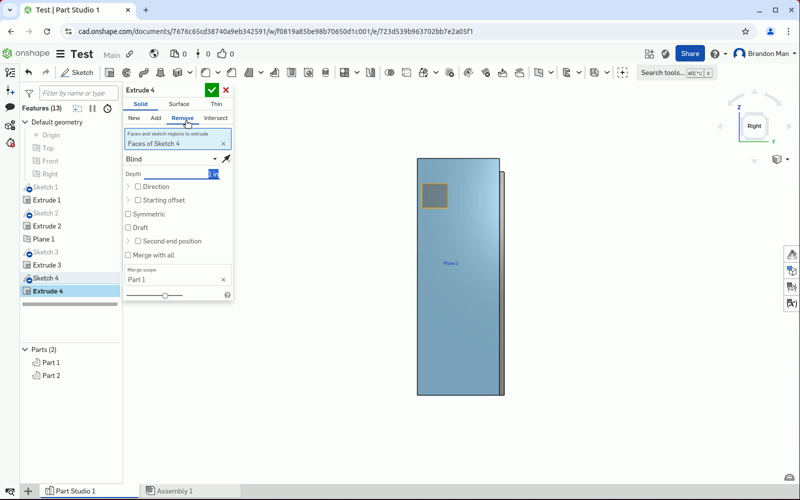
text(2.407)
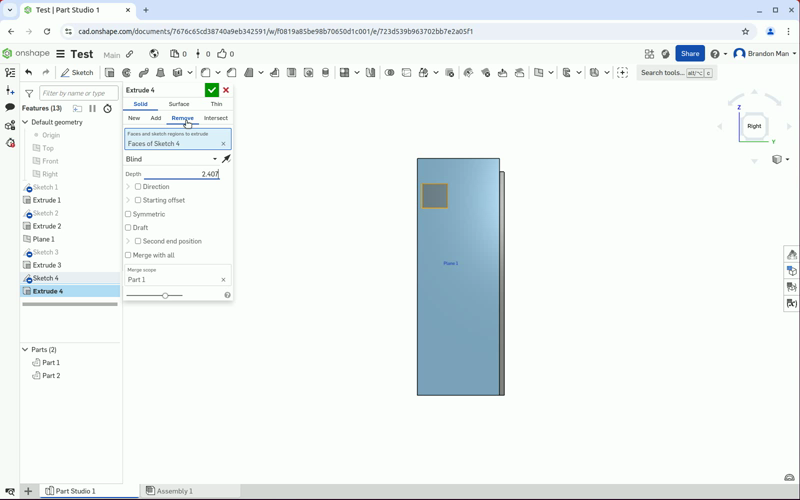
key(tab, 6)
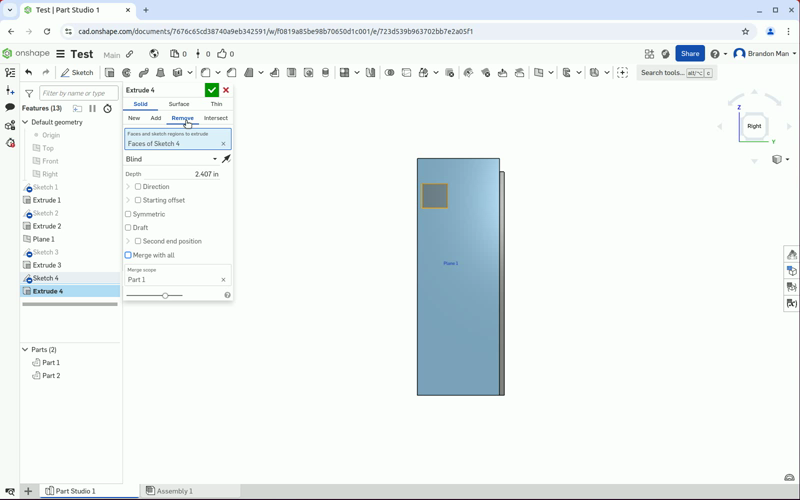
key(space)
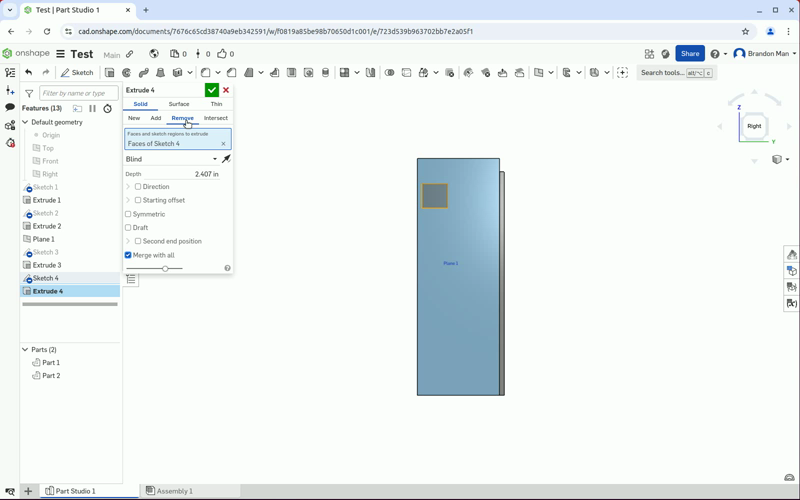
key(enter)
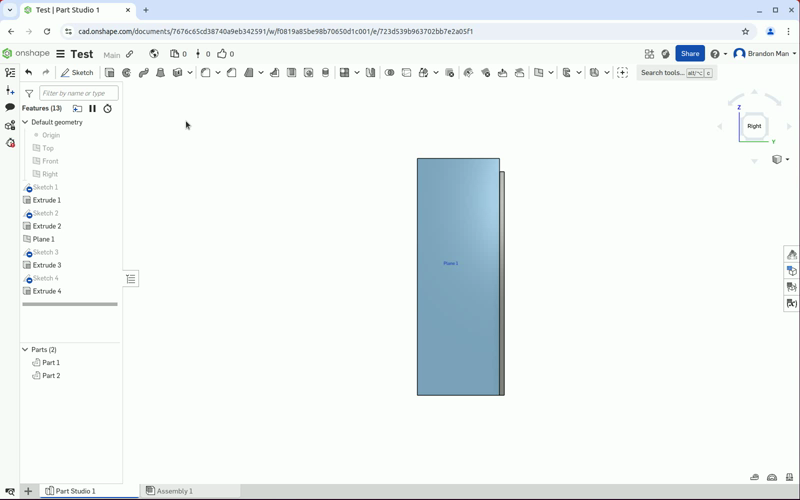
key(shift+h)
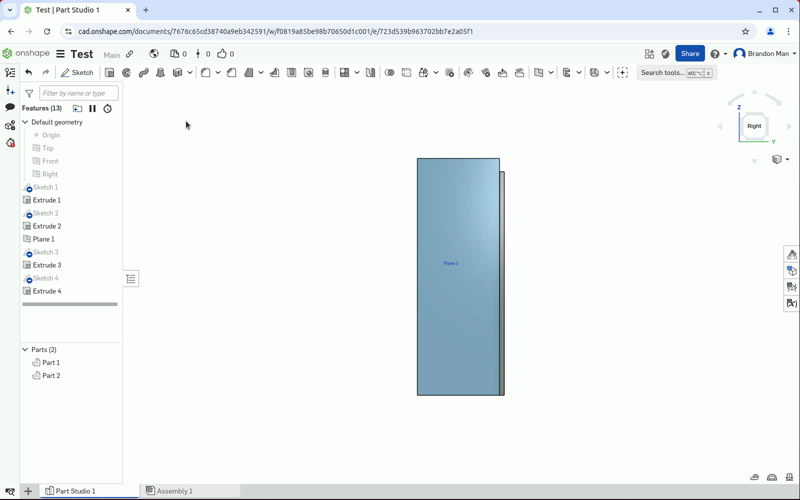
key(shift+h)
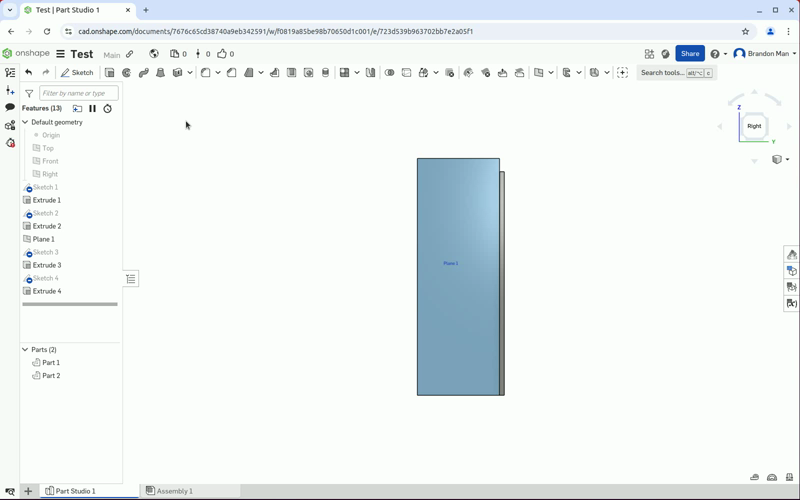
key(shift+7)
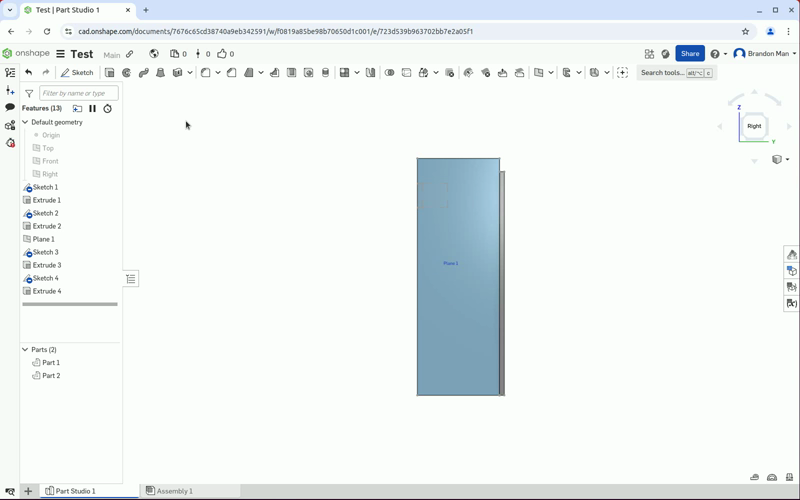
key(right, 2)
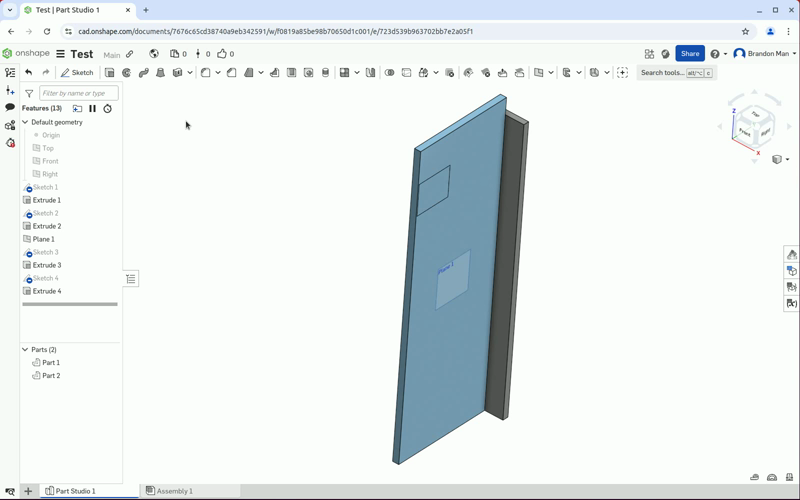
key(down, 2)
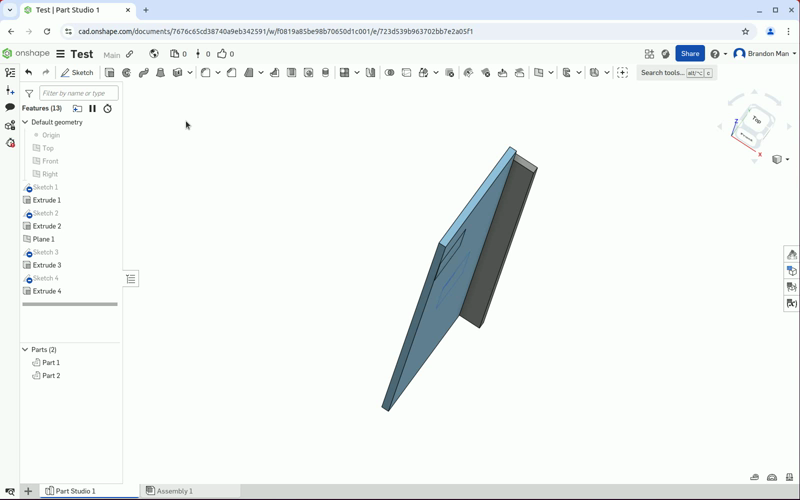
key(up, 2)
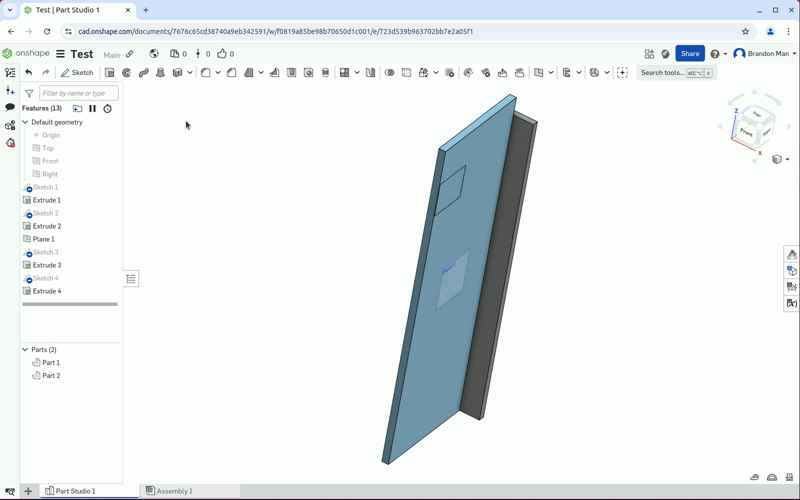
key(left, 2)
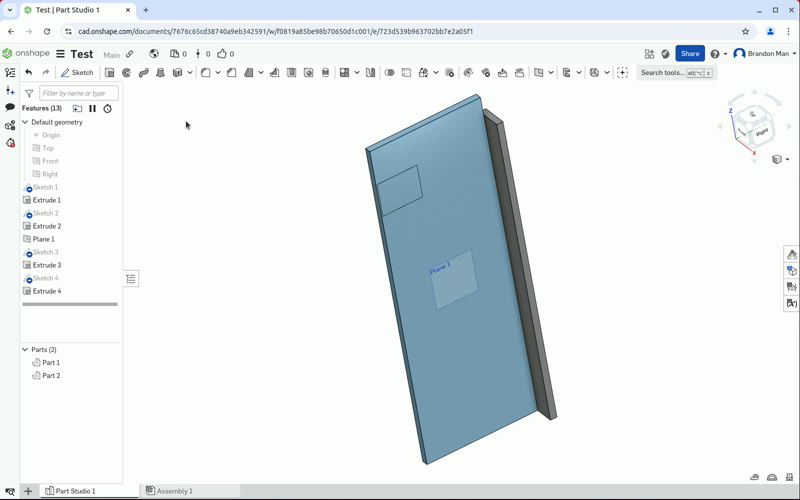
mouse_move(73, 189)
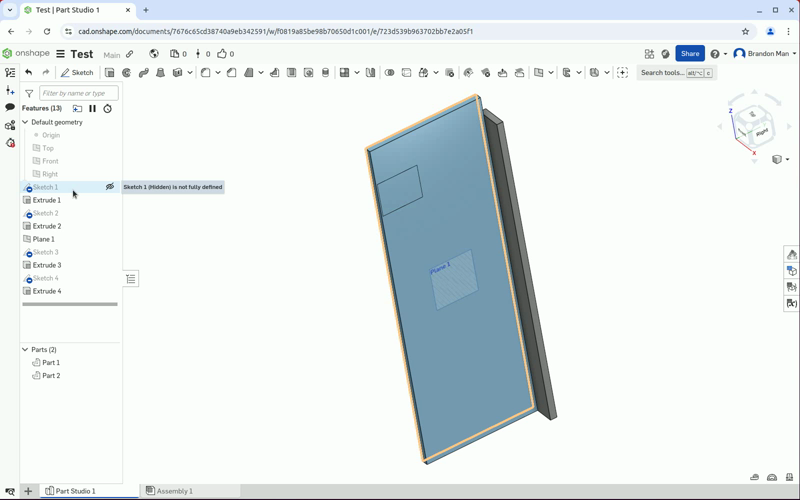
click(73, 189)